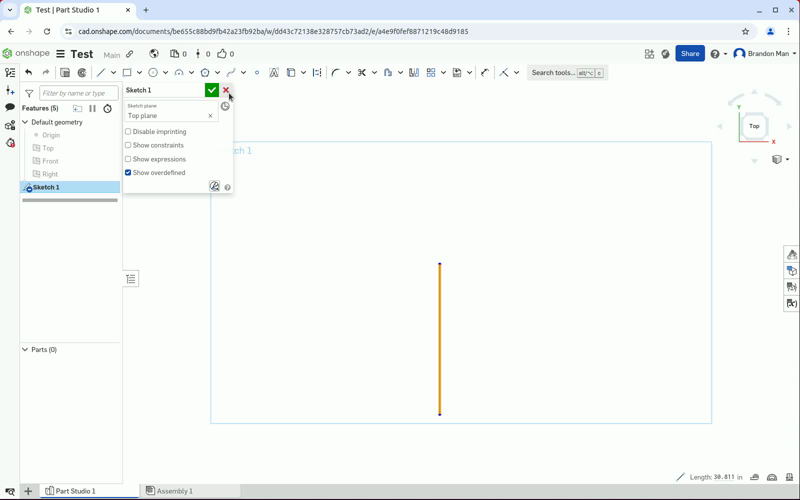
key(shift+h)
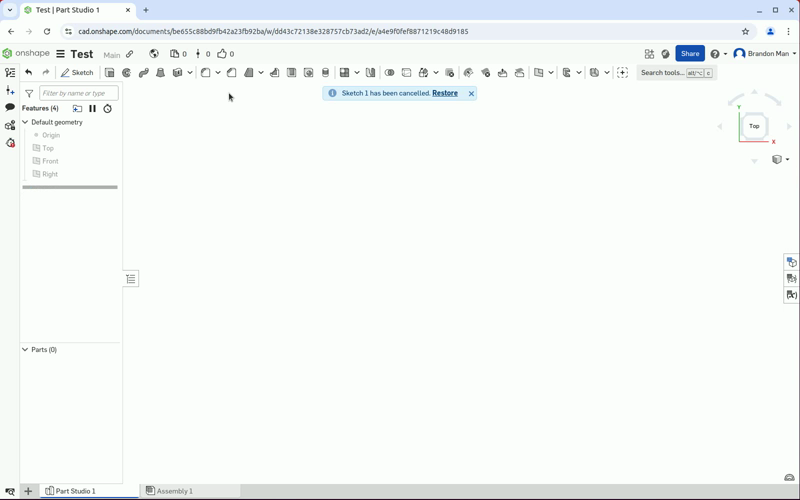
mouse_move(73, 352)
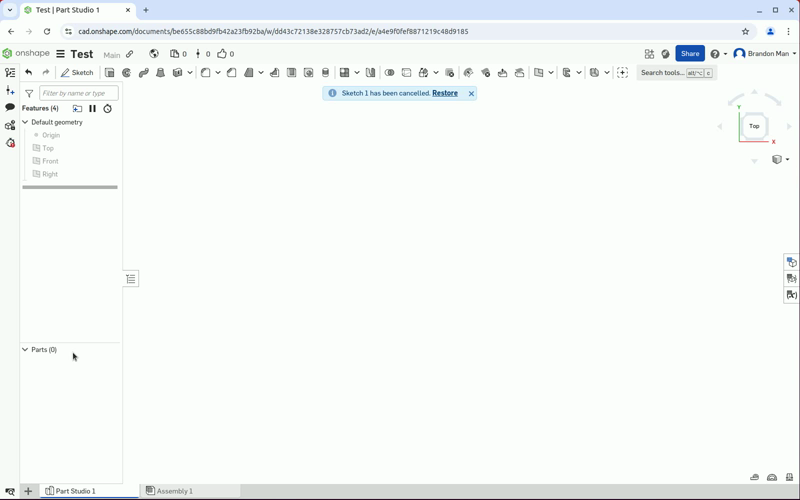
key(y)
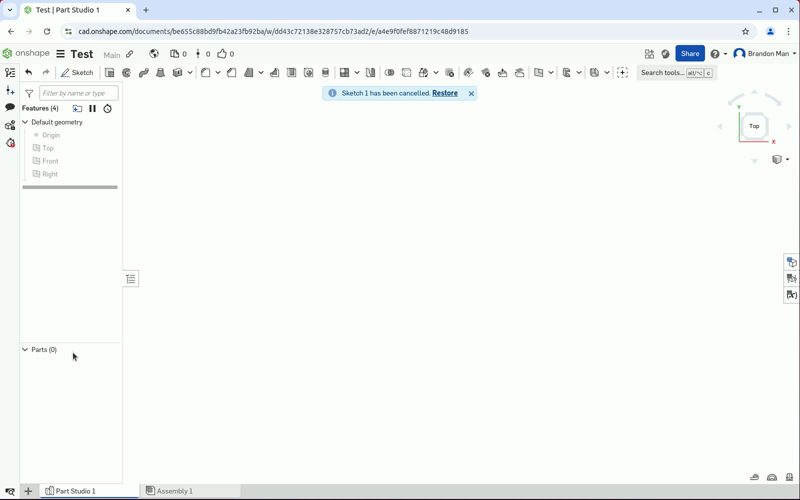
key(shift+p)
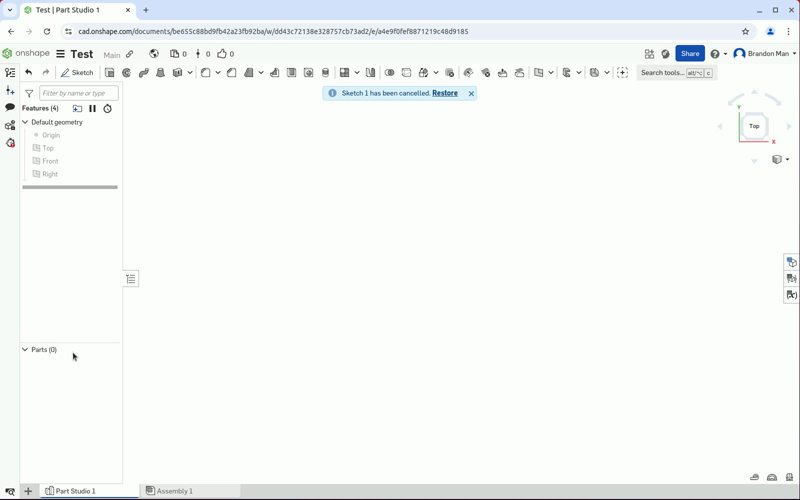
key(space)
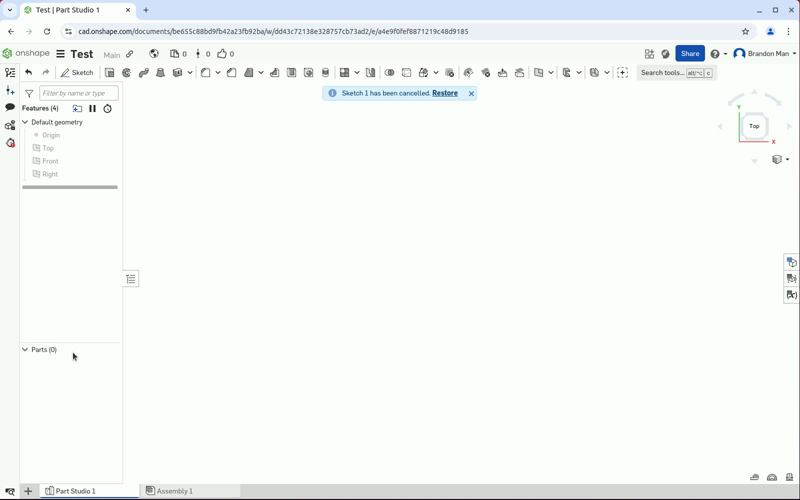
key_down(shift)
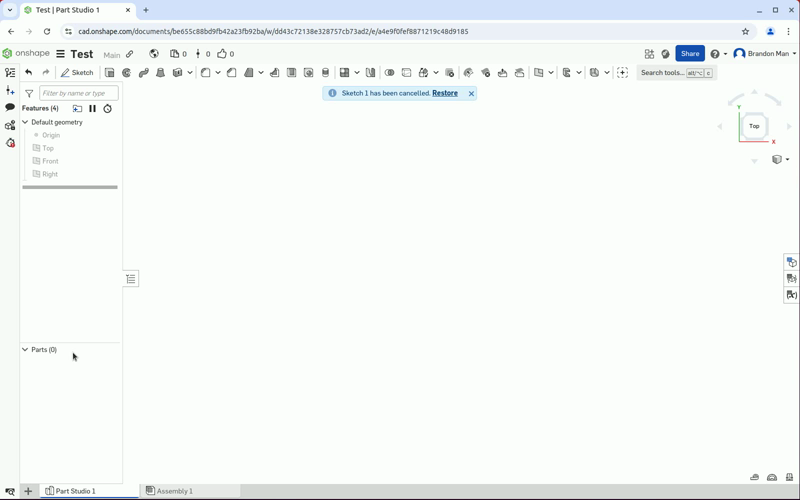
key(up)
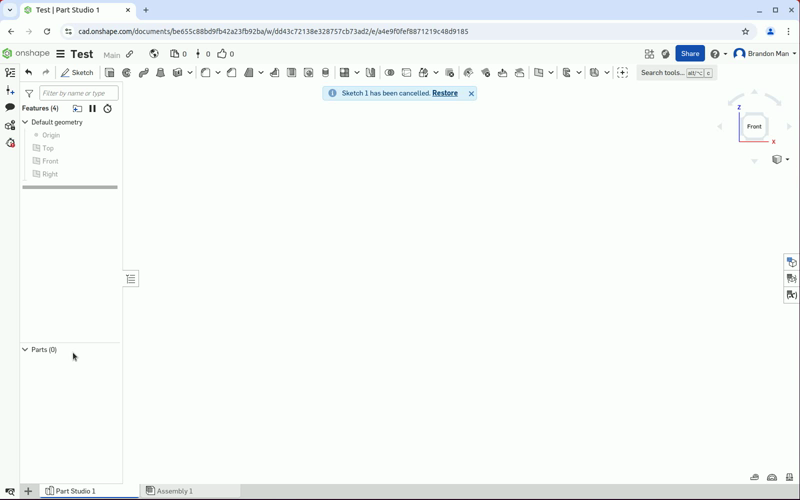
key_up(shift)
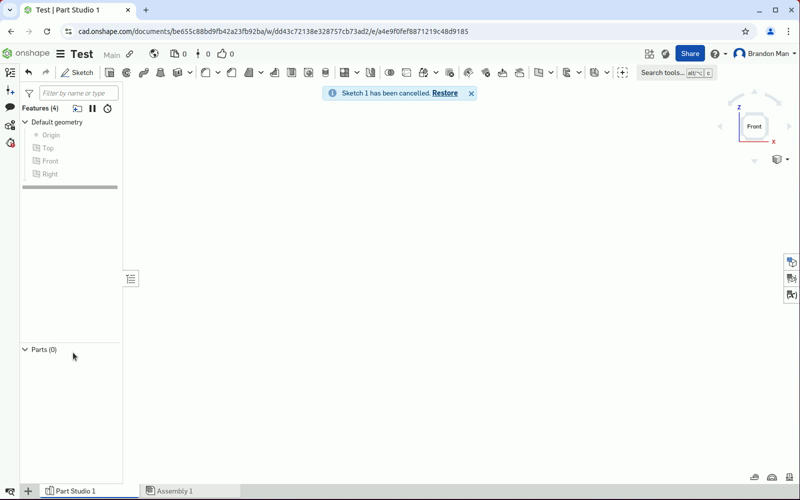
mouse_move(73, 352)
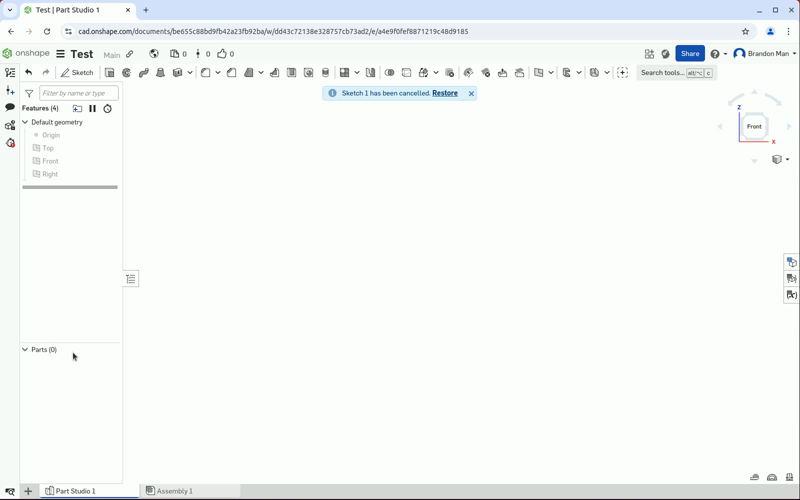
key(shift+y)
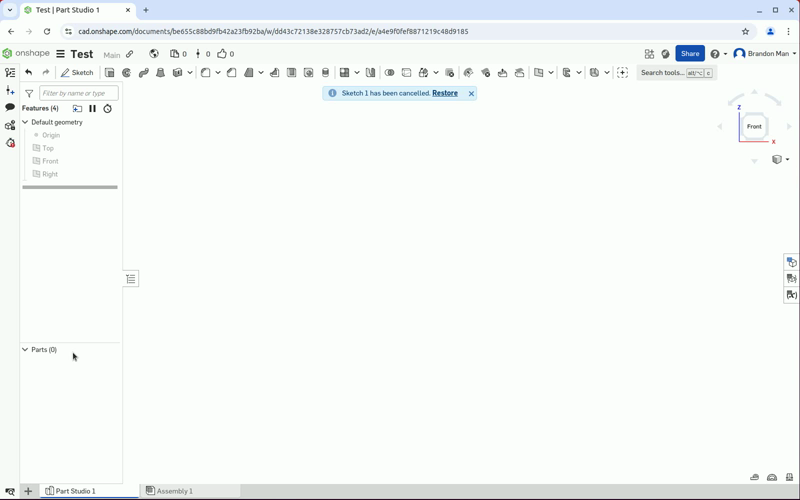
key(shift+s)
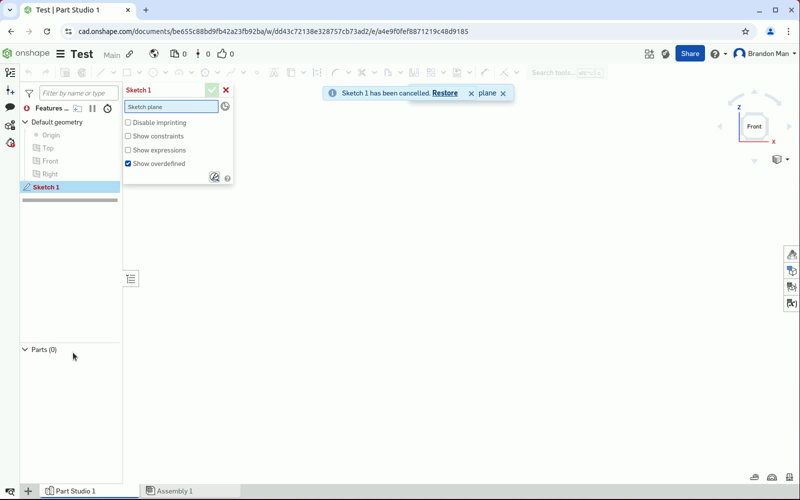
mouse_move(73, 163)
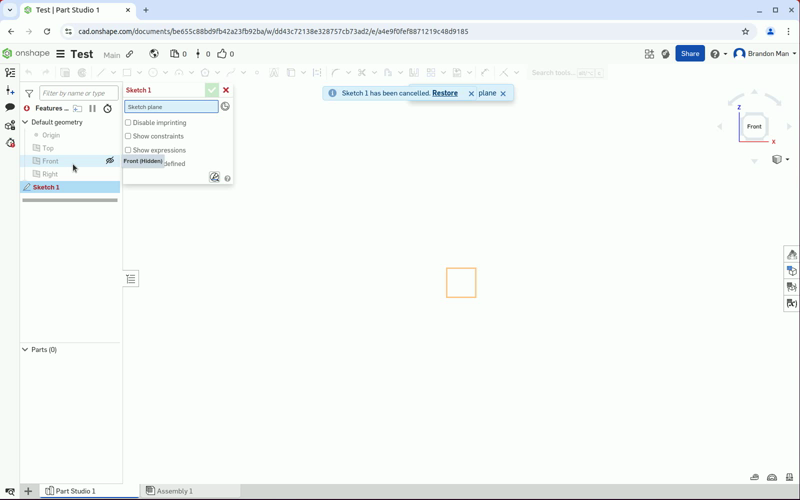
click(73, 163)
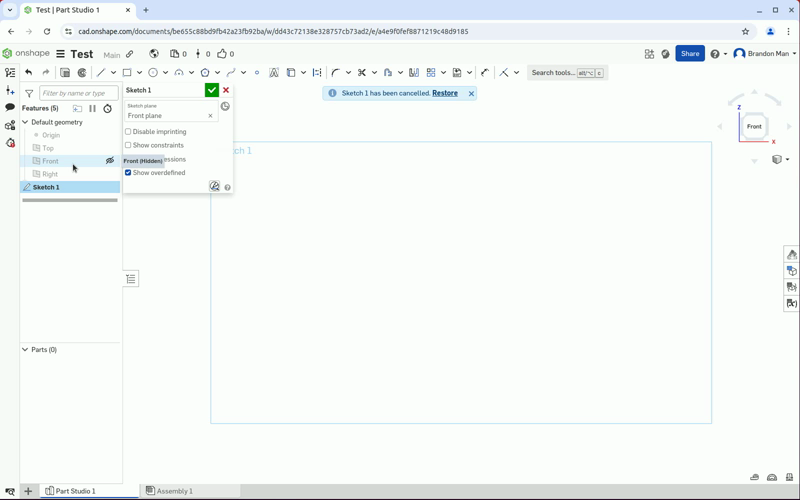
mouse_move(73, 352)
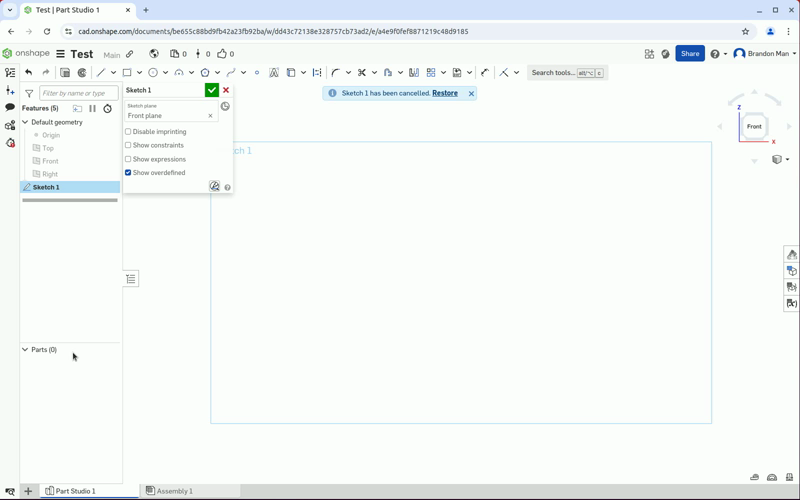
key(y)
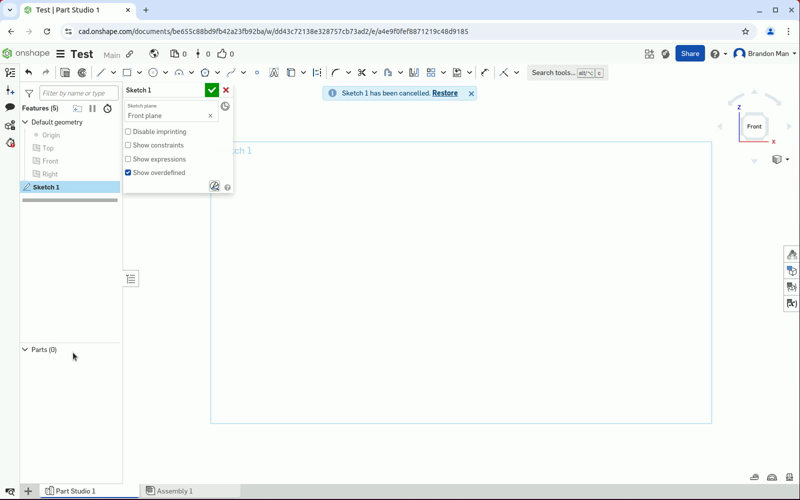
key(c)
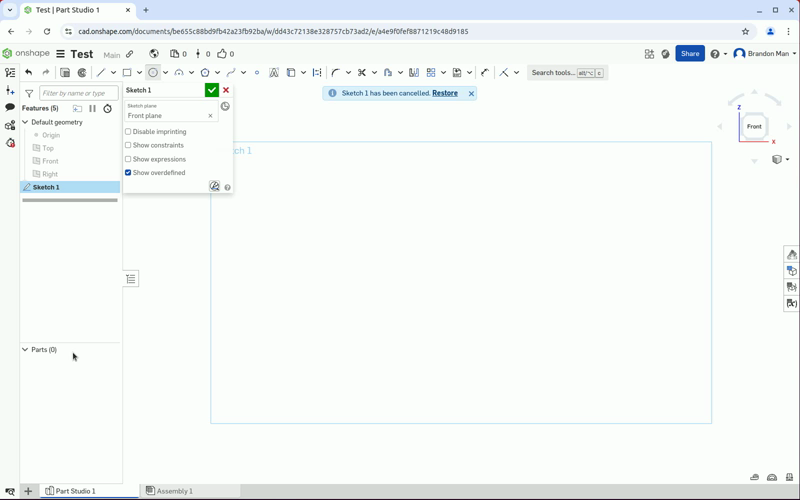
key_down(shift)
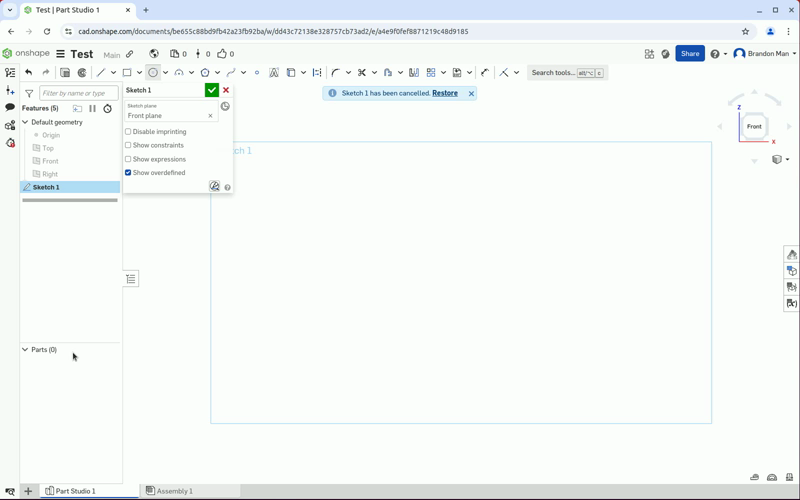
mouse_move(461, 282)
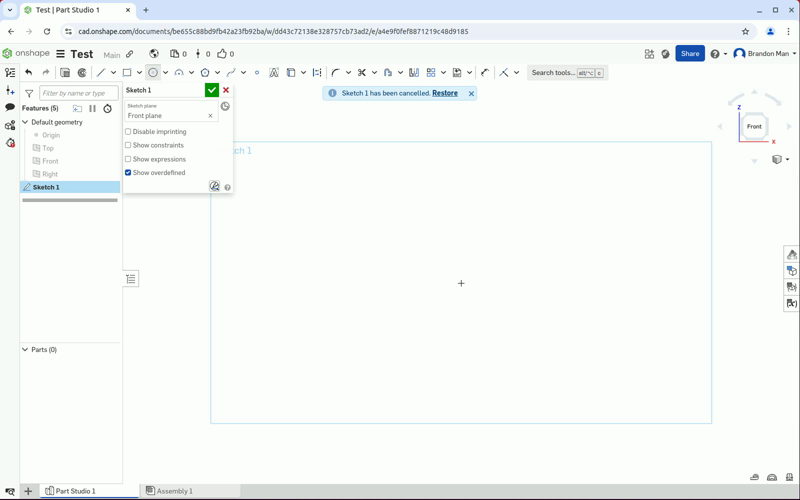
click(461, 282)
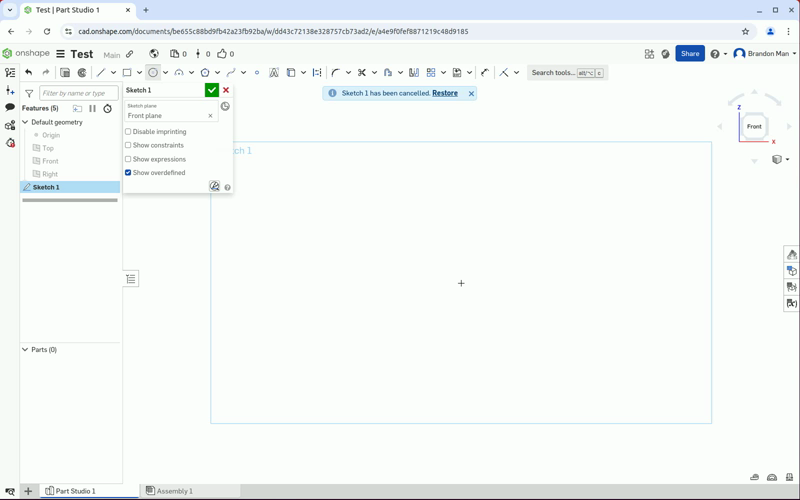
key_up(shift)
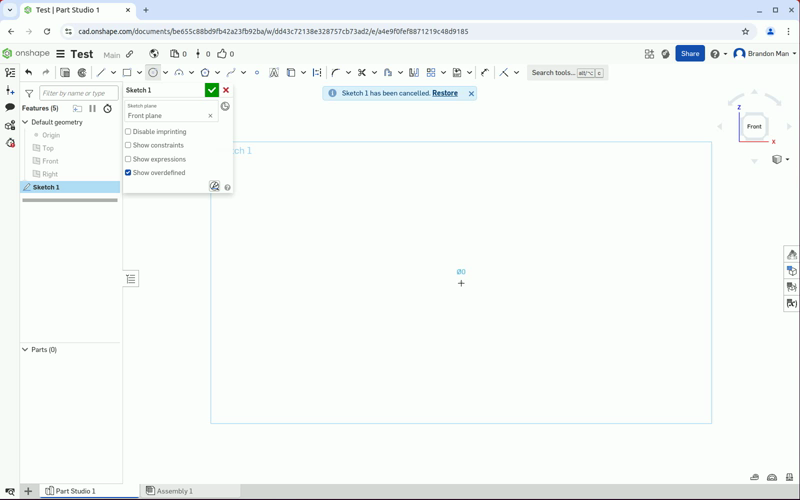
mouse_move(499, 282)
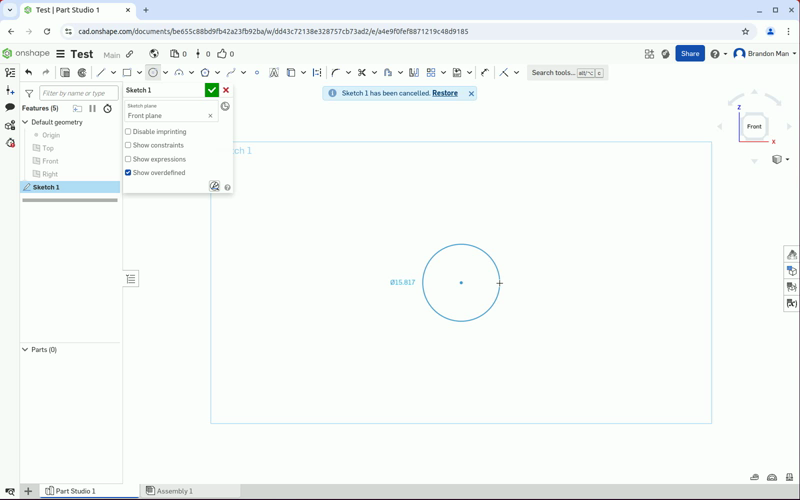
click(499, 282)
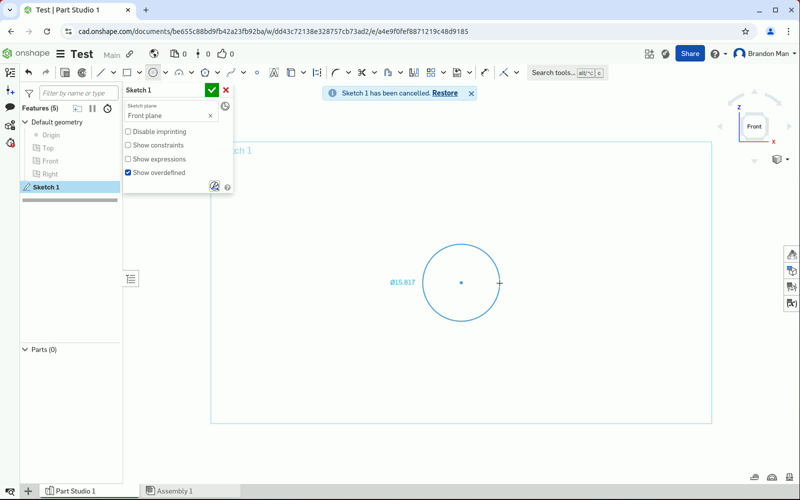
key(esc)
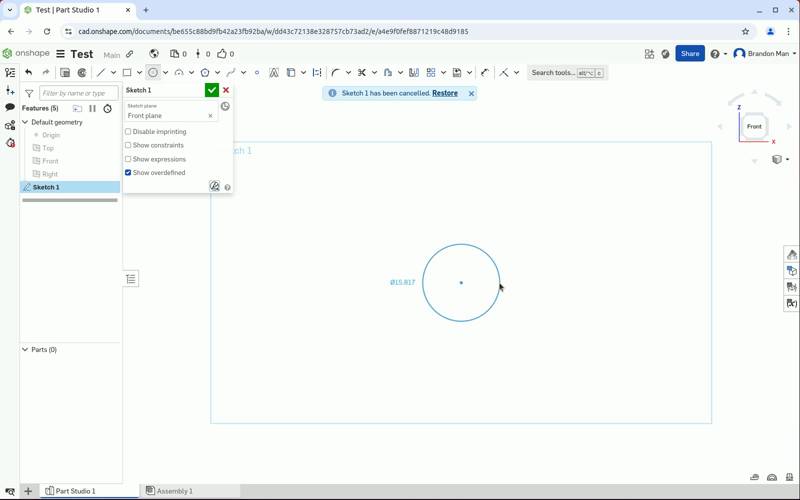
mouse_move(489, 267)
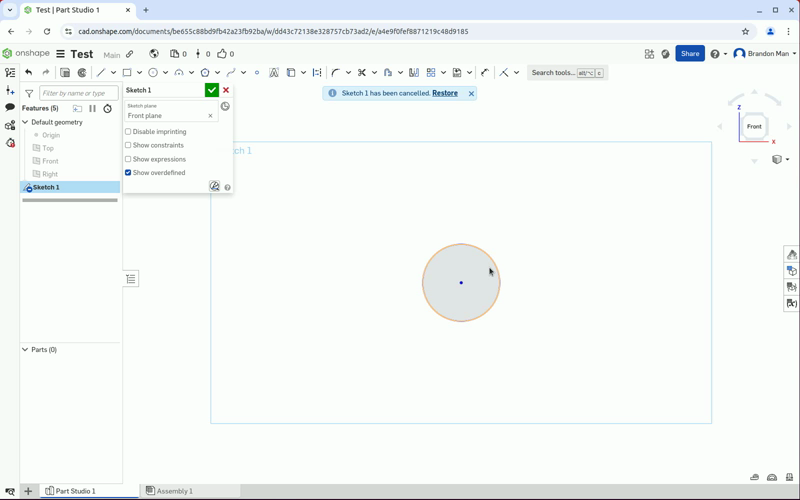
click(489, 267)
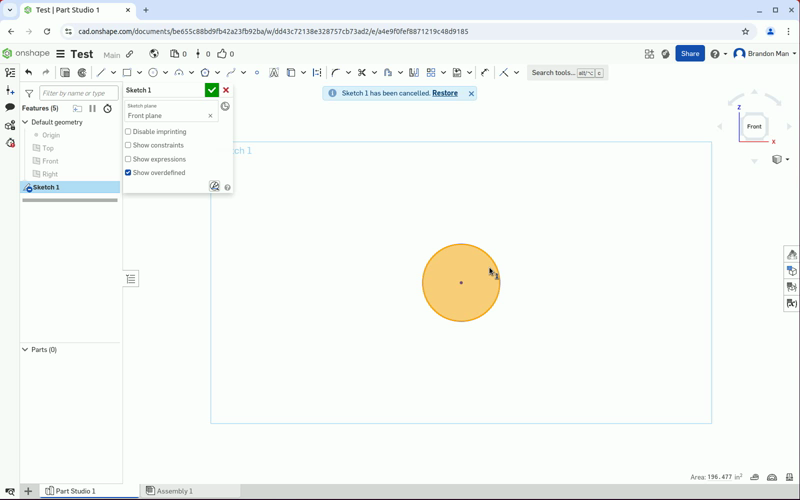
mouse_move(73, 352)
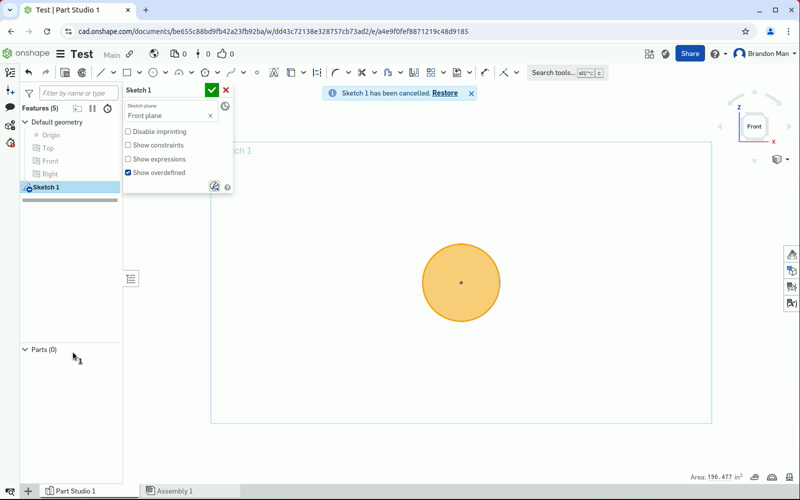
key(shift+y)
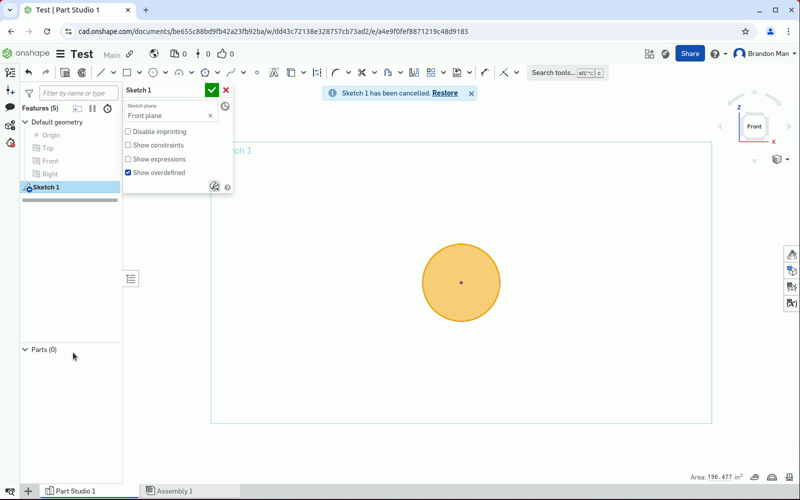
key(shift+e)
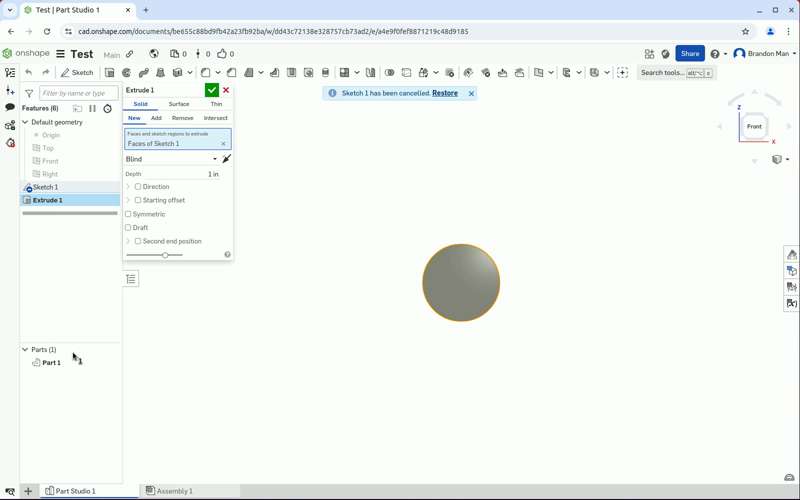
mouse_move(143, 106)
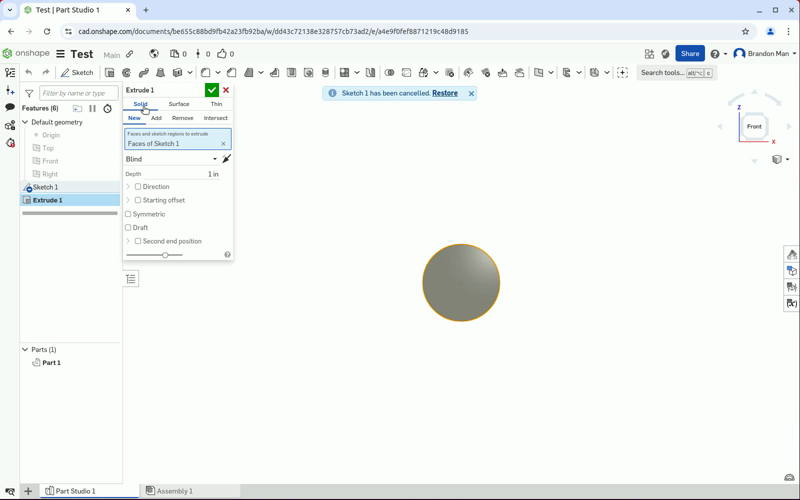
click(143, 106)
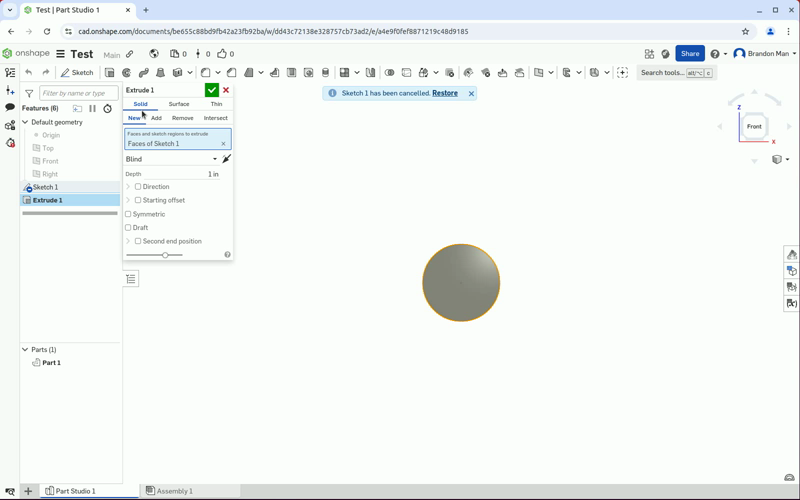
mouse_move(137, 120)
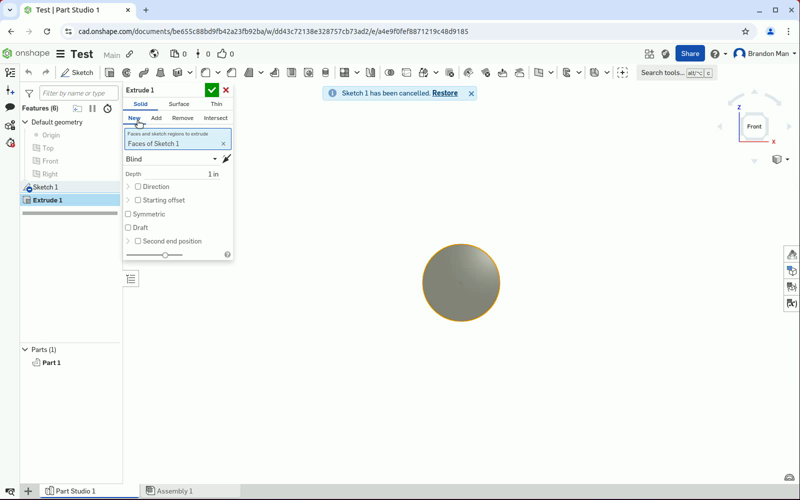
click(137, 120)
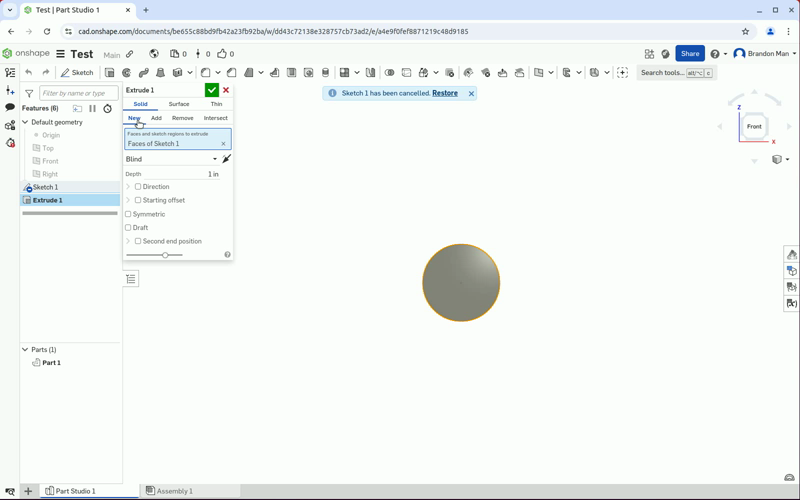
key(tab, 4)
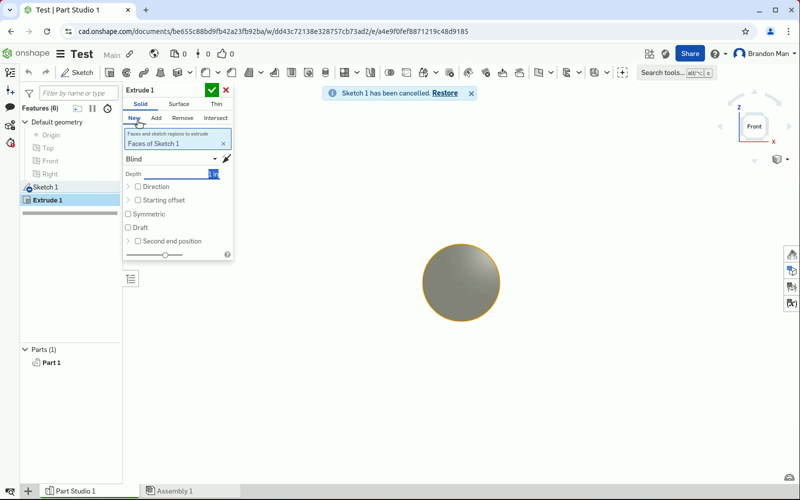
text(22.627)
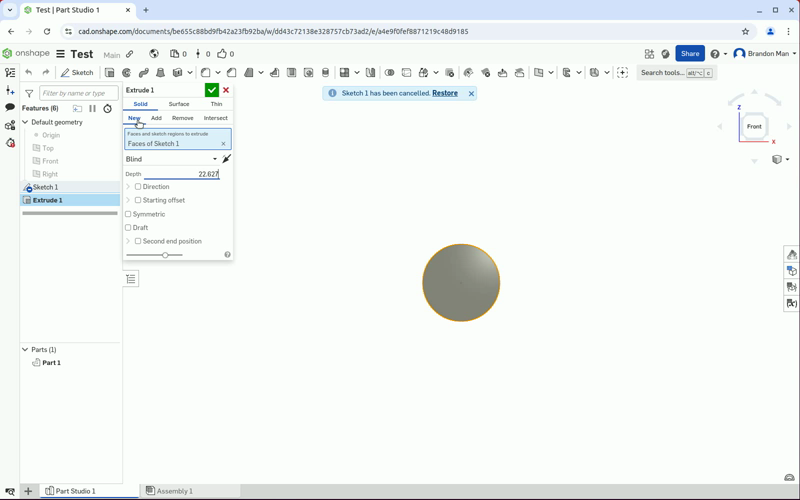
key(enter)
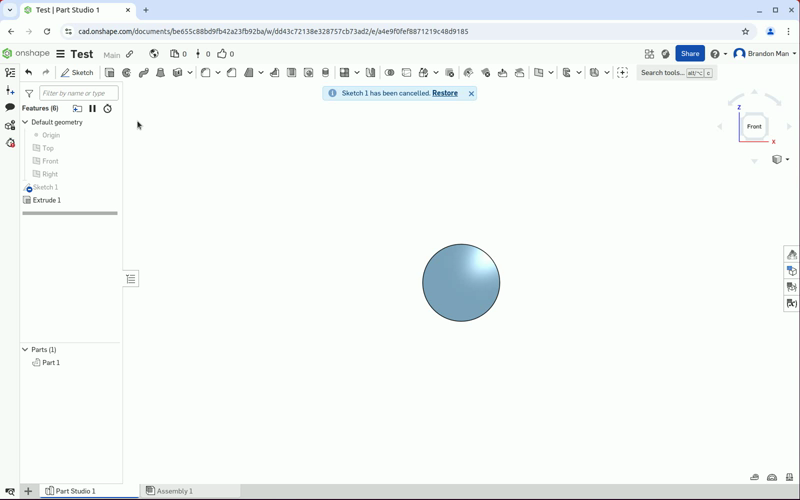
key(shift+h)
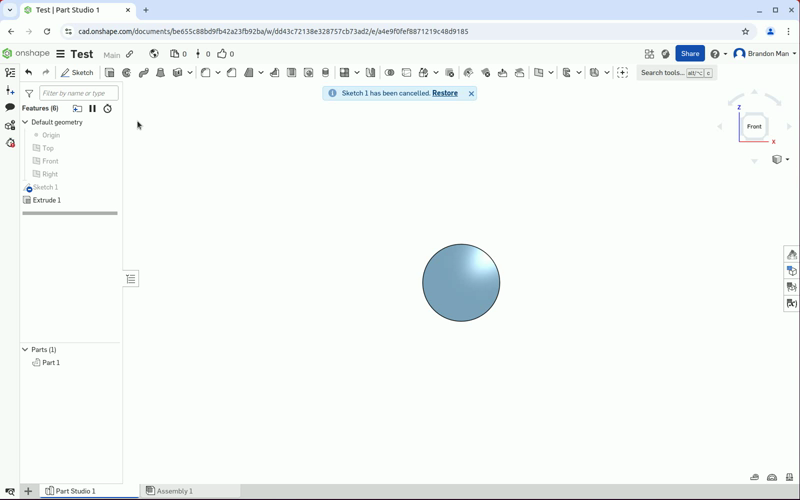
key(shift+h)
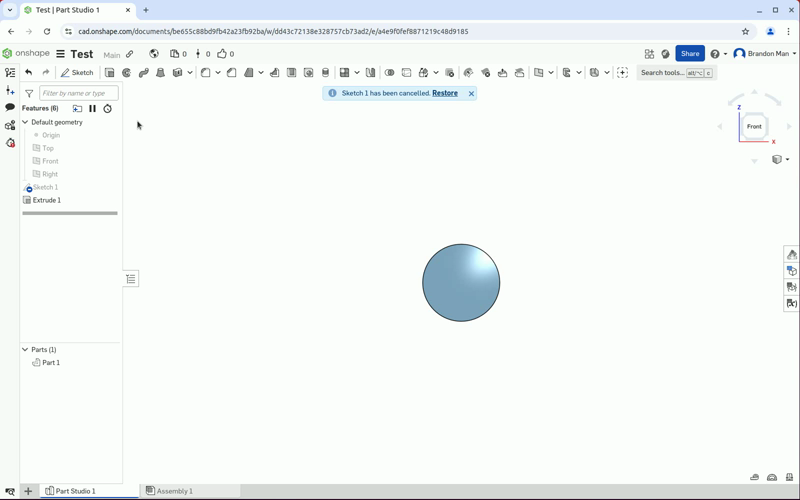
mouse_move(73, 189)
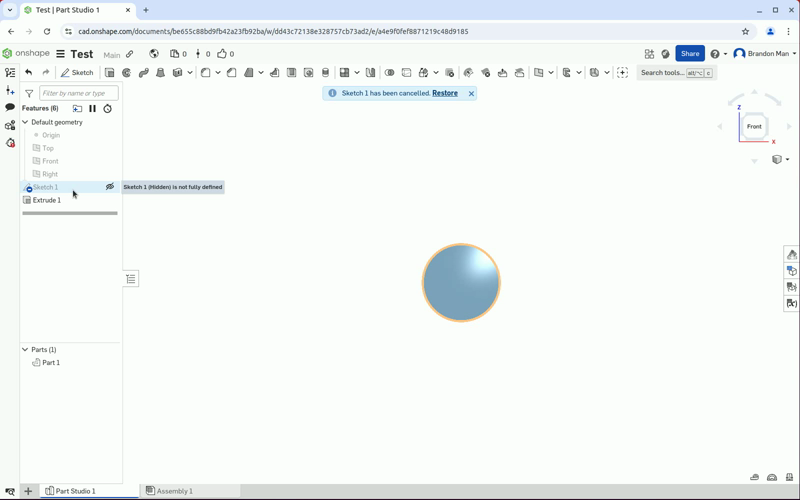
click(73, 189)
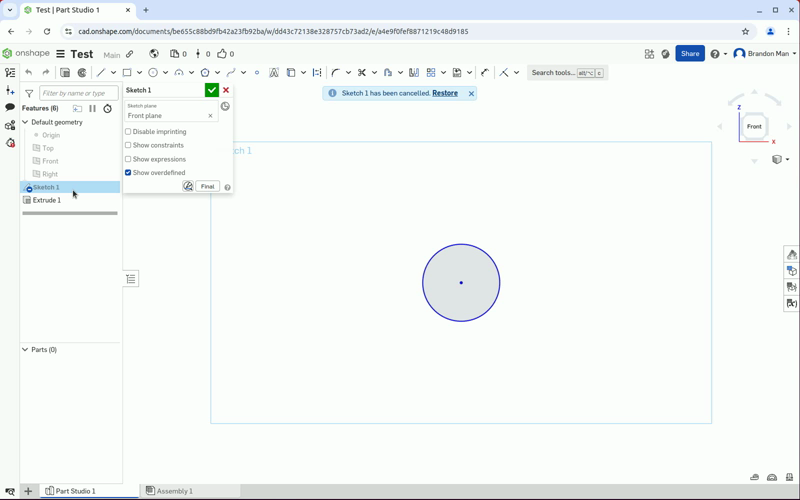
mouse_move(229, 92)
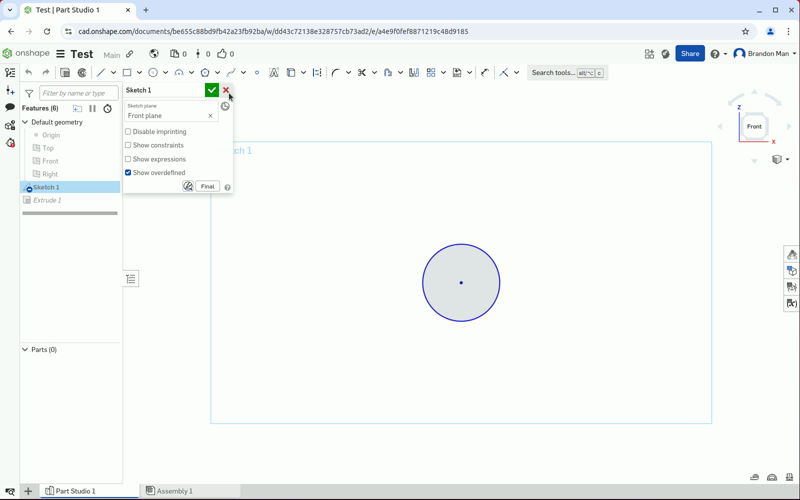
click(229, 92)
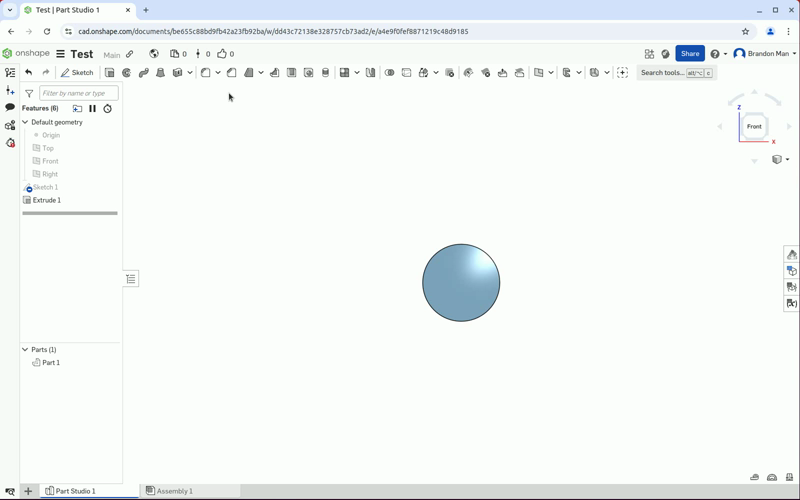
mouse_move(541, 75)
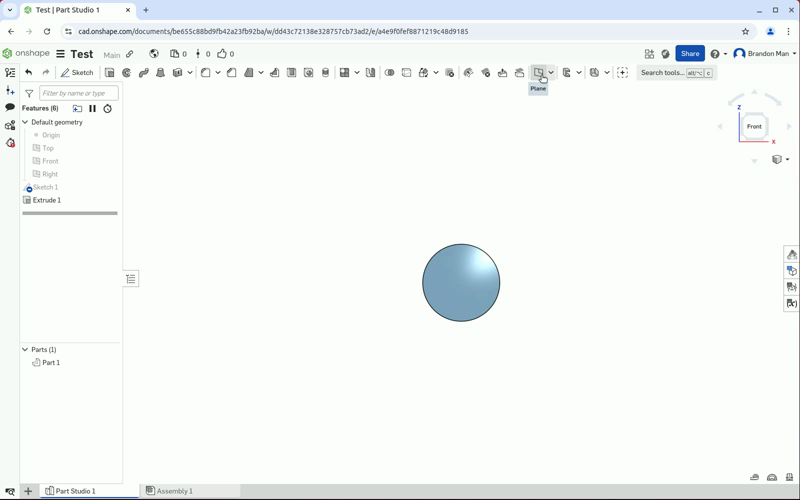
click(541, 75)
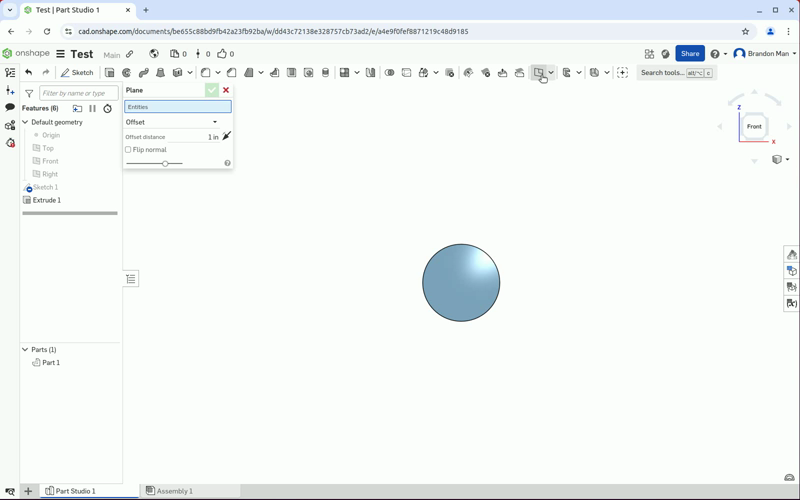
mouse_move(73, 163)
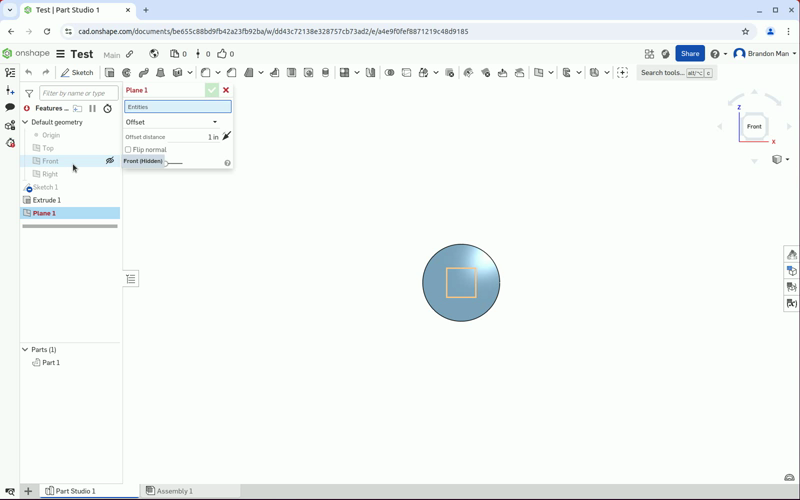
click(73, 163)
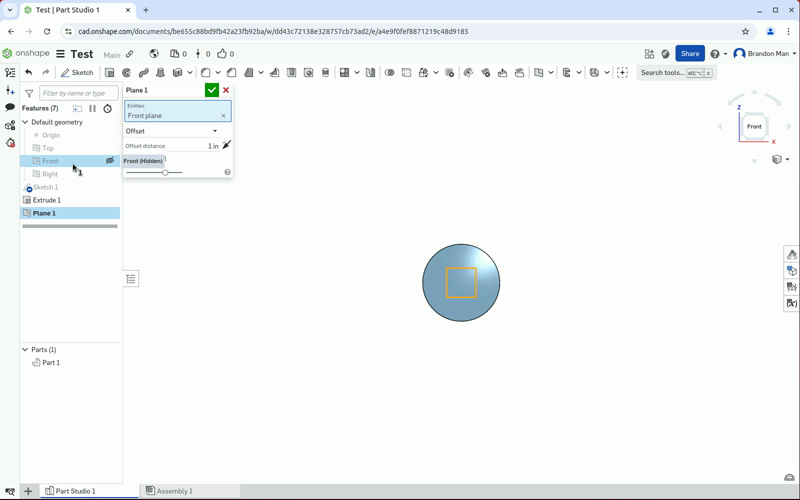
key(tab, 2)
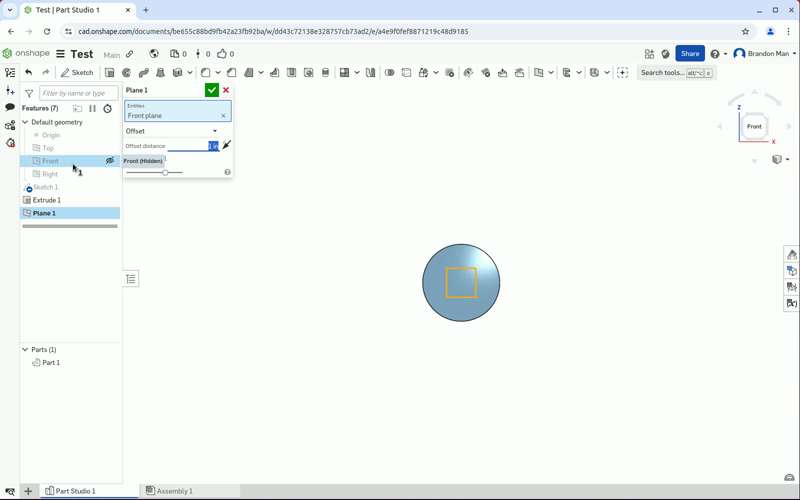
text(22.615)
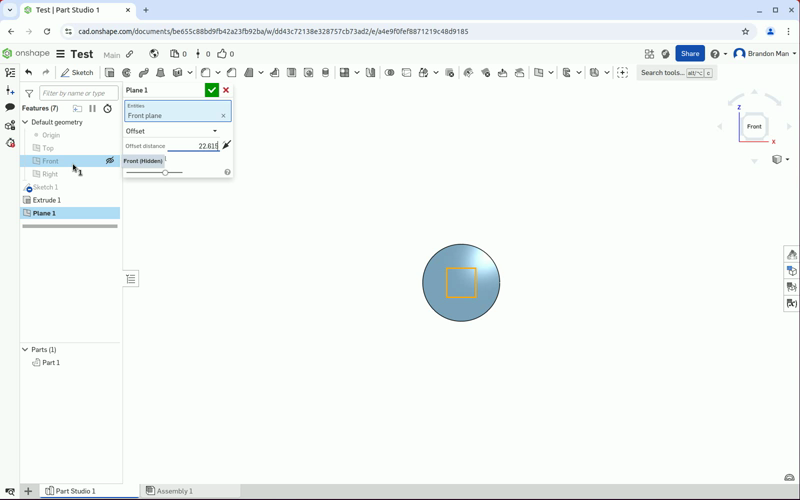
key(enter, 2)
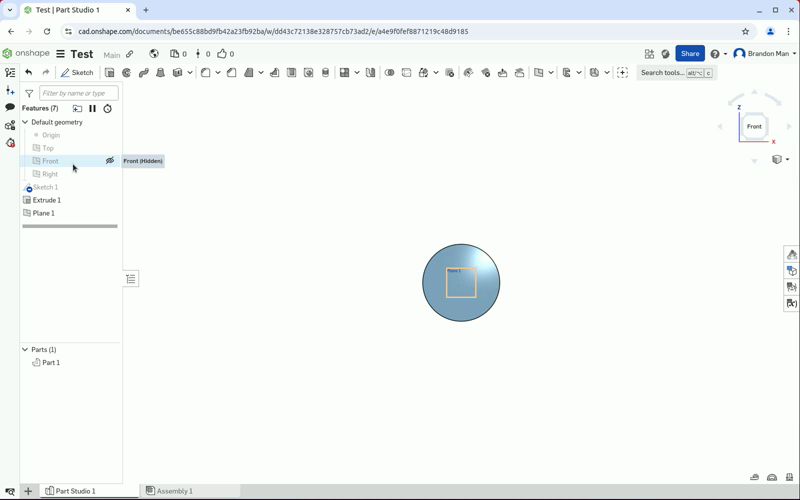
key(shift+s)
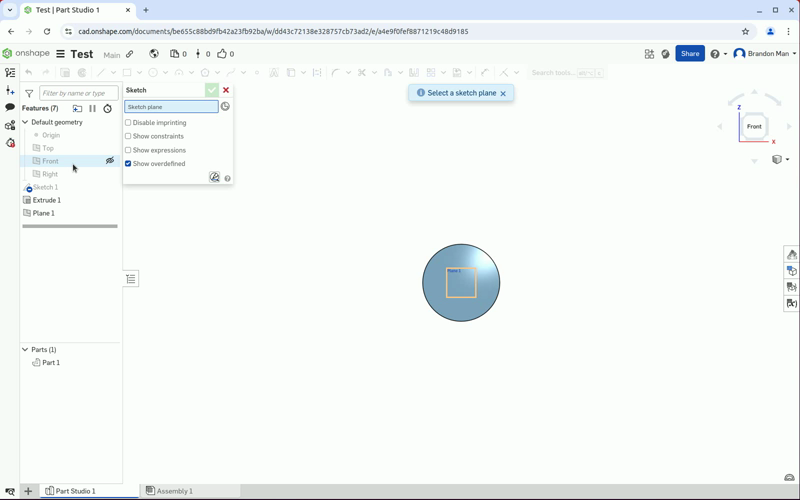
mouse_move(73, 215)
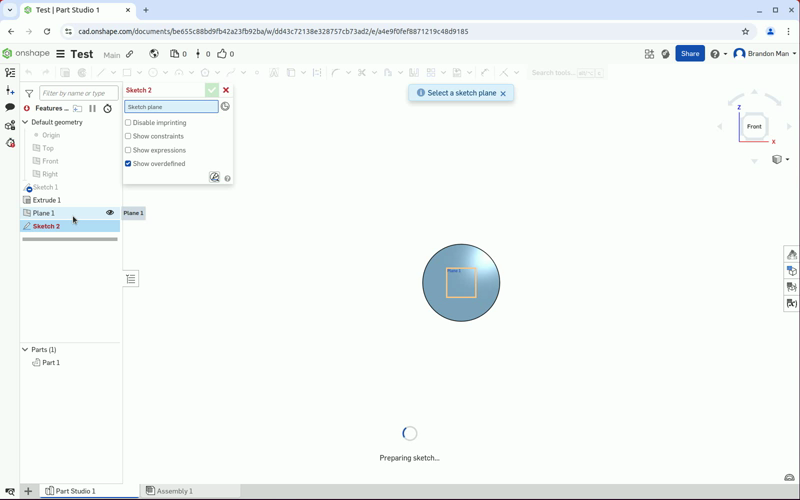
click(73, 215)
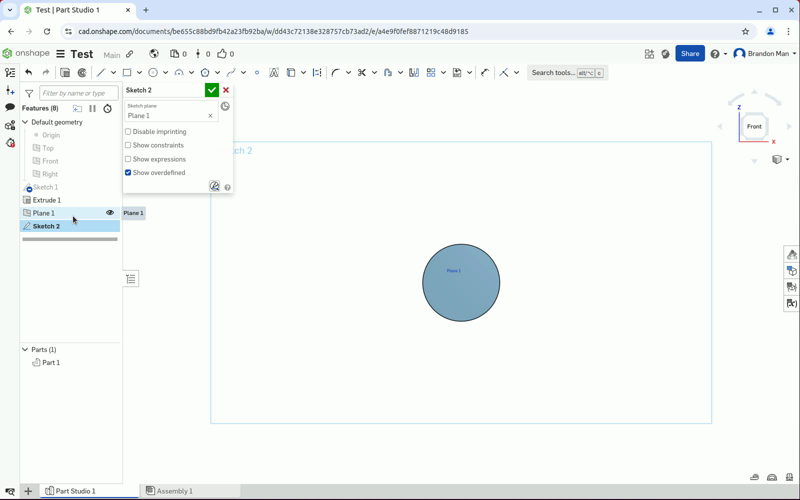
mouse_move(73, 352)
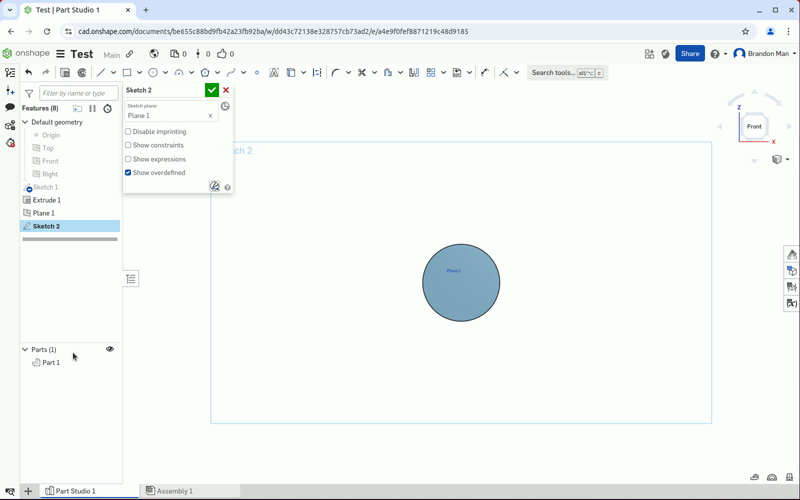
key(y)
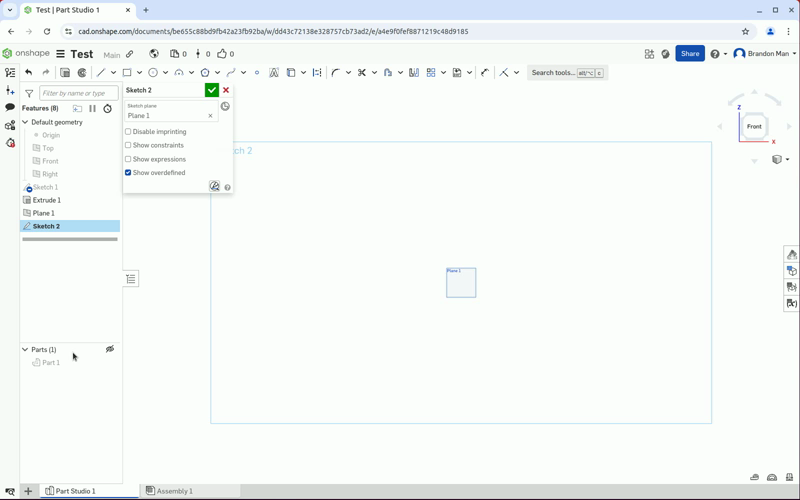
key(c)
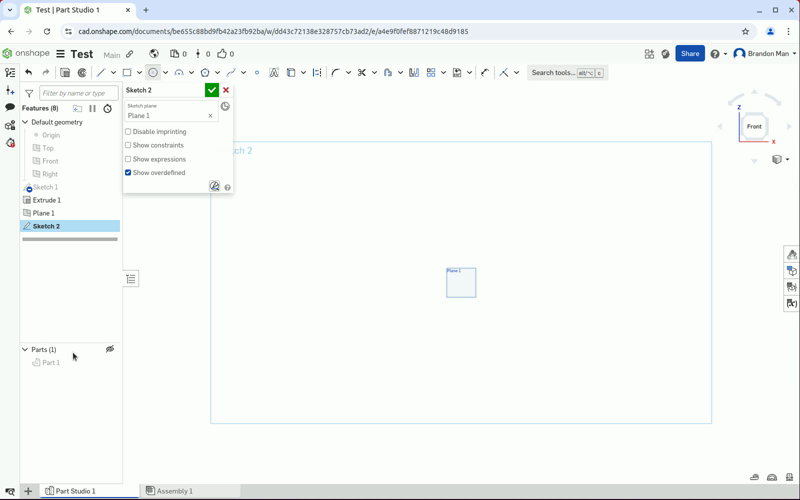
key_down(shift)
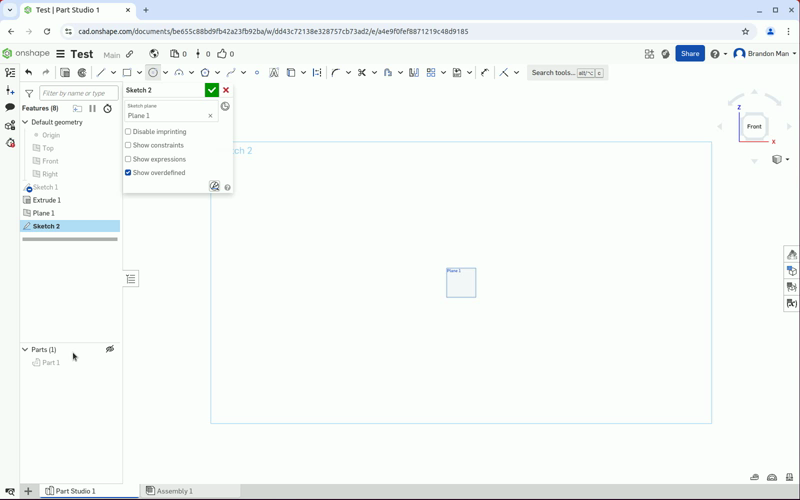
mouse_move(461, 282)
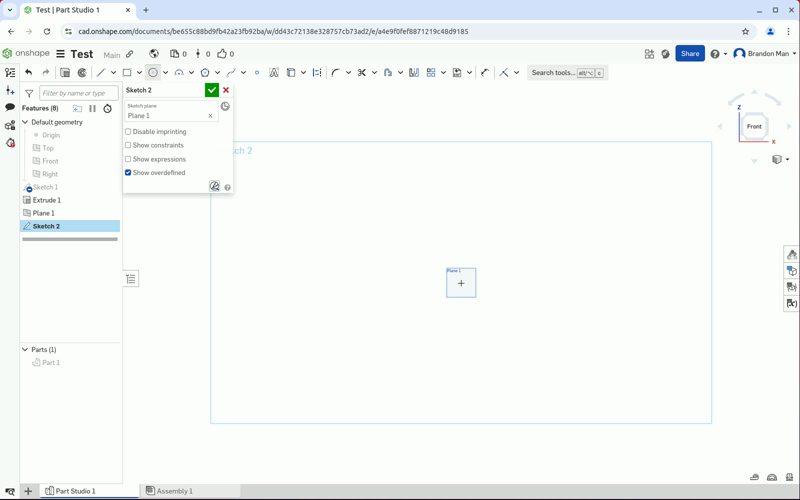
click(461, 282)
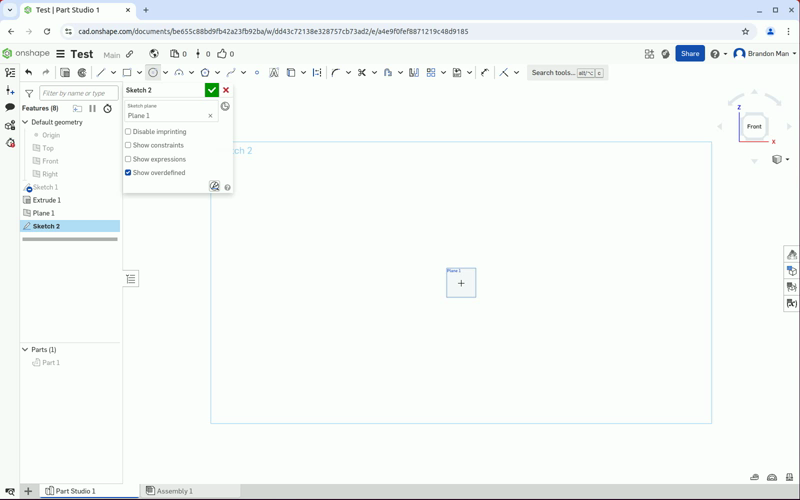
key_up(shift)
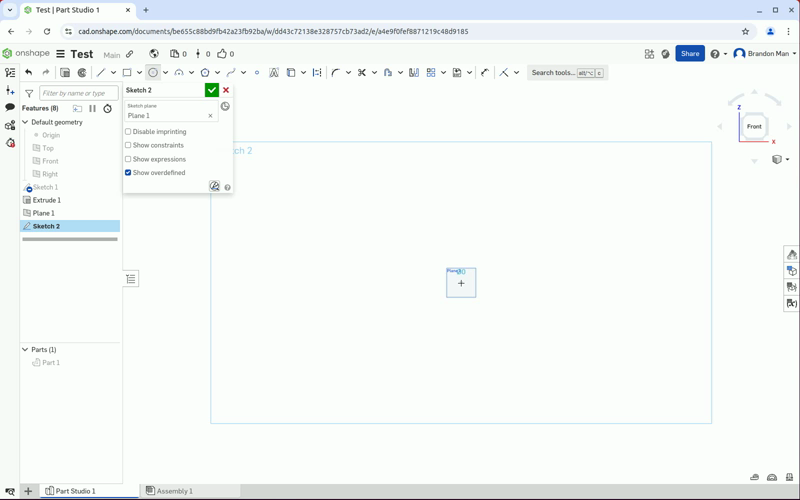
mouse_move(476, 282)
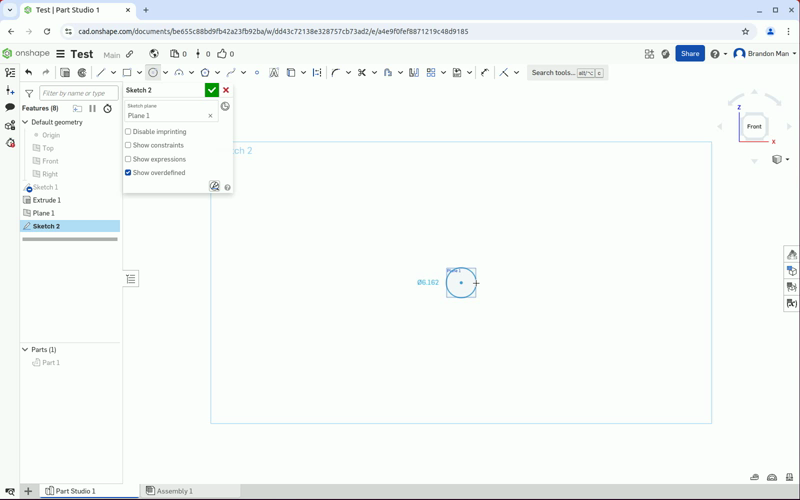
click(476, 282)
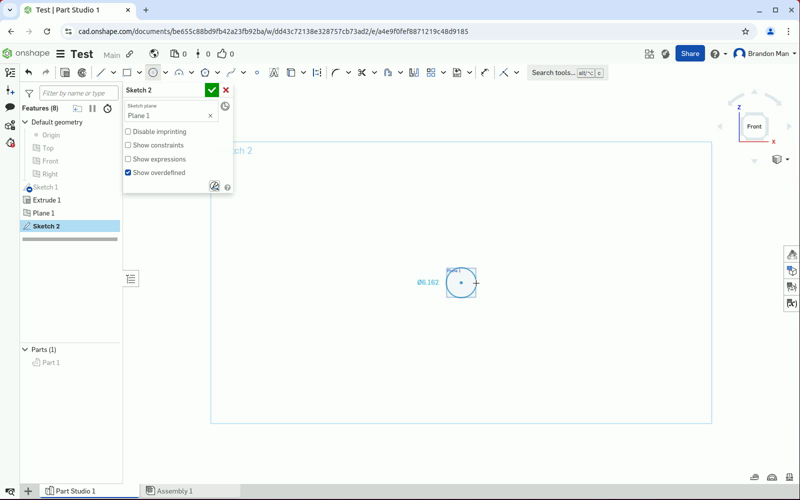
key(esc)
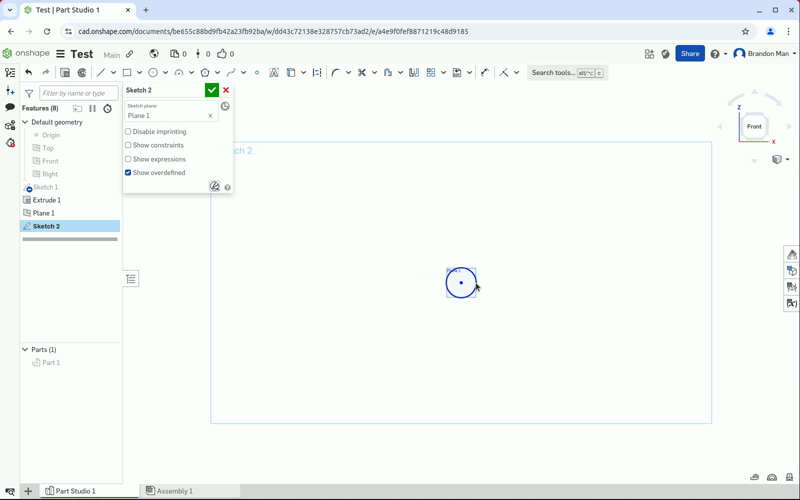
mouse_move(449, 287)
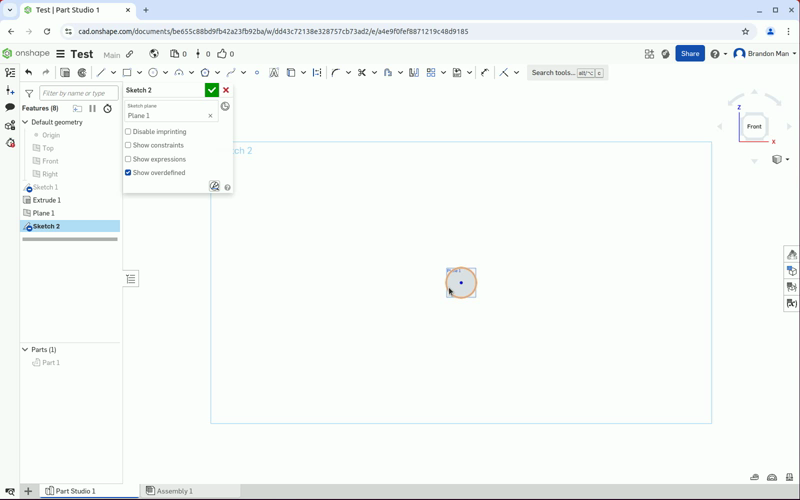
scroll(6)
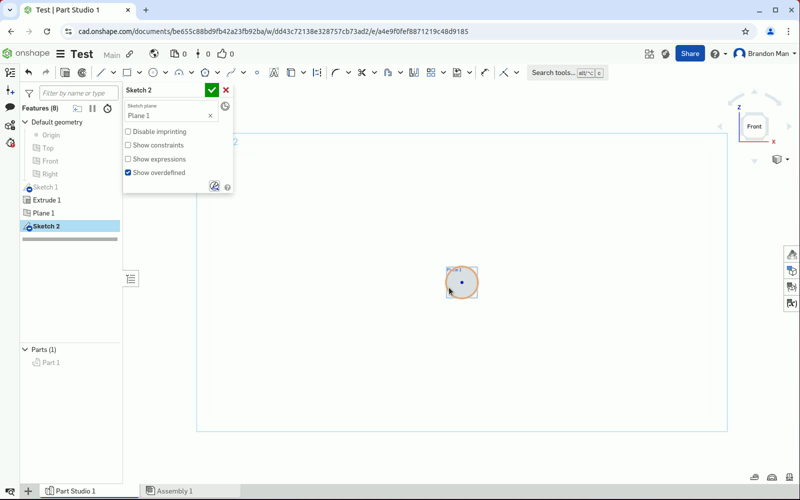
scroll(6)
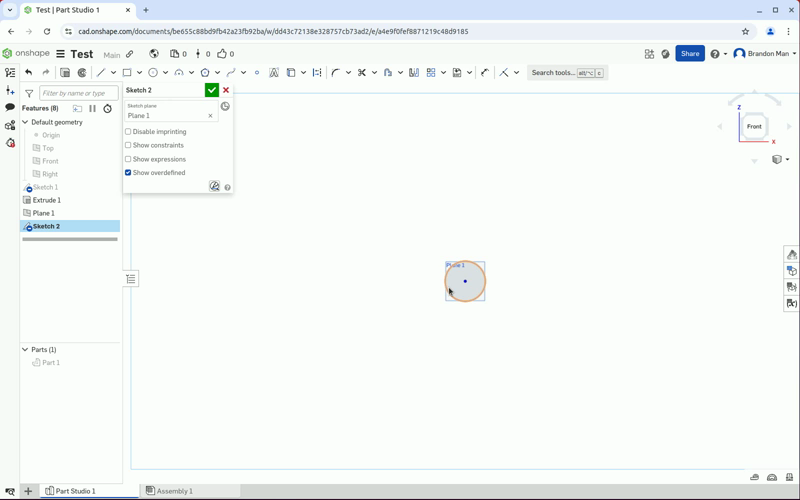
scroll(6)
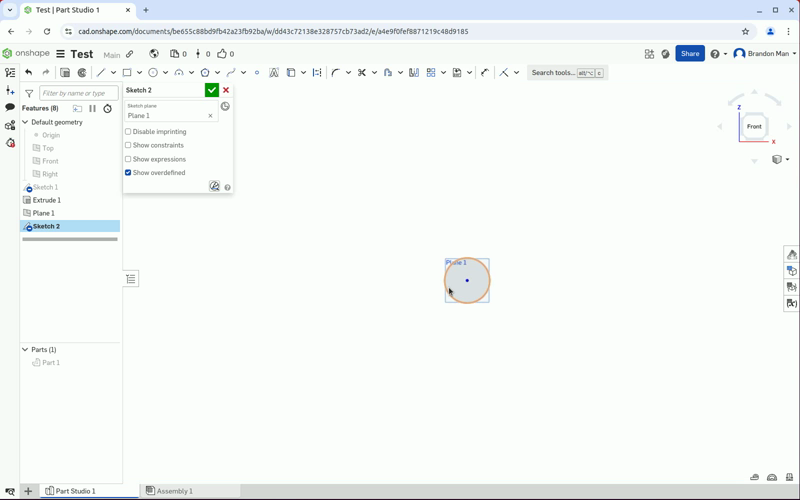
scroll(6)
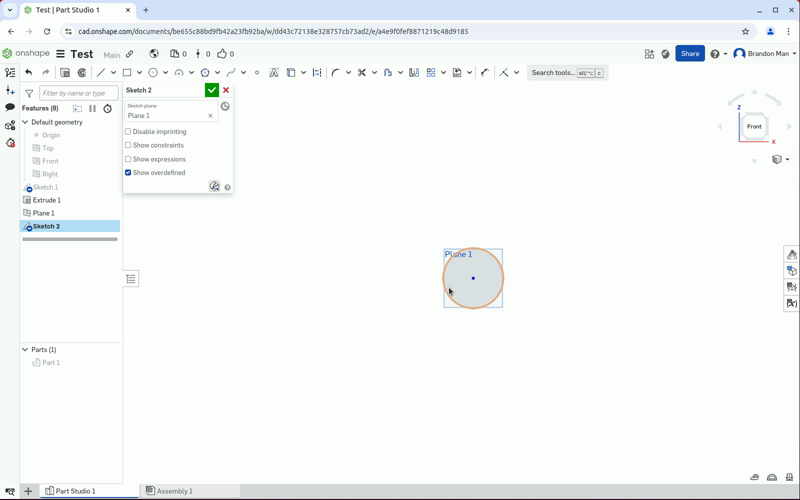
scroll(6)
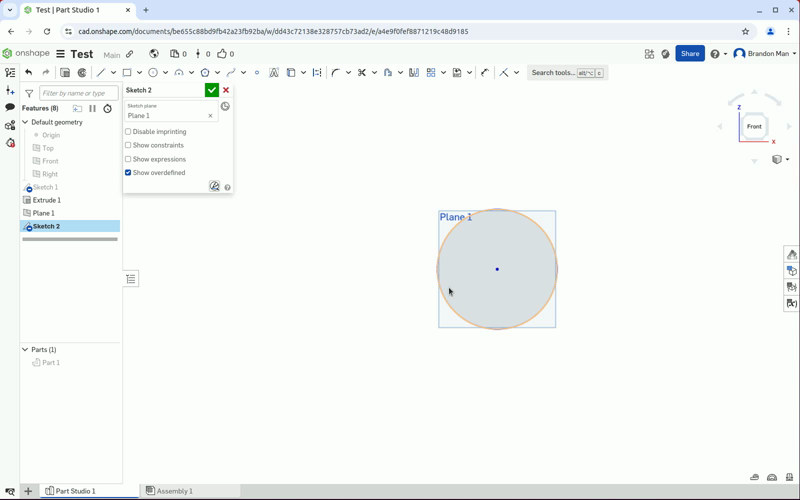
scroll(6)
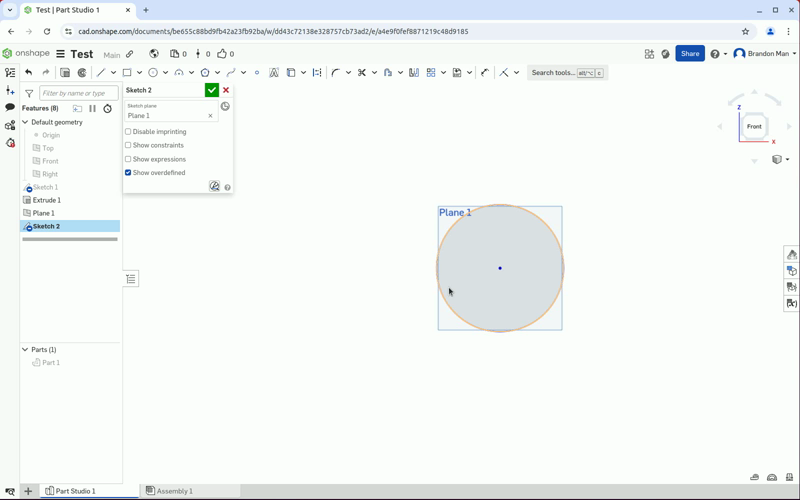
scroll(6)
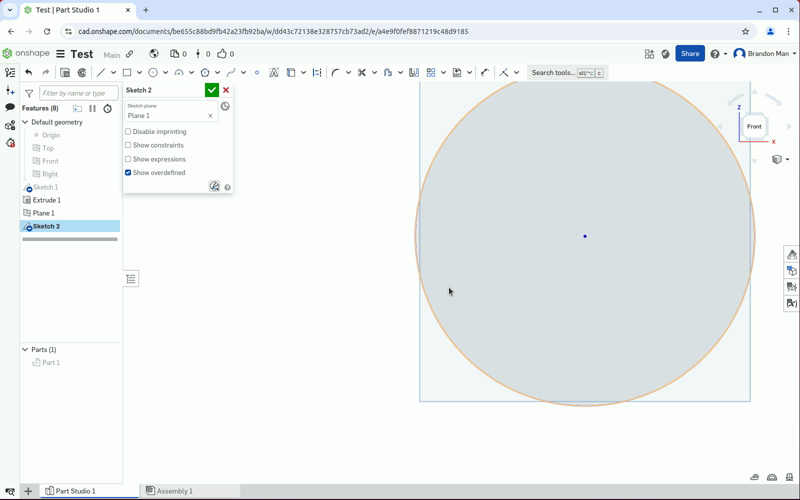
click(449, 287)
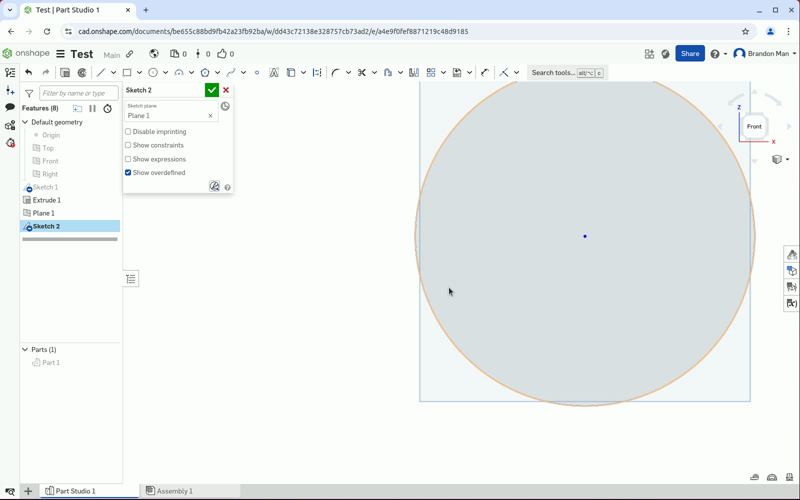
scroll(-6)
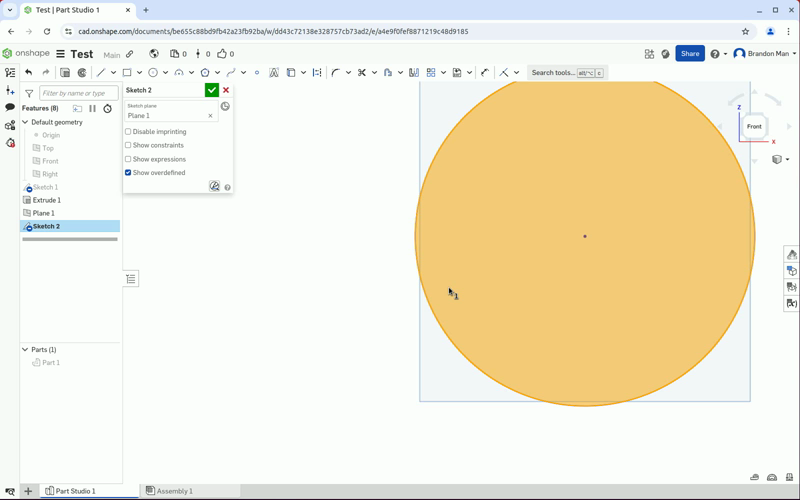
scroll(-6)
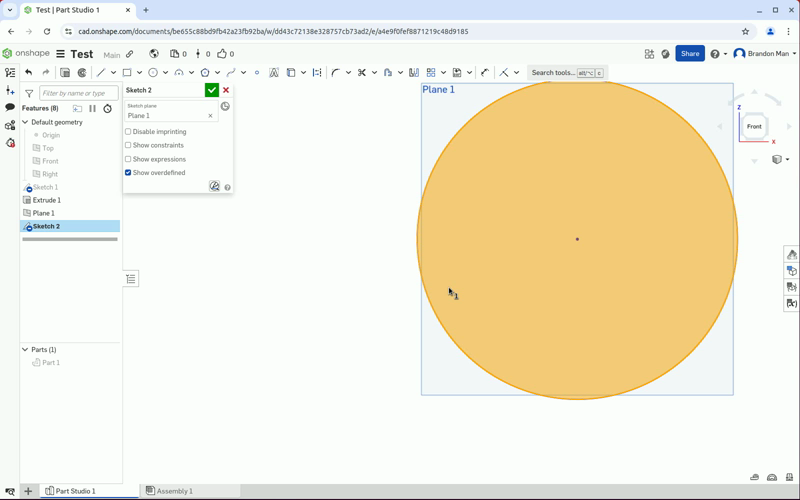
scroll(-6)
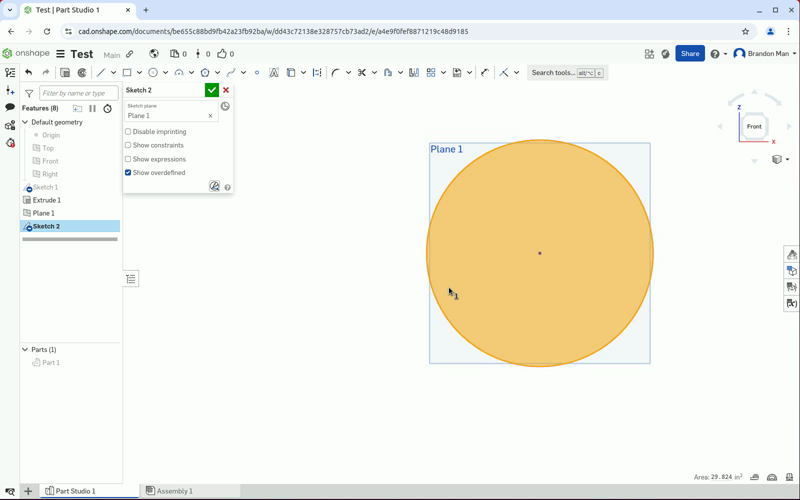
scroll(-6)
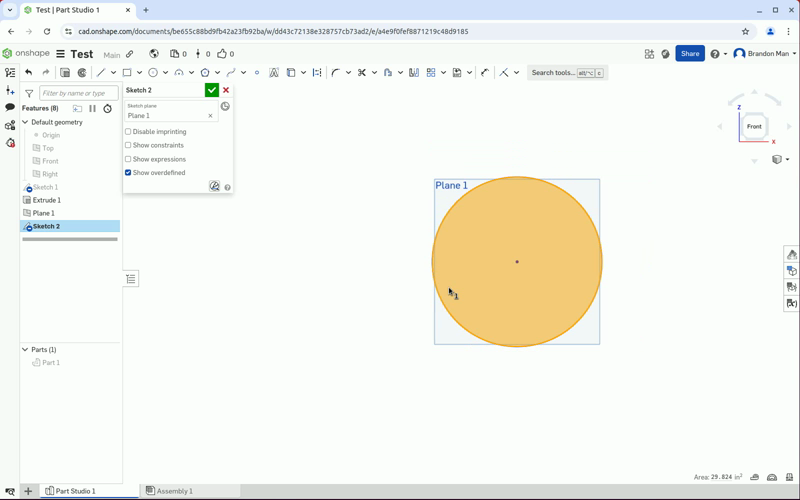
scroll(-6)
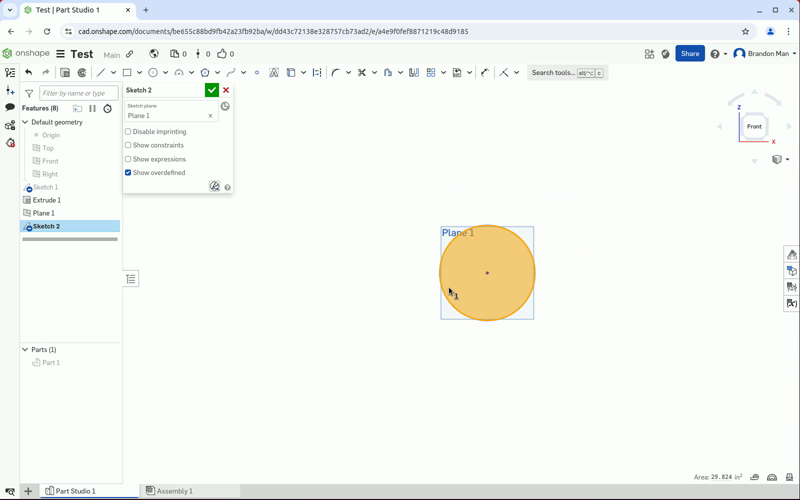
scroll(-6)
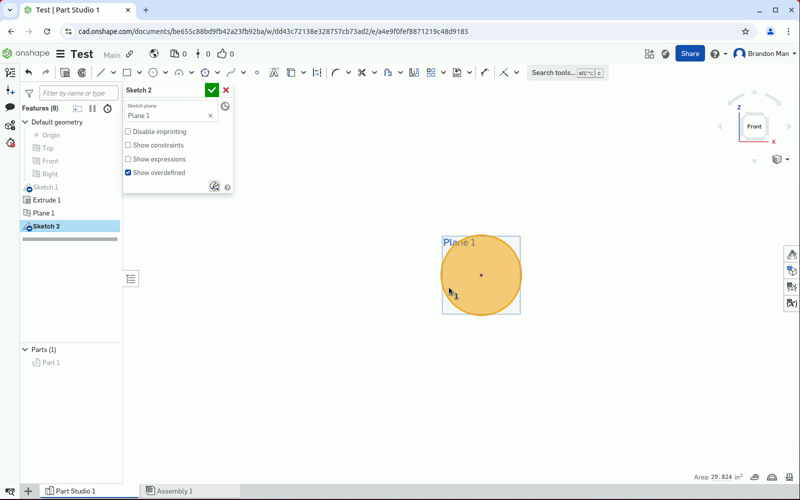
scroll(-6)
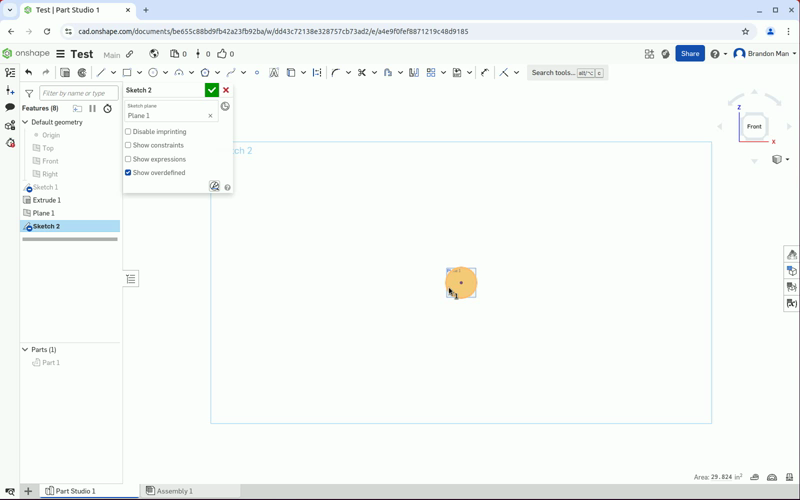
mouse_move(73, 352)
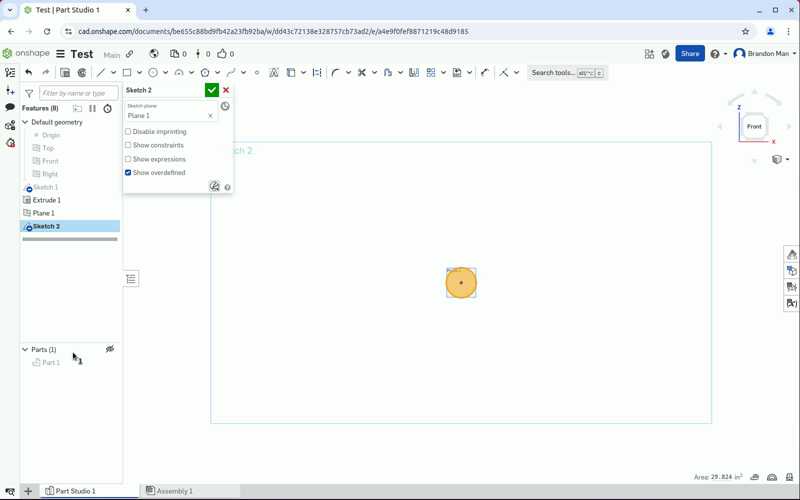
key(shift+y)
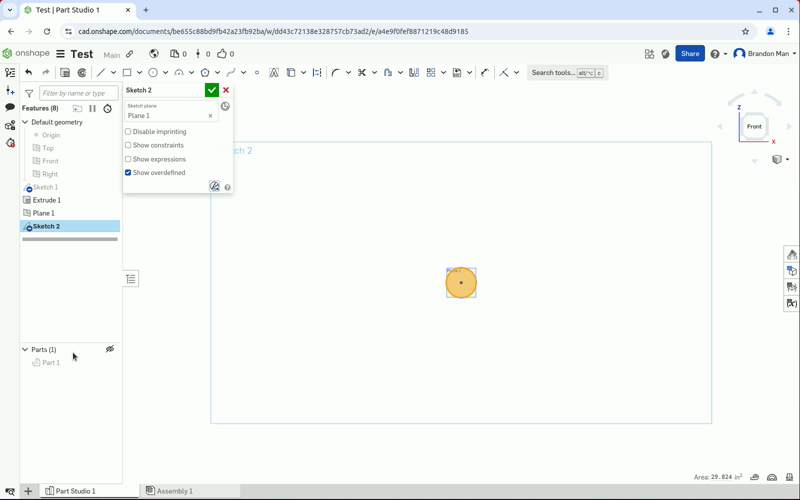
key(shift+e)
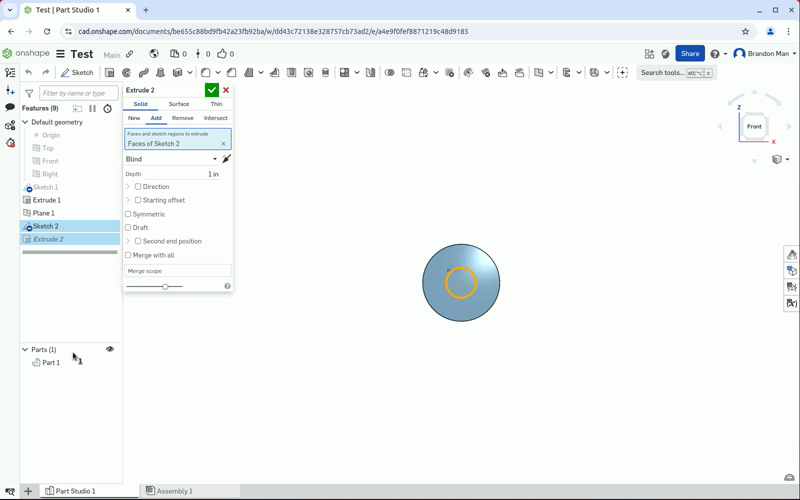
mouse_move(143, 106)
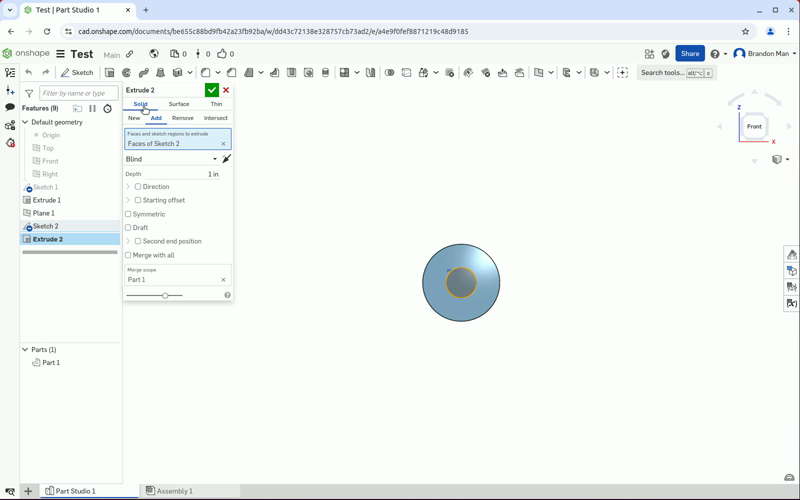
click(143, 106)
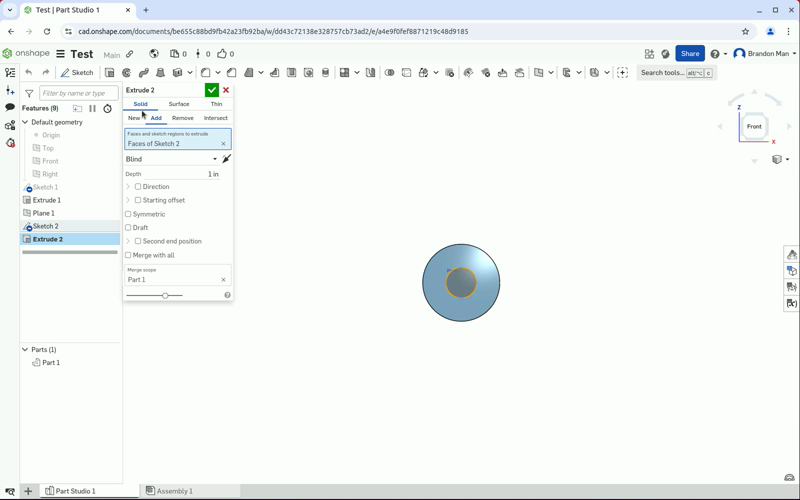
mouse_move(137, 120)
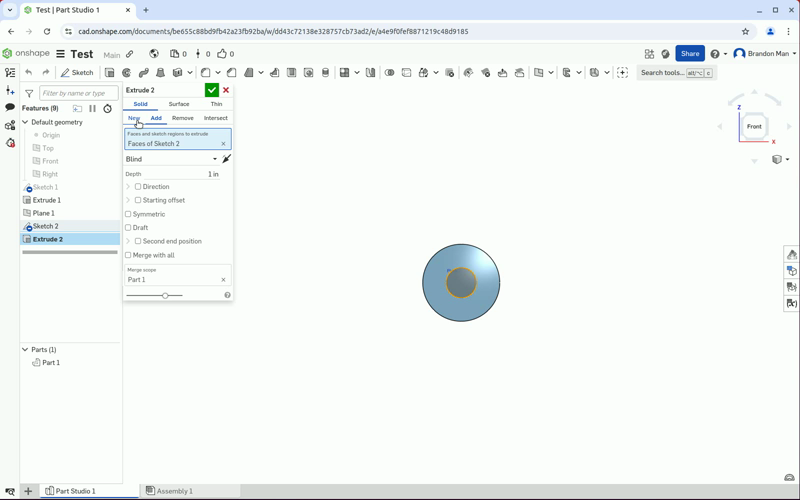
click(137, 120)
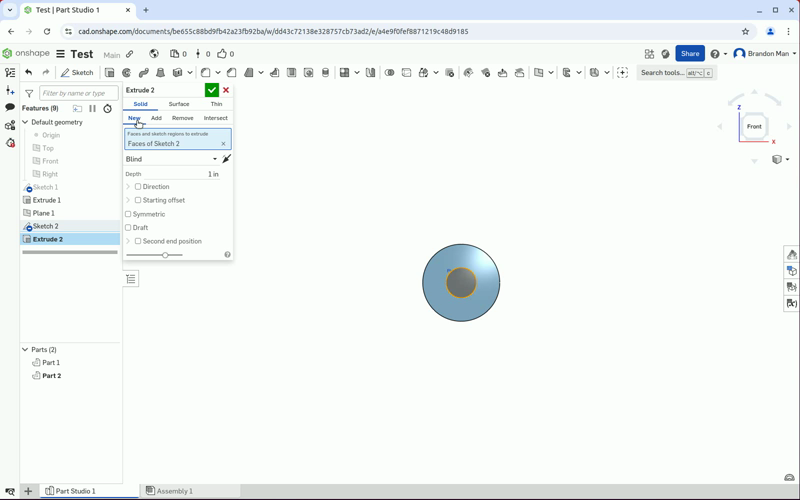
key(tab, 4)
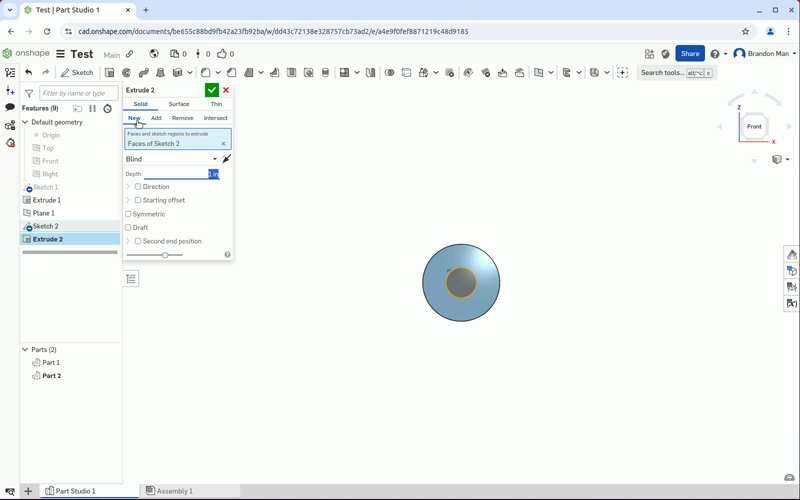
text(0.481)
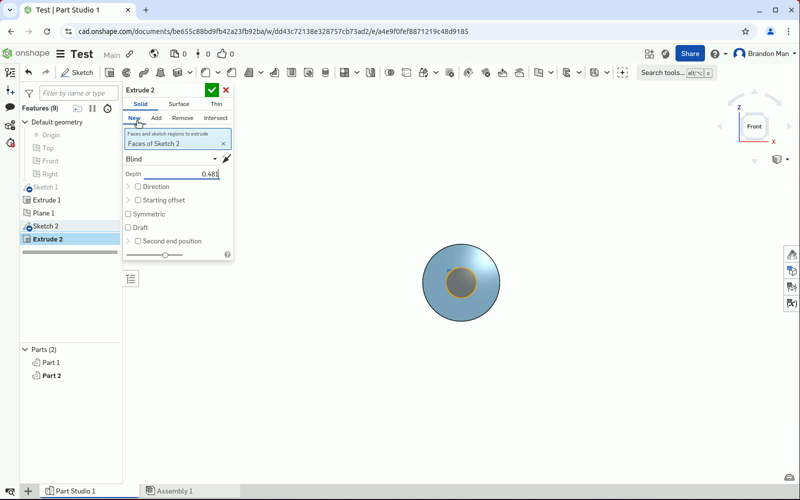
key(enter)
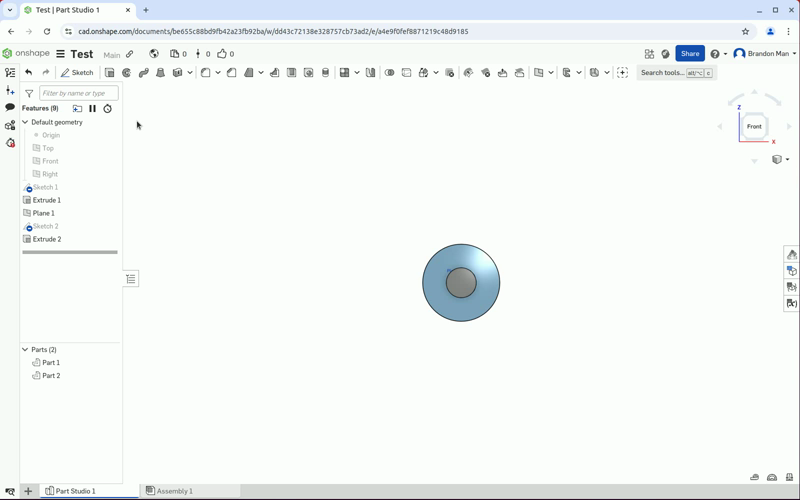
key(shift+h)
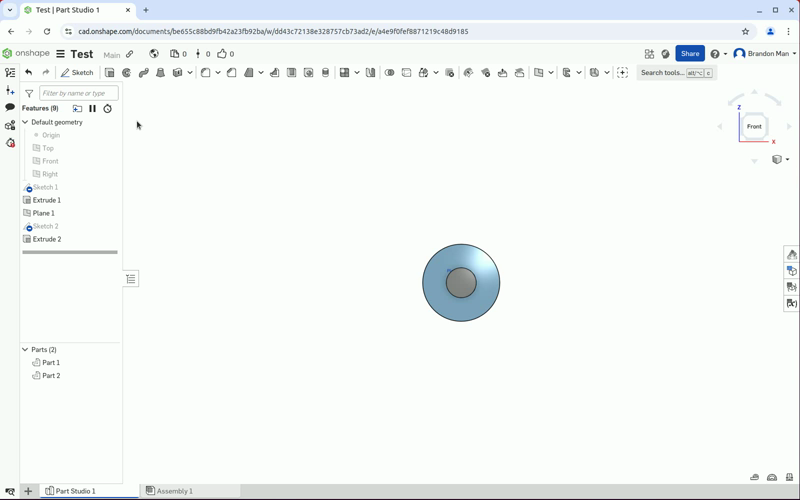
key(shift+h)
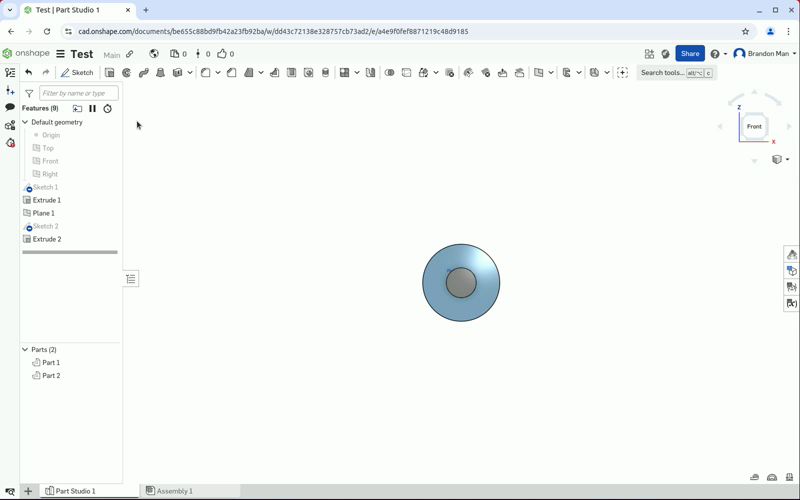
mouse_move(73, 189)
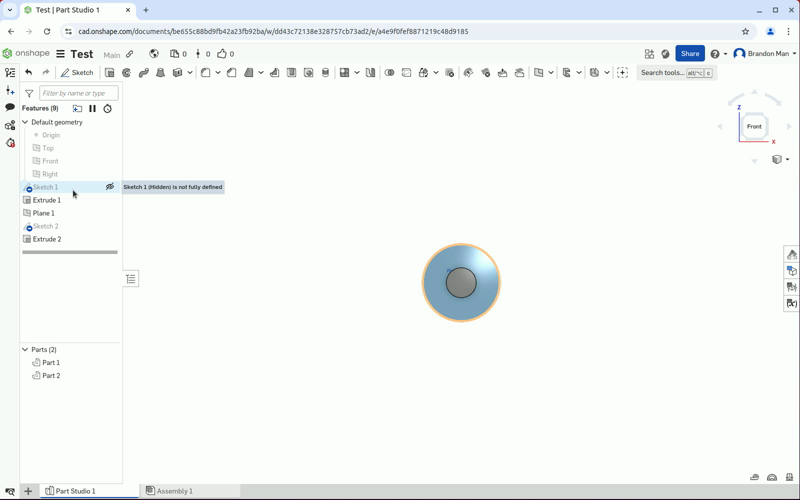
click(73, 189)
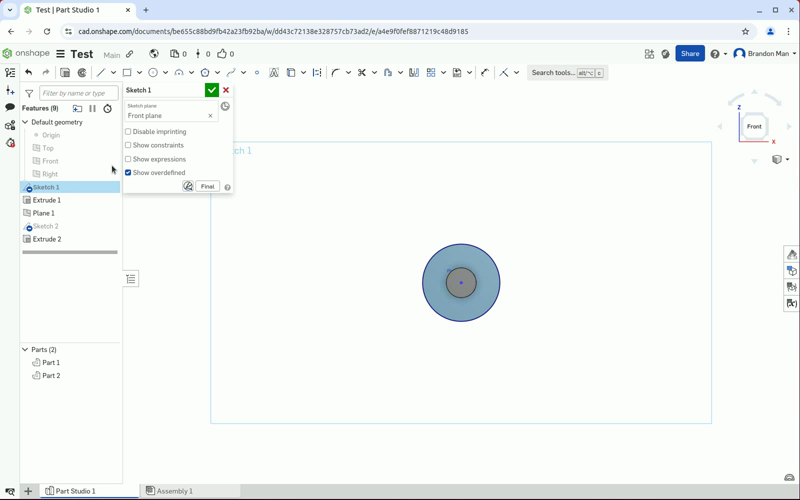
mouse_move(229, 92)
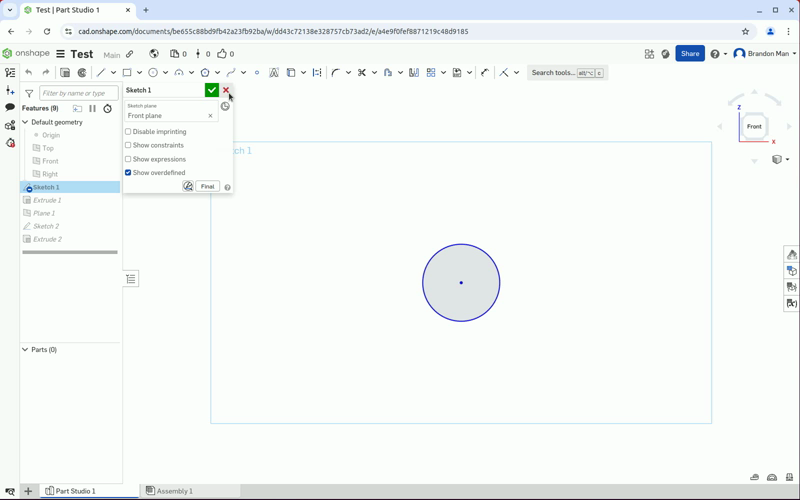
click(229, 92)
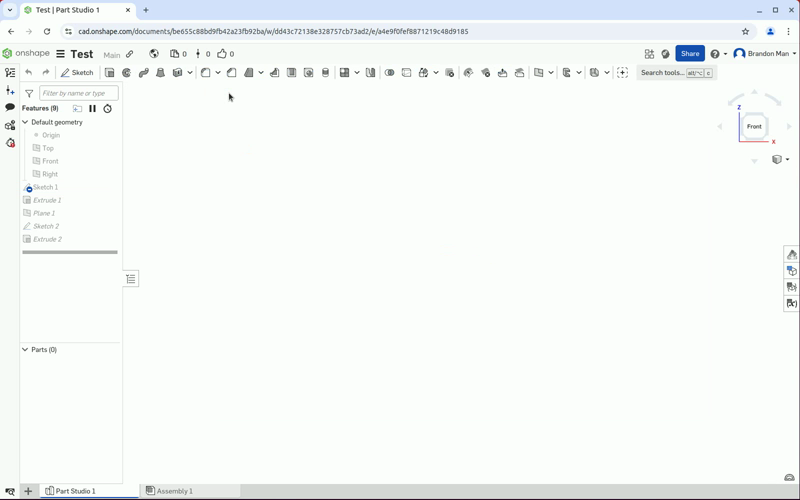
key(shift+s)
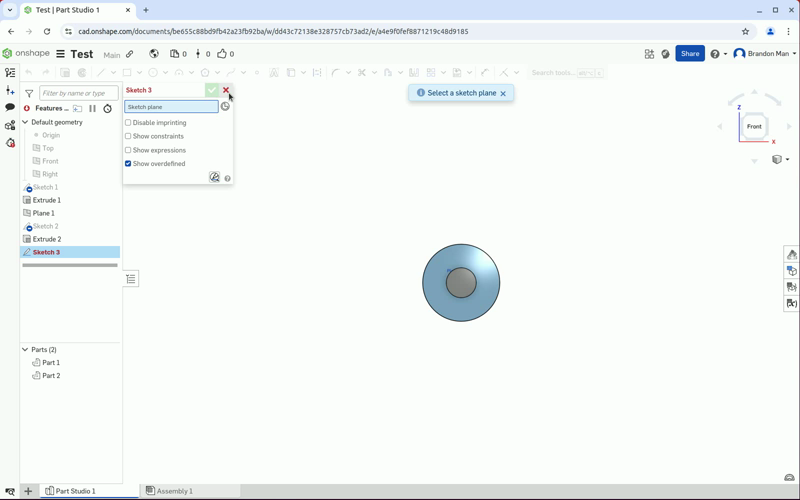
mouse_move(73, 215)
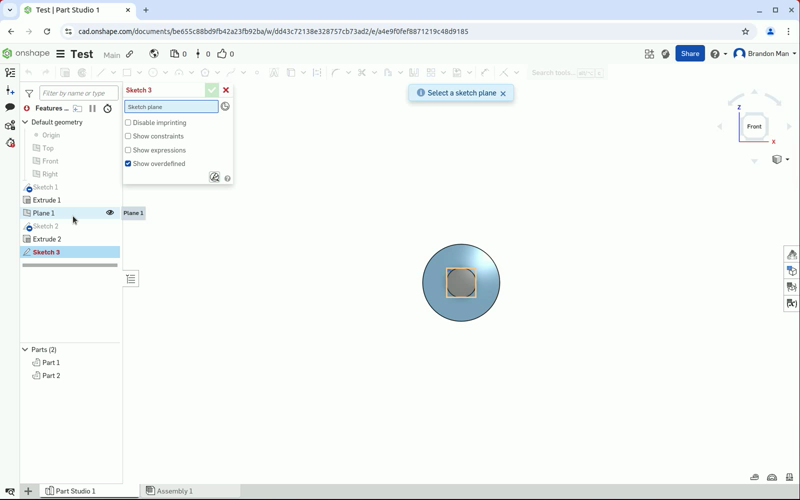
click(73, 215)
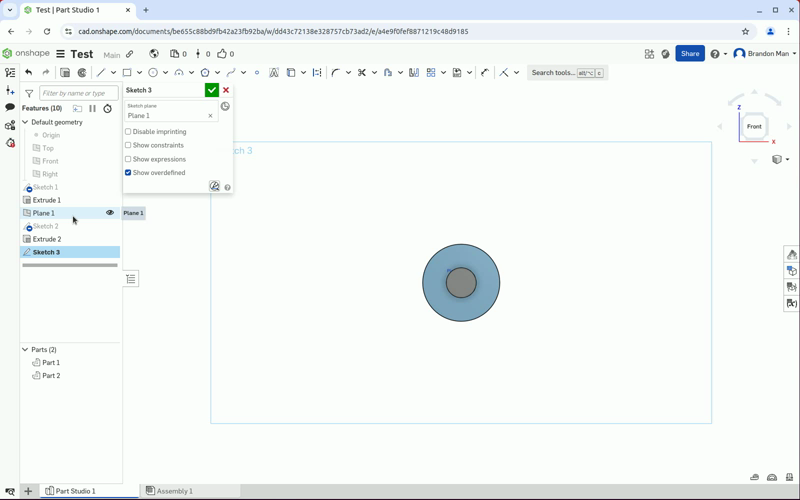
mouse_move(73, 352)
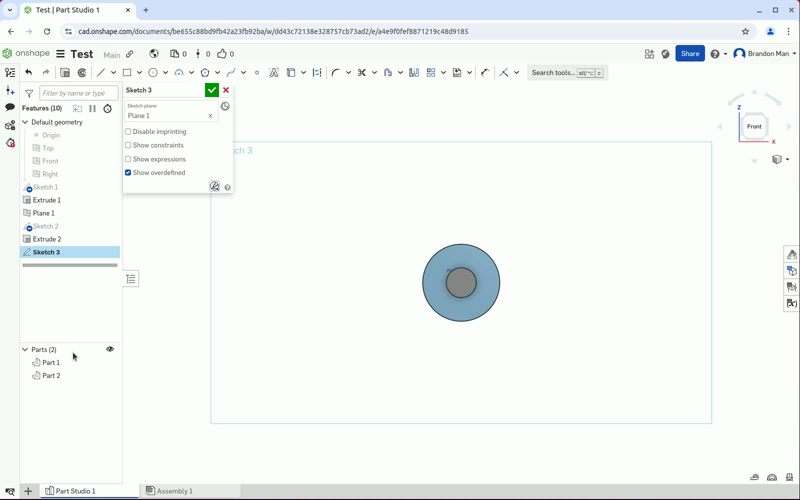
key(y)
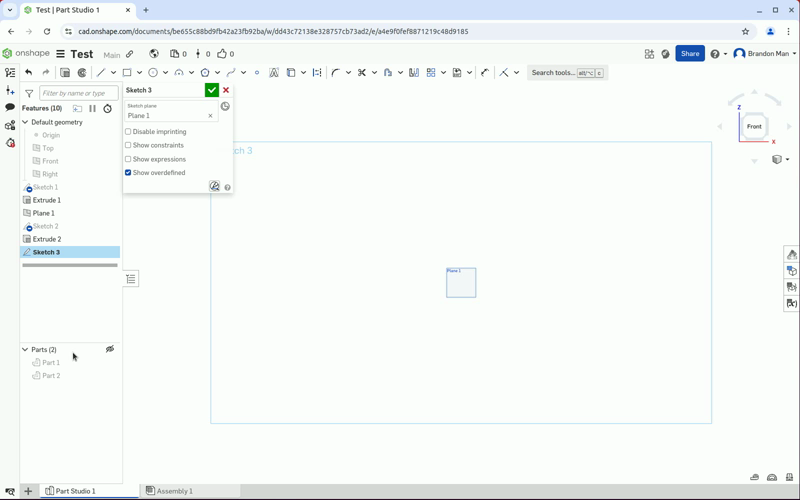
key(c)
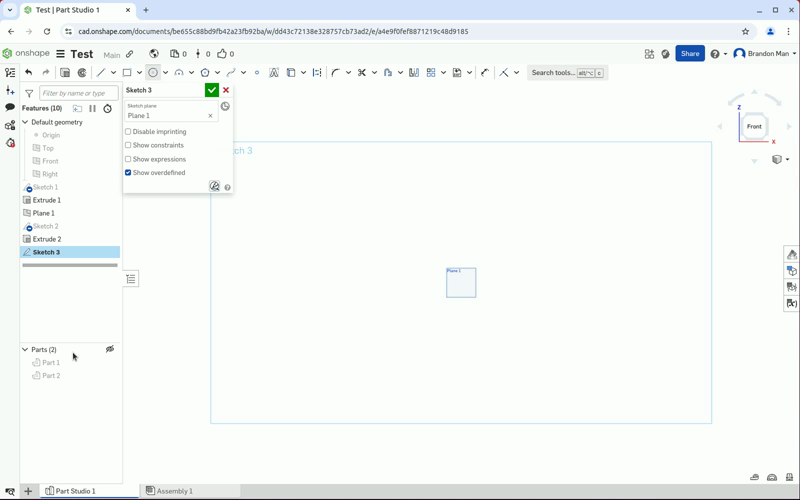
key_down(shift)
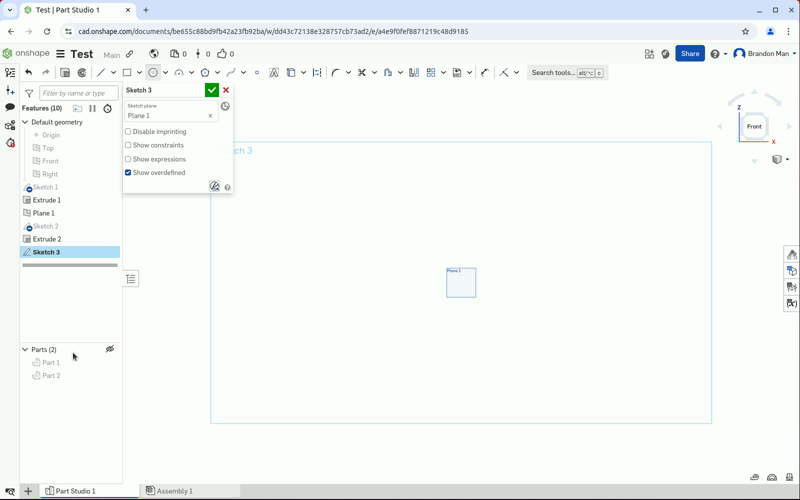
mouse_move(447, 267)
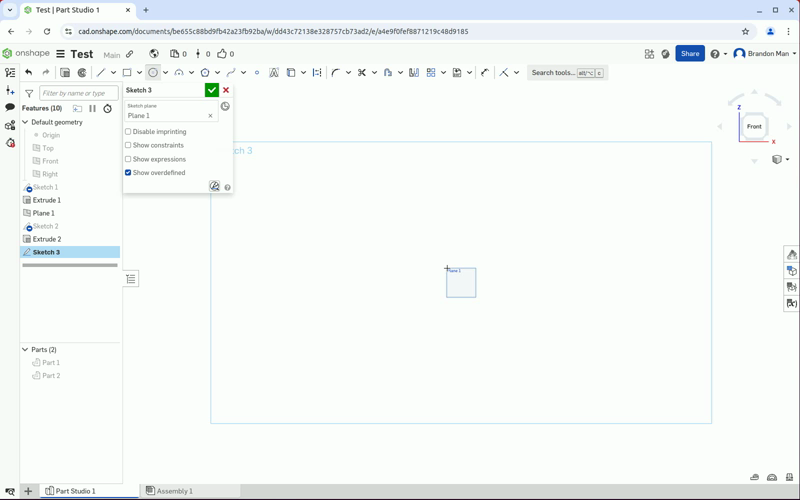
click(447, 267)
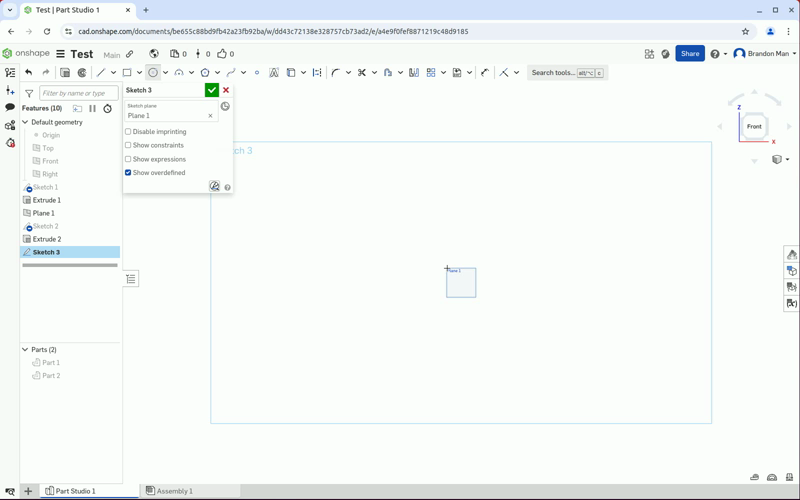
key_up(shift)
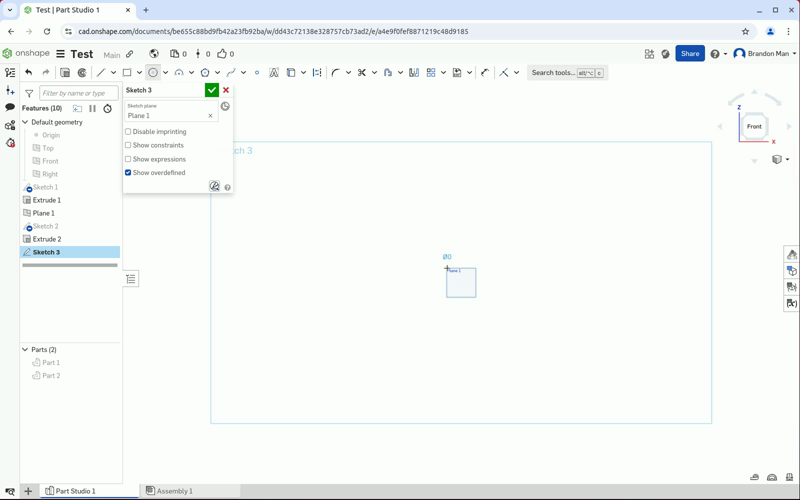
mouse_move(450, 267)
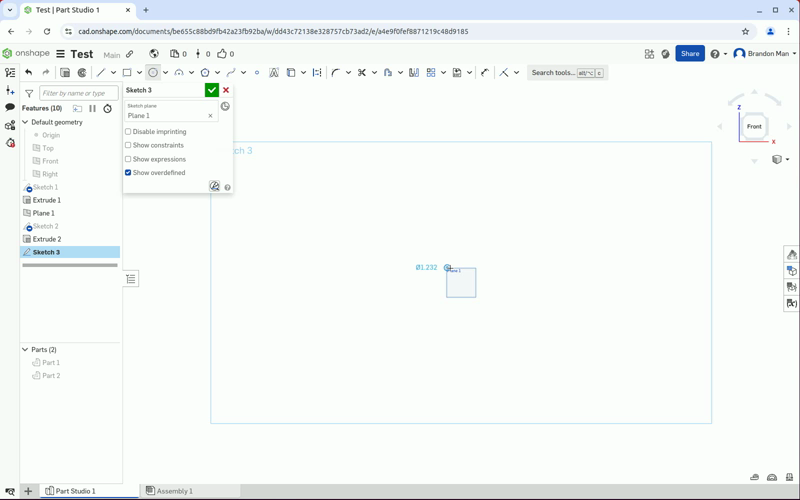
click(450, 267)
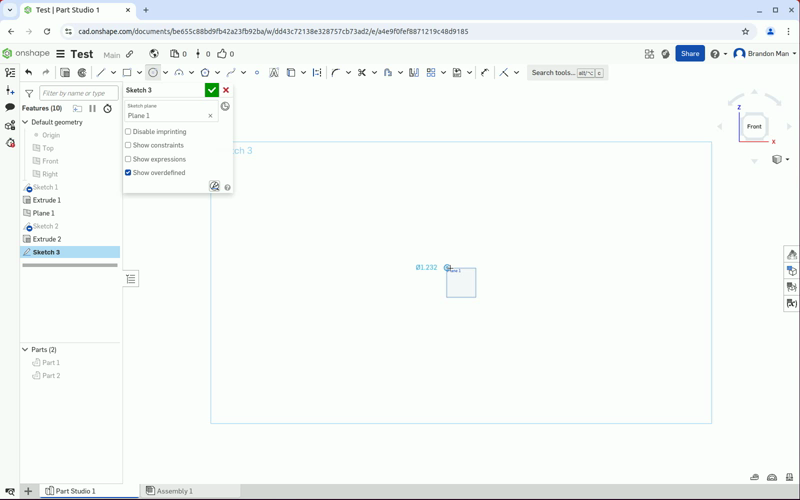
key(esc)
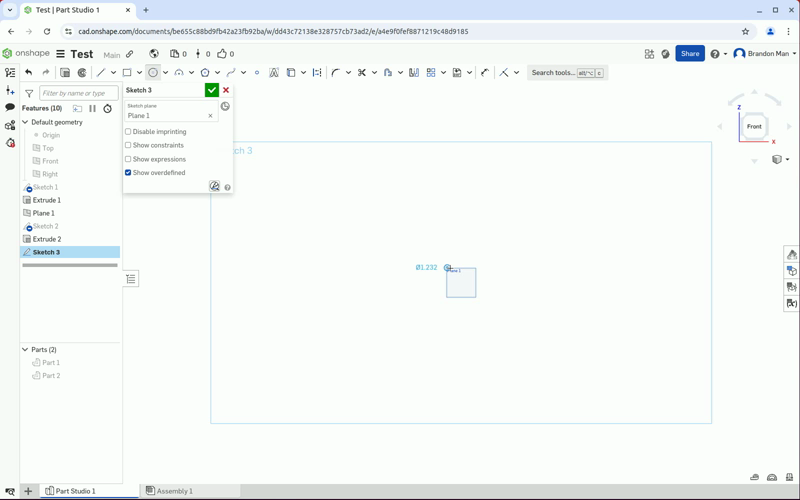
mouse_move(446, 267)
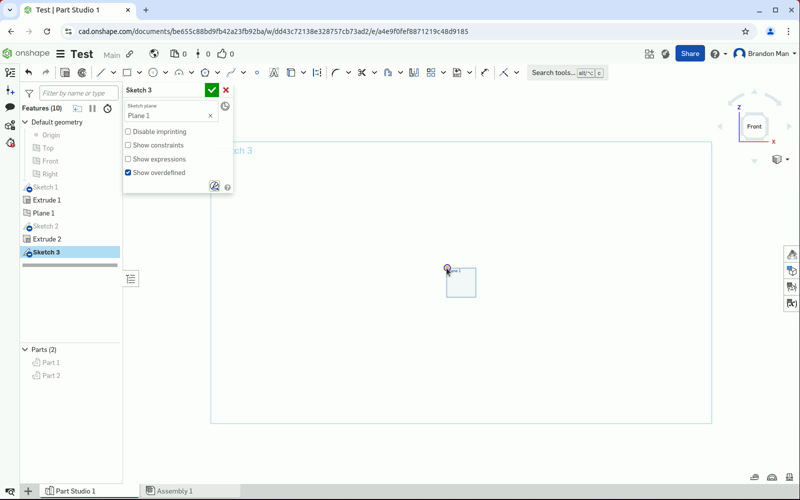
scroll(6)
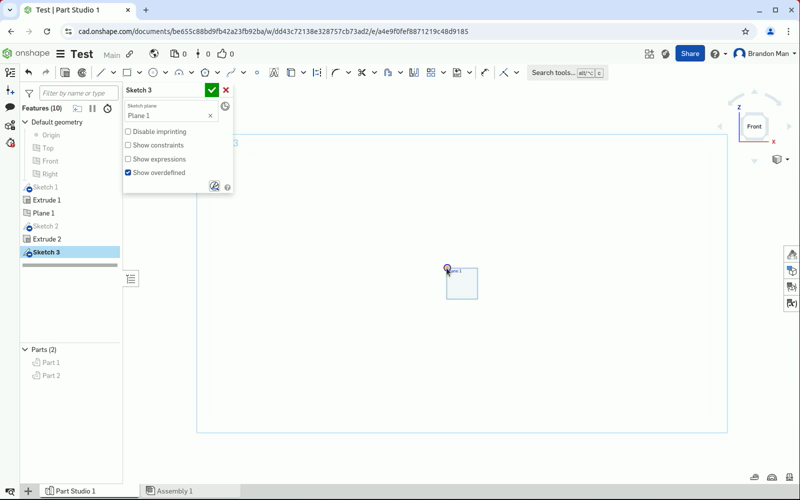
scroll(6)
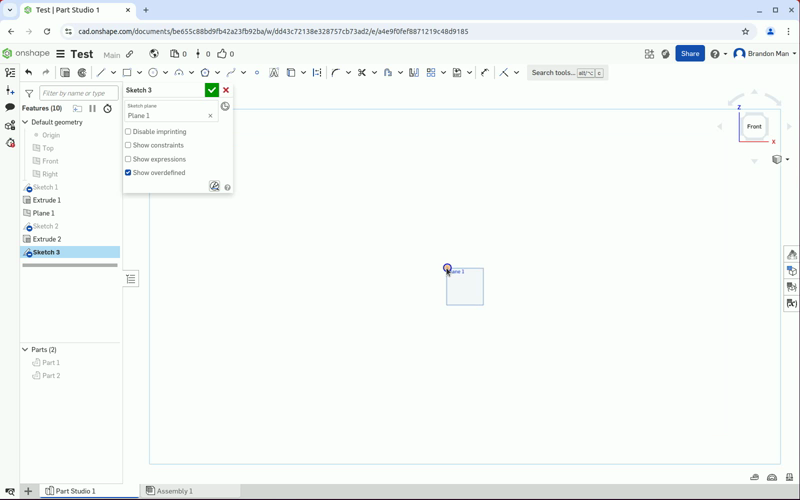
scroll(6)
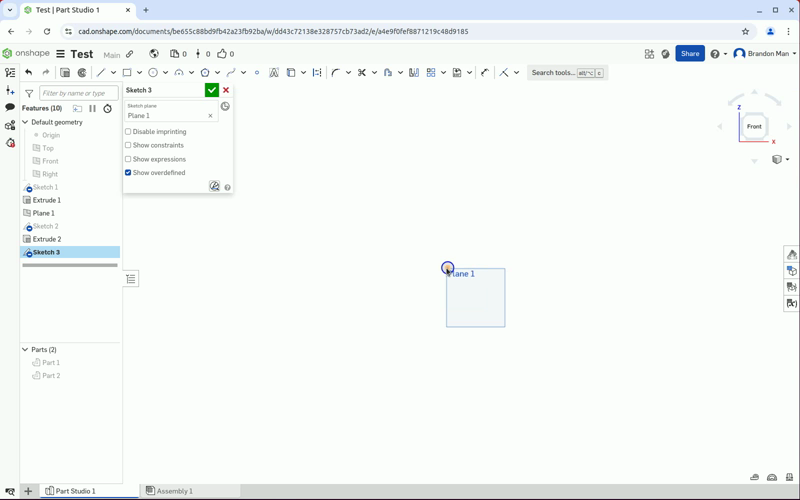
scroll(6)
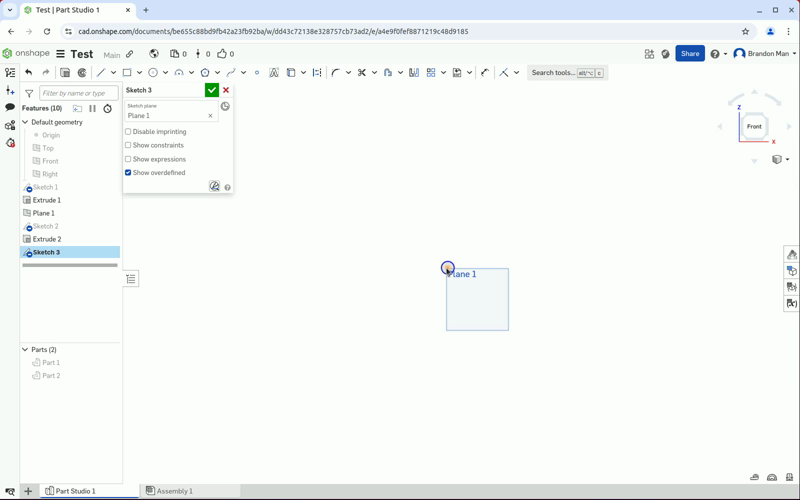
scroll(6)
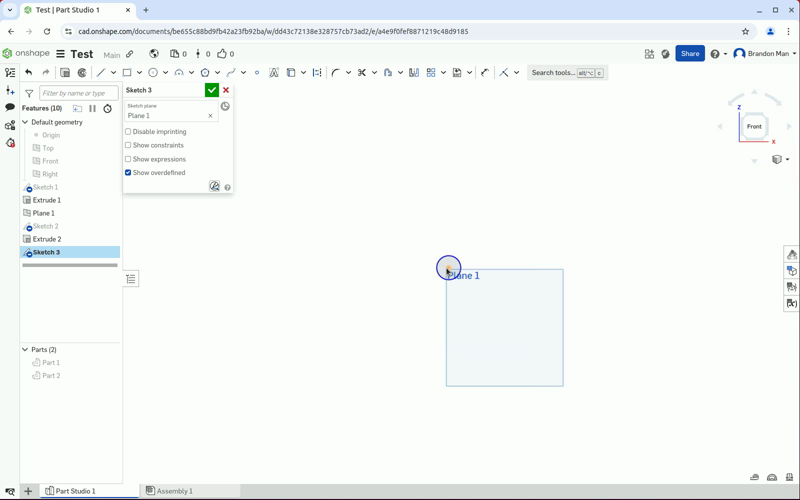
scroll(6)
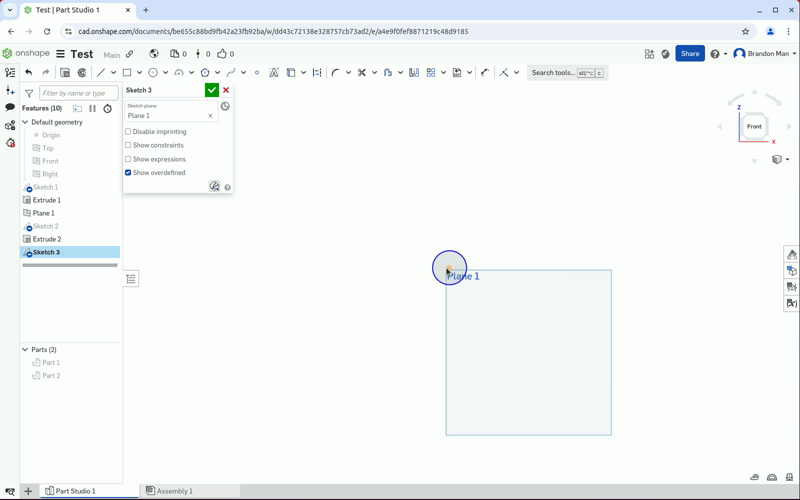
scroll(6)
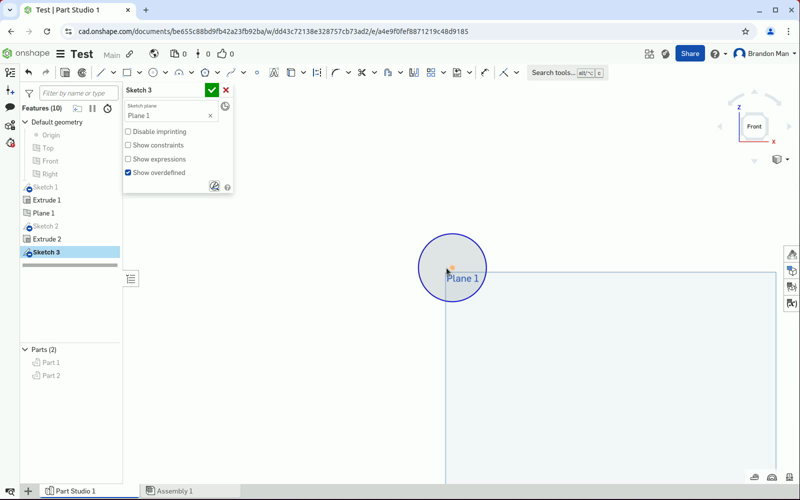
click(446, 267)
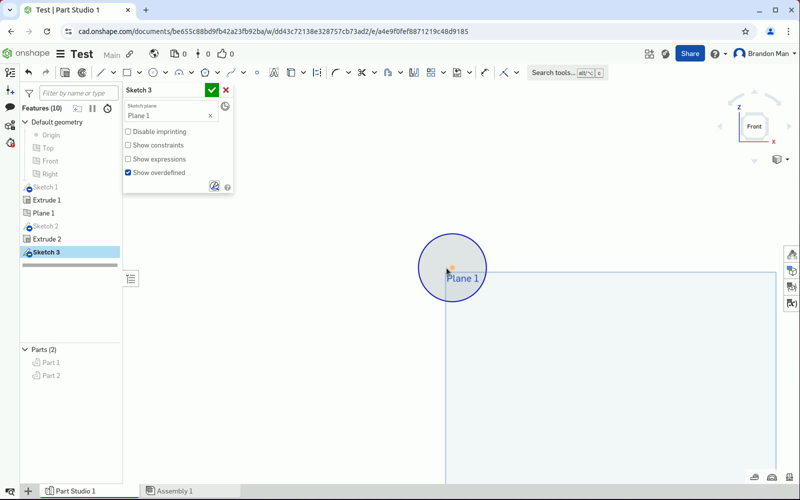
scroll(-6)
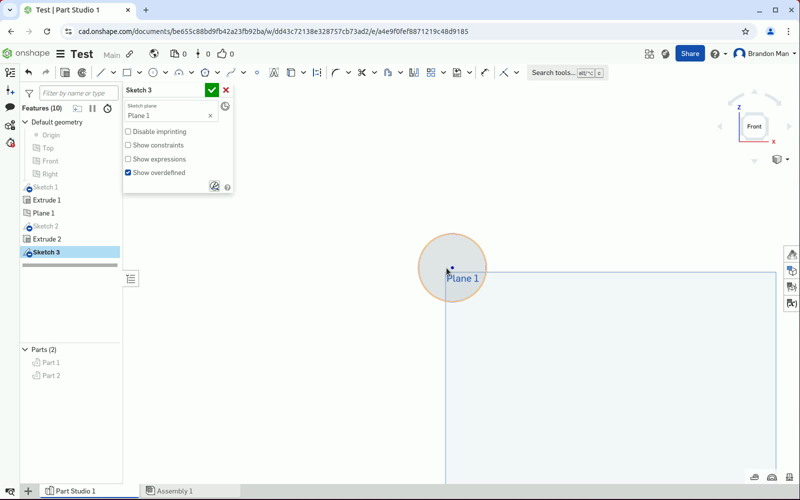
scroll(-6)
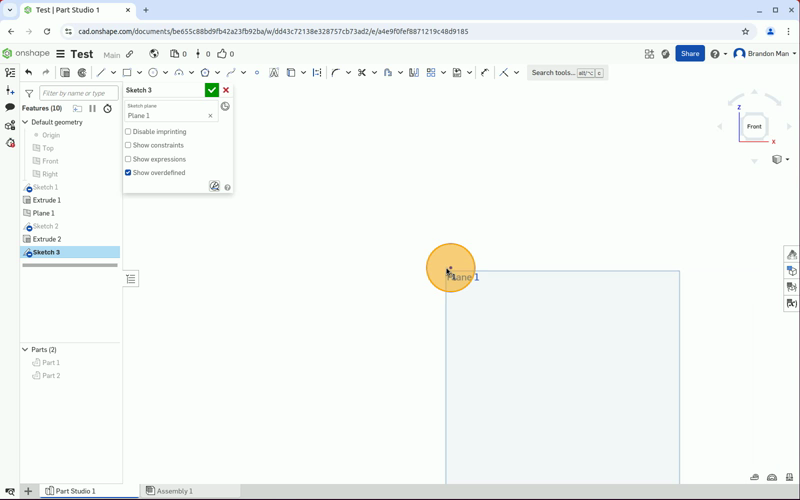
scroll(-6)
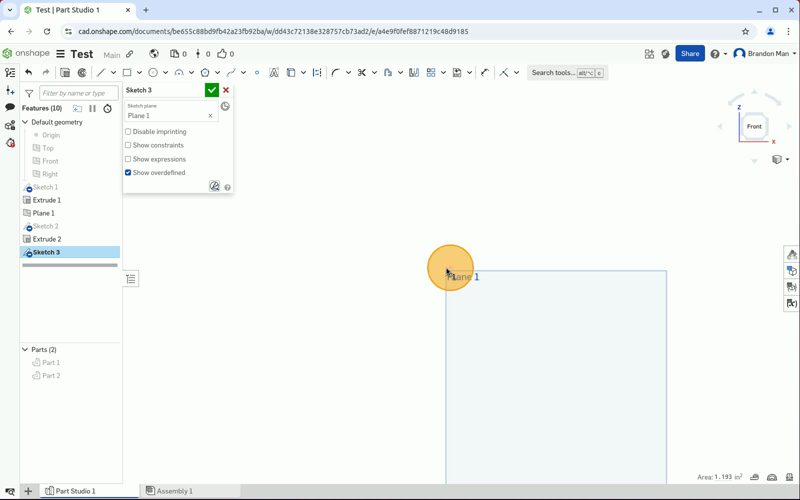
scroll(-6)
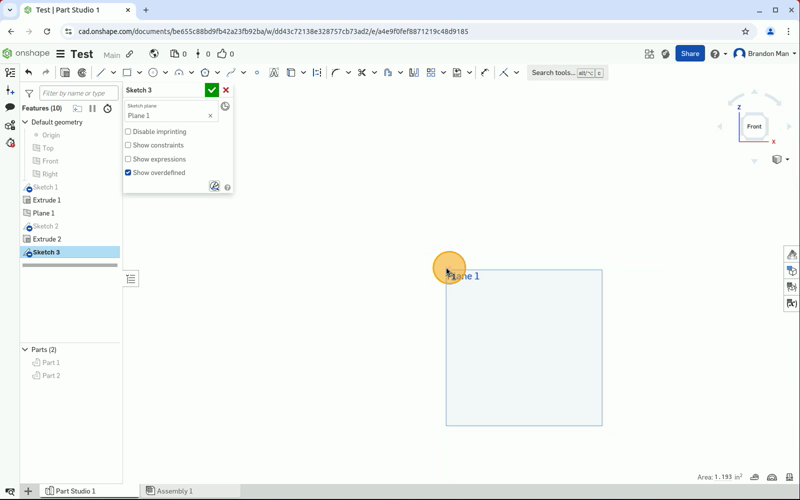
scroll(-6)
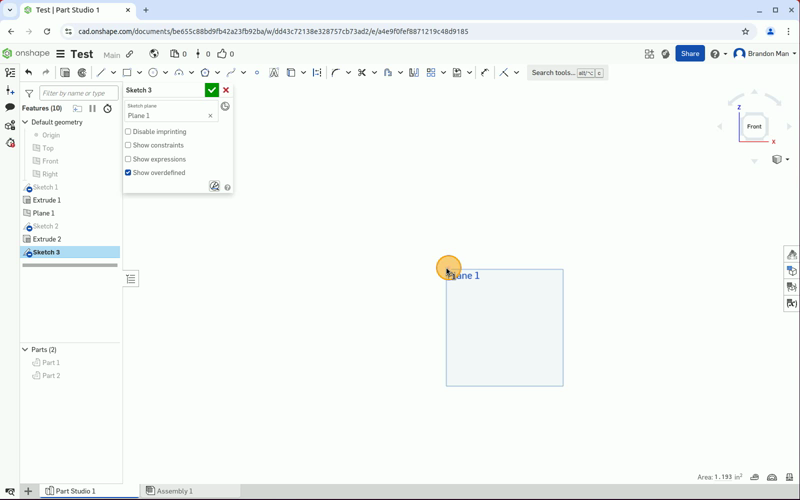
scroll(-6)
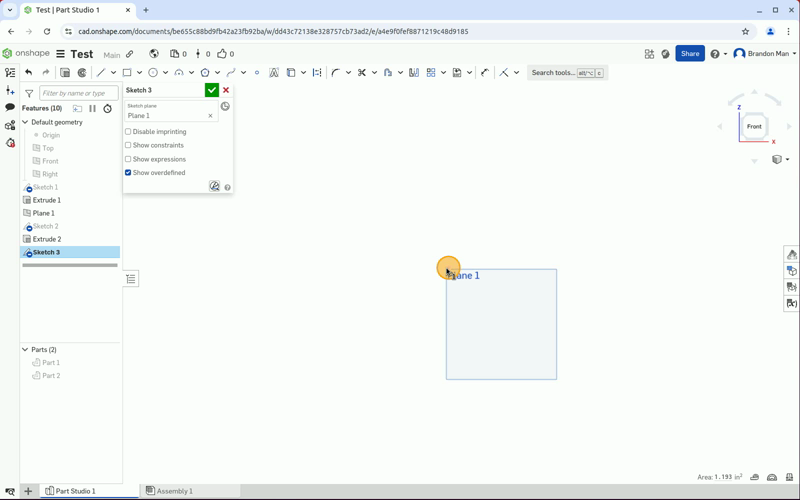
scroll(-6)
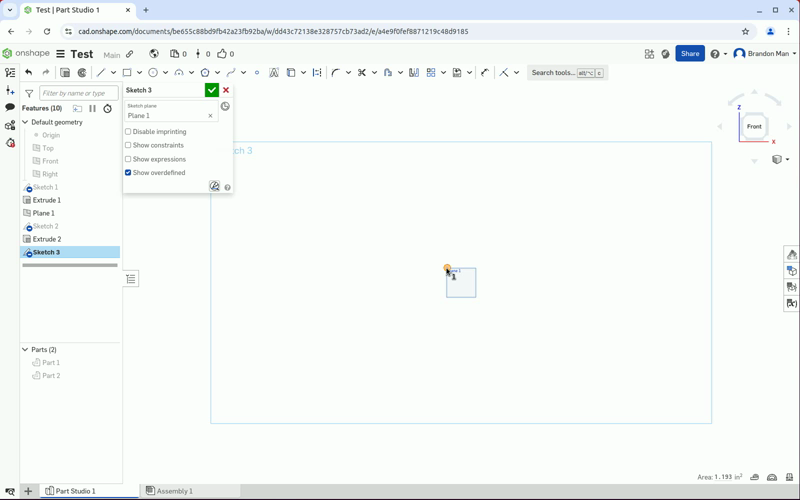
mouse_move(73, 352)
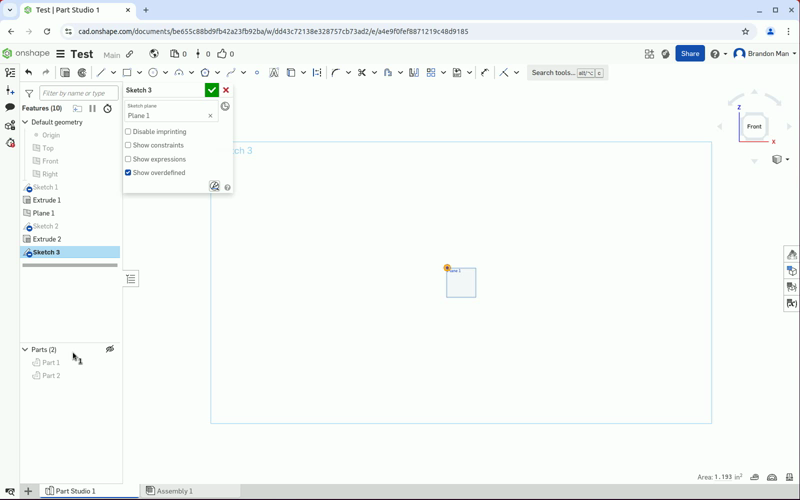
key(shift+y)
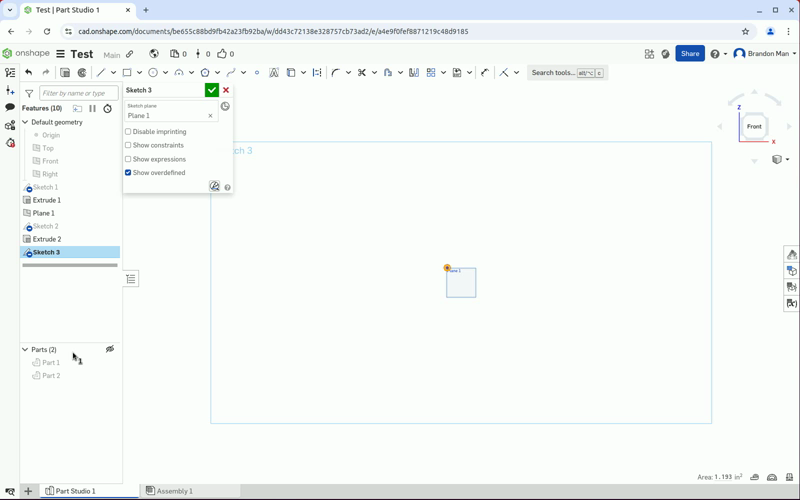
key(shift+e)
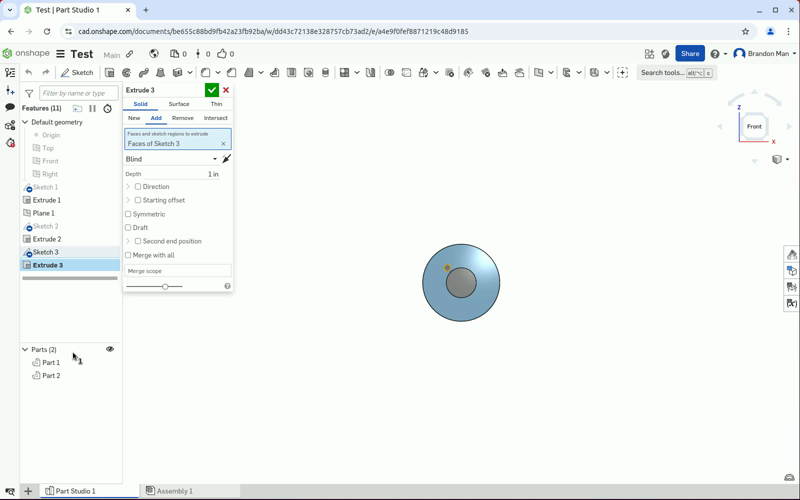
mouse_move(143, 106)
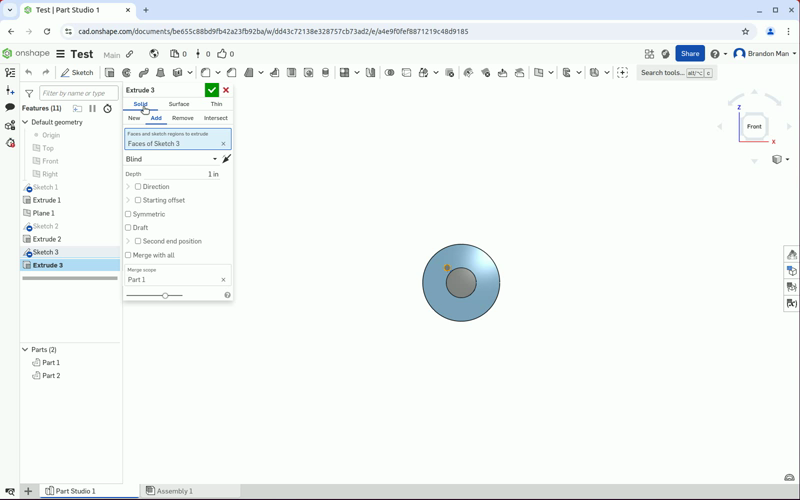
click(143, 106)
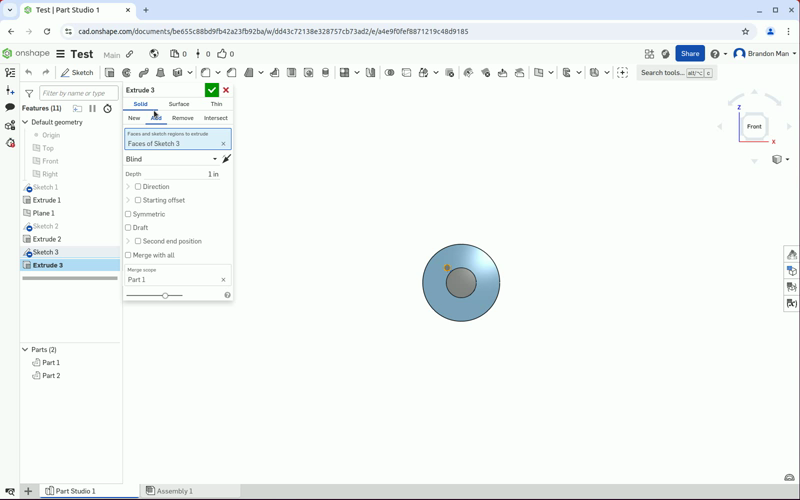
mouse_move(186, 120)
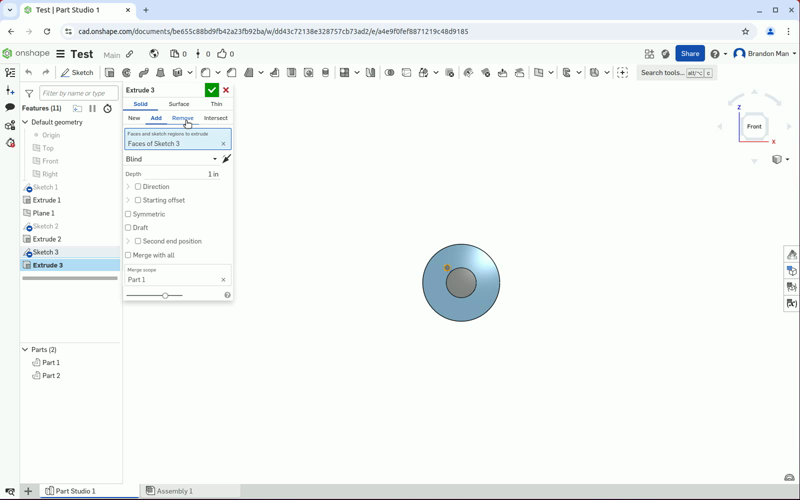
click(186, 120)
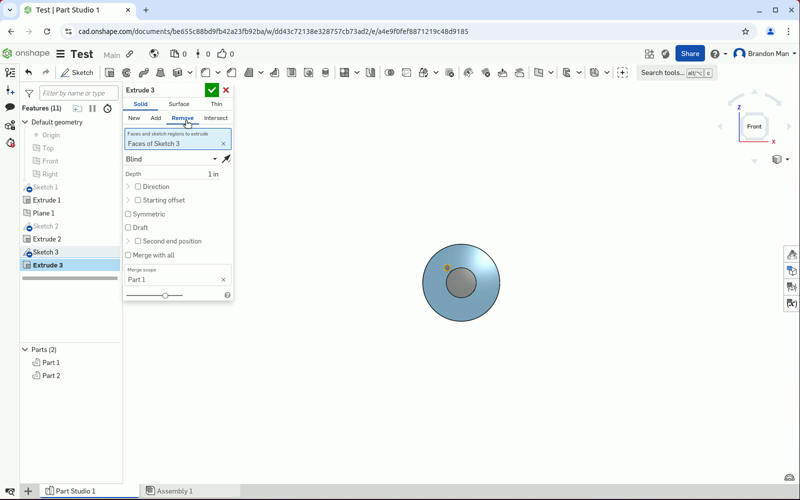
key(tab, 4)
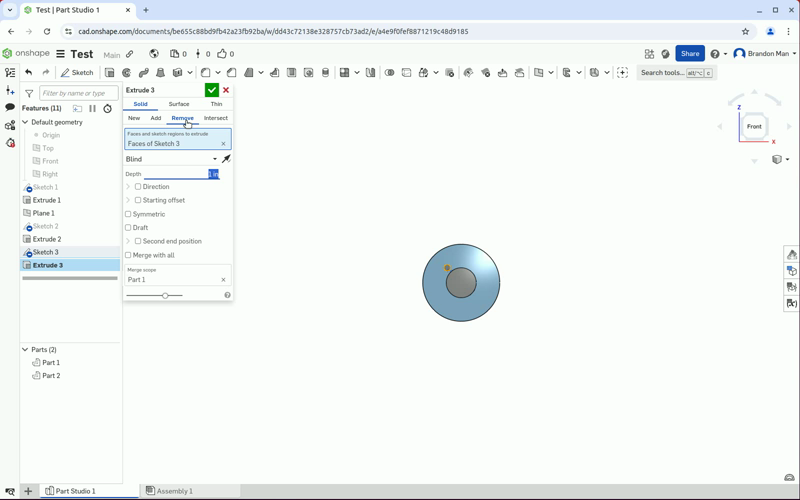
text(2.407)
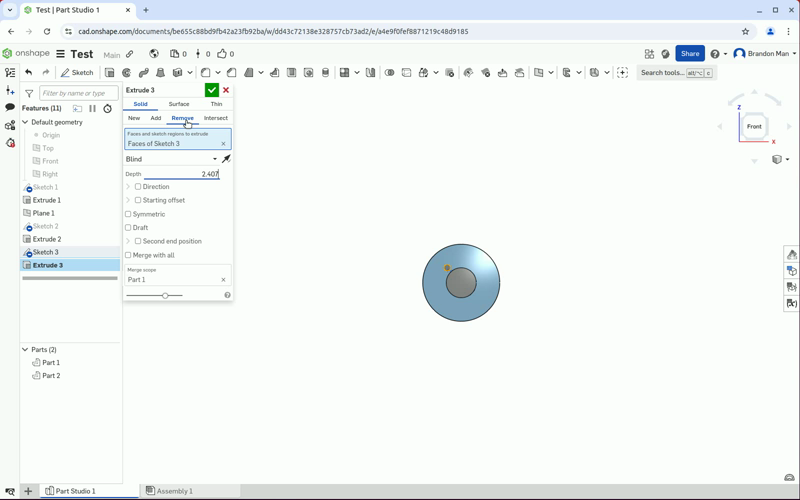
key(tab, 6)
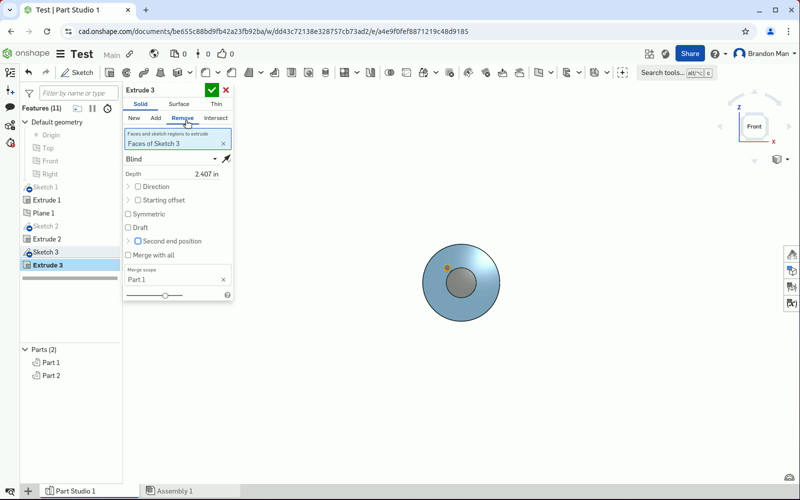
key(space)
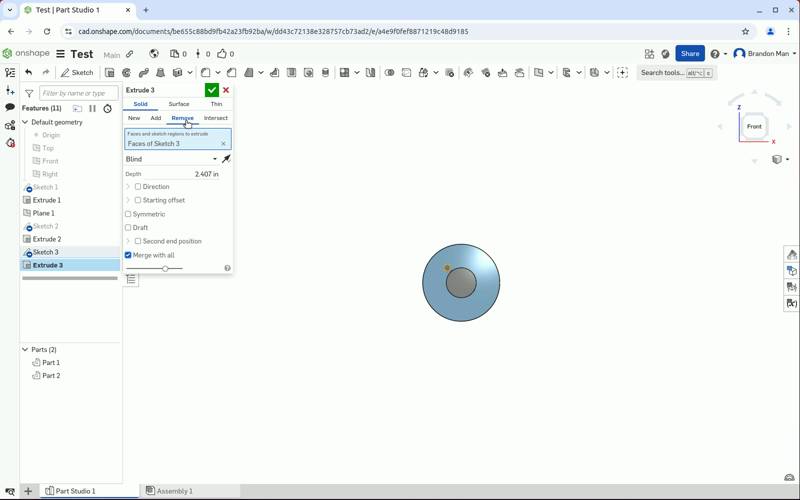
key(enter)
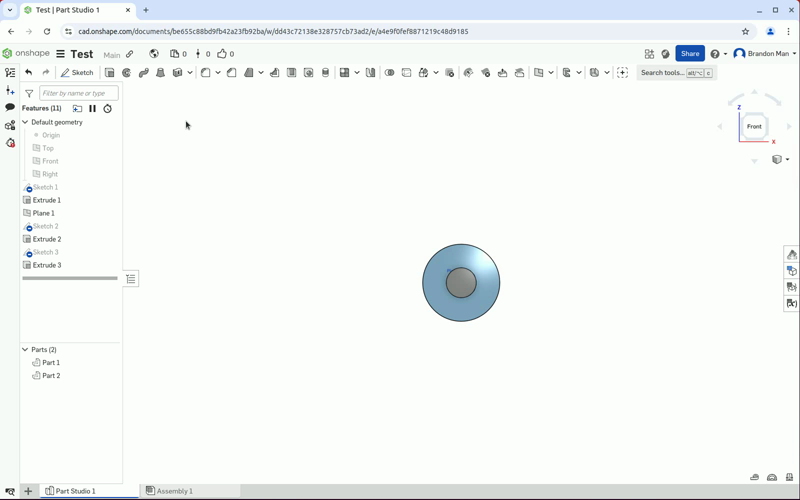
key(shift+h)
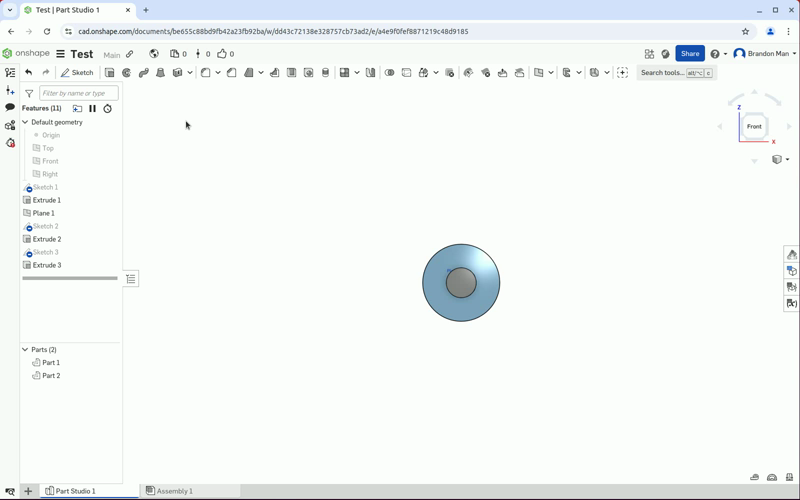
key(shift+h)
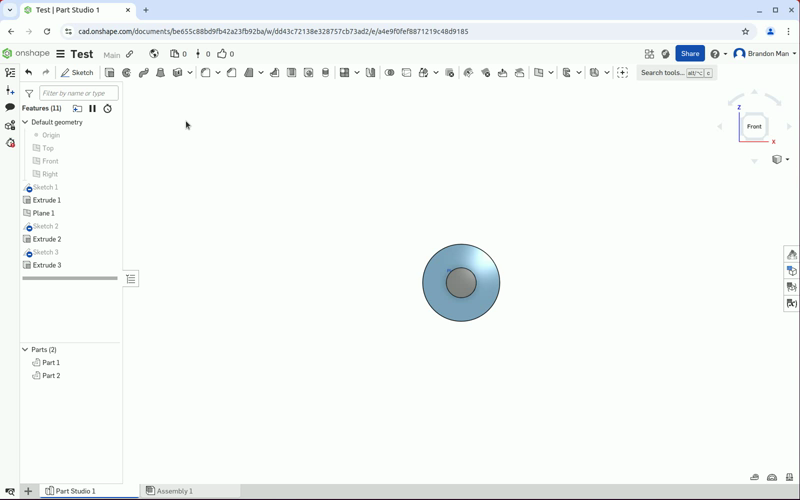
mouse_move(73, 189)
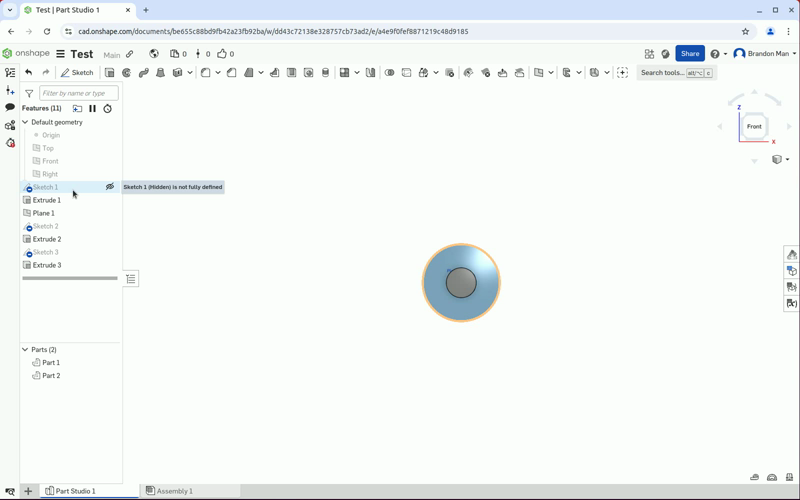
click(73, 189)
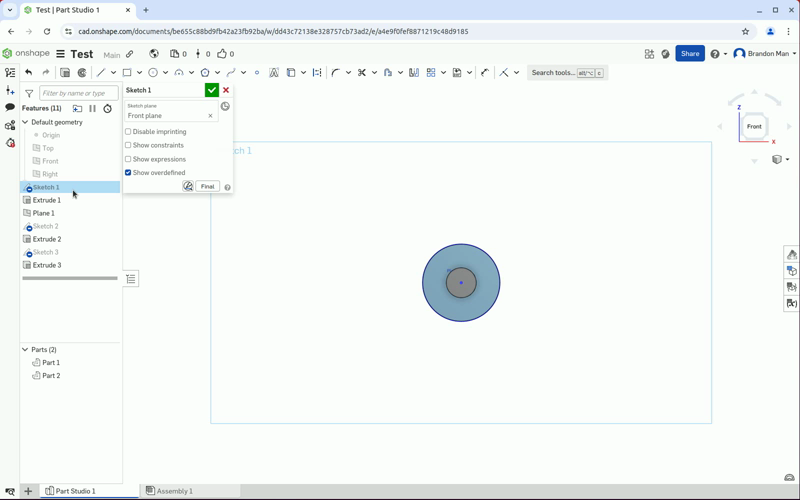
mouse_move(229, 92)
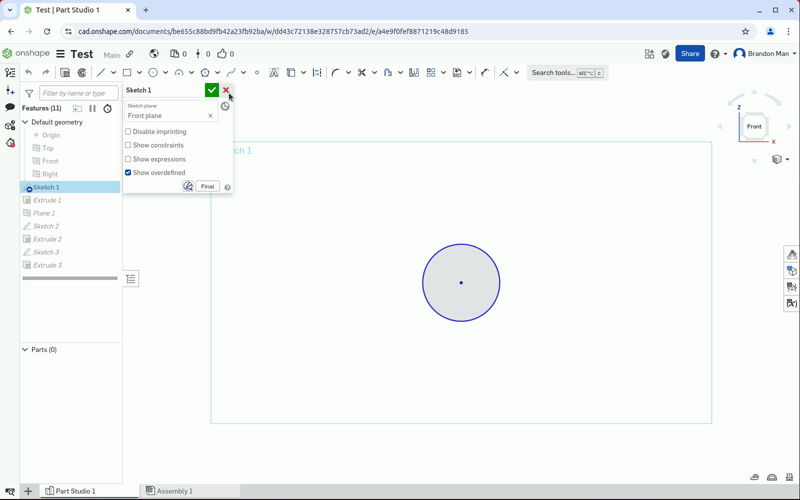
click(229, 92)
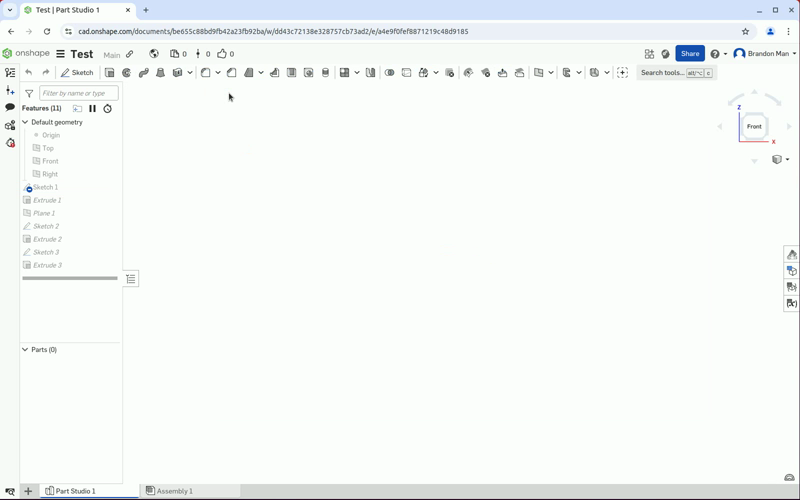
key(shift+s)
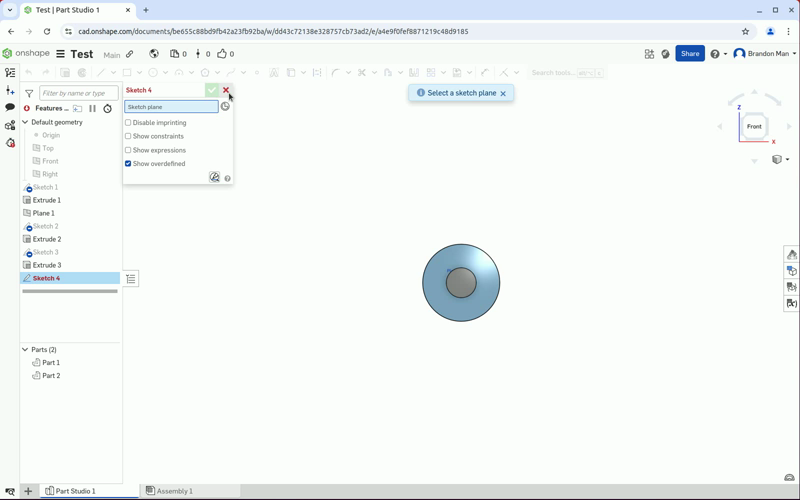
mouse_move(73, 215)
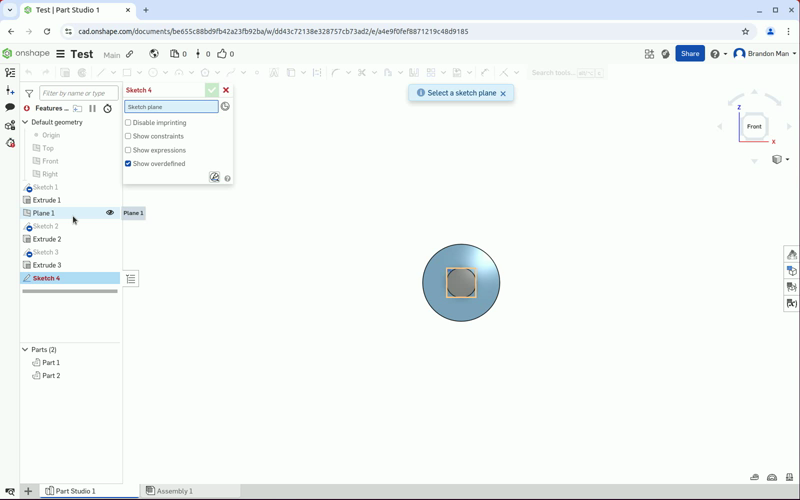
click(73, 215)
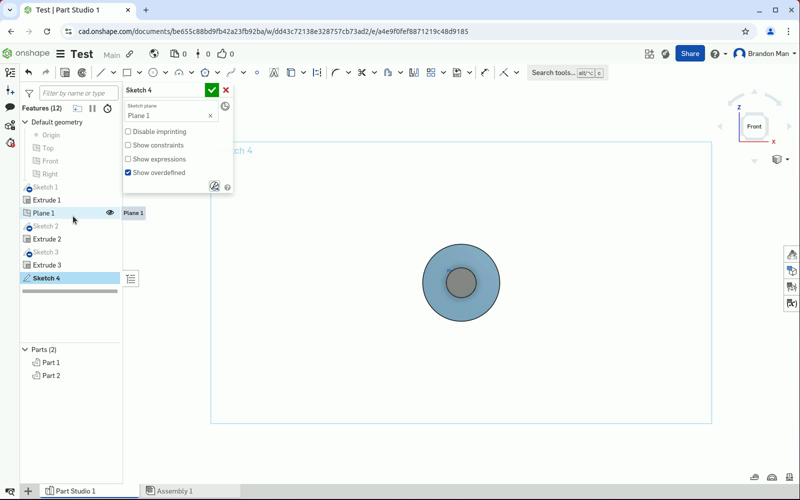
mouse_move(73, 352)
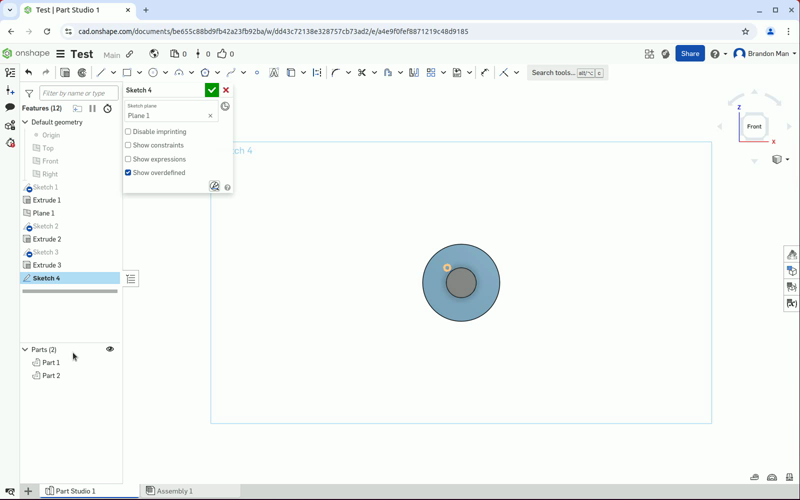
key(y)
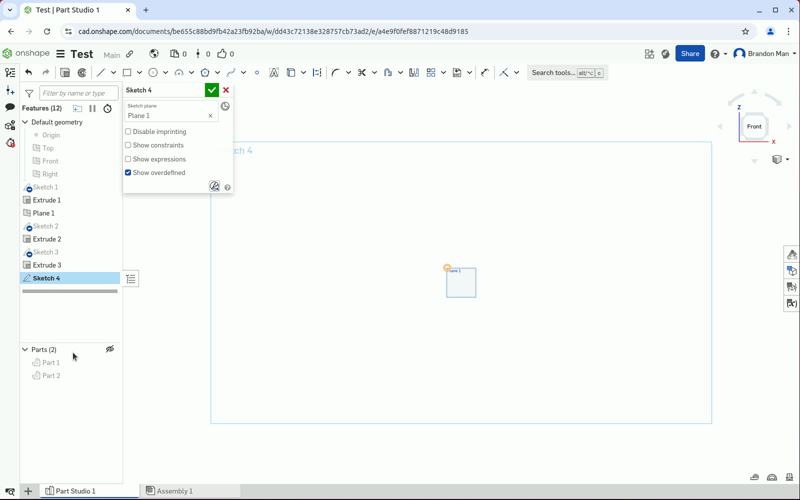
key(c)
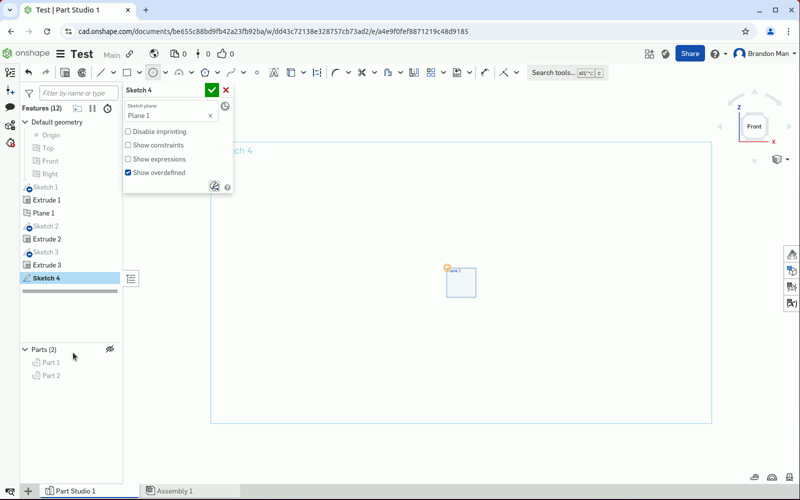
key_down(shift)
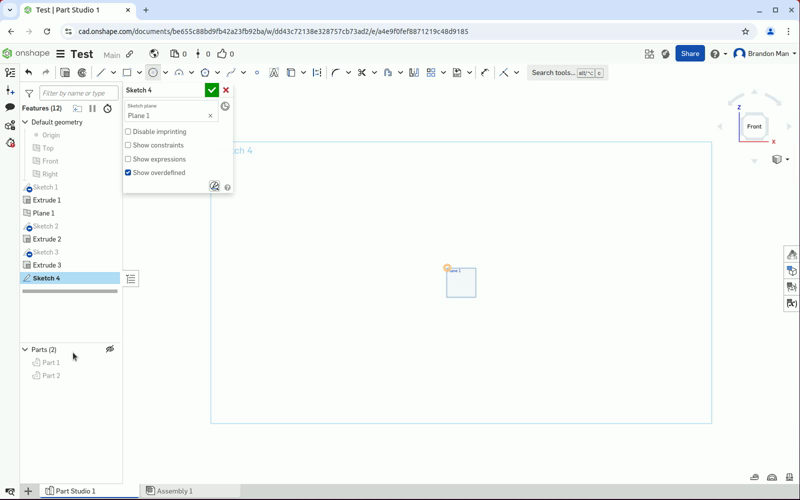
mouse_move(476, 267)
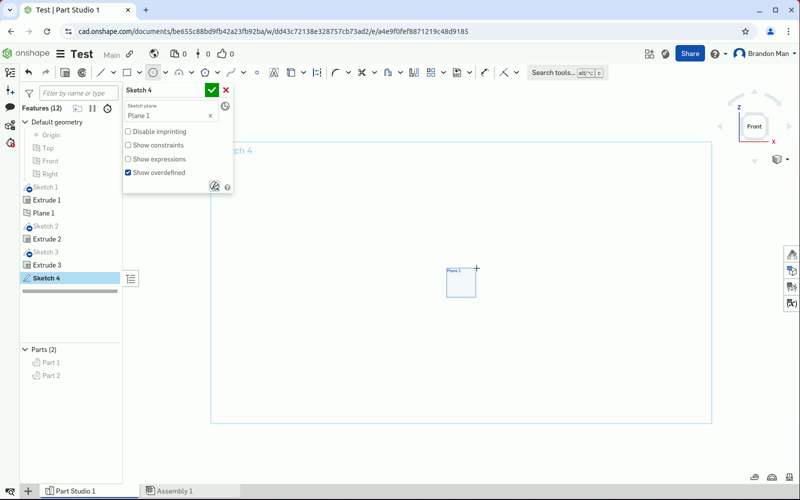
click(476, 267)
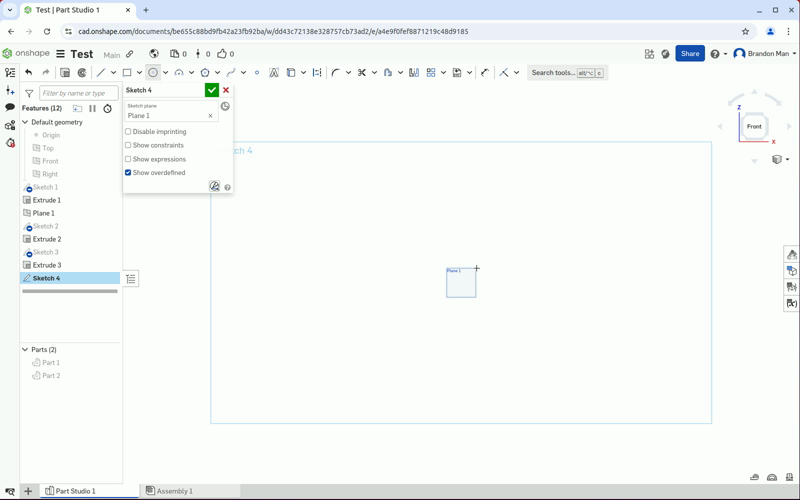
key_up(shift)
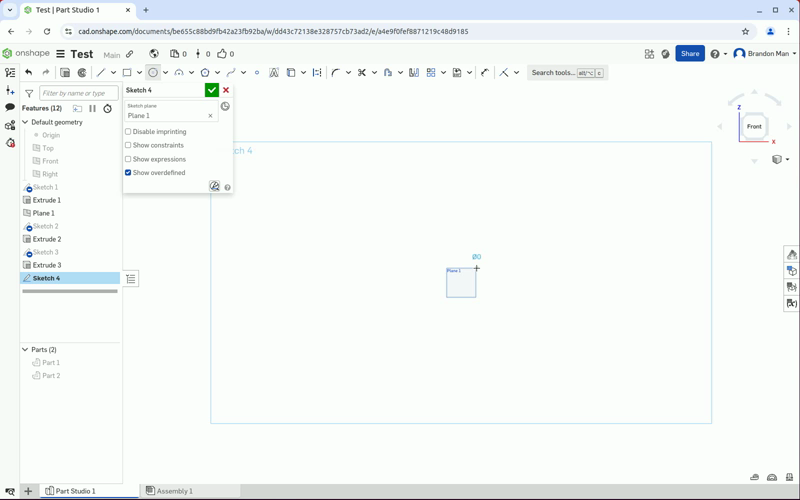
mouse_move(479, 267)
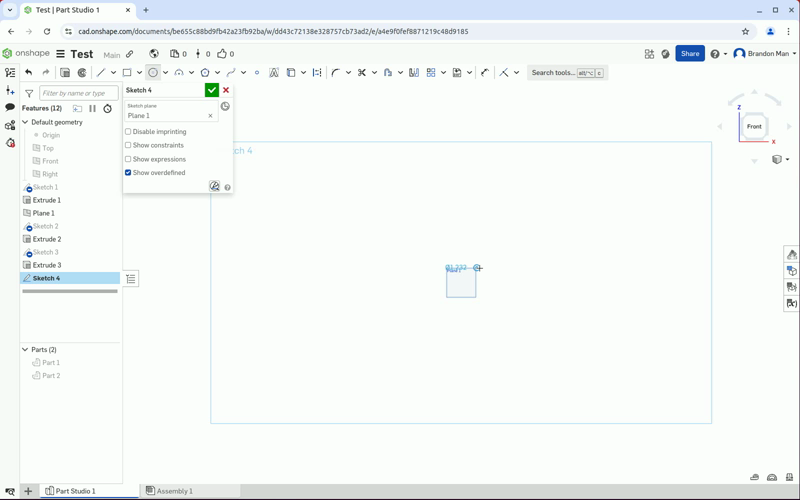
click(479, 267)
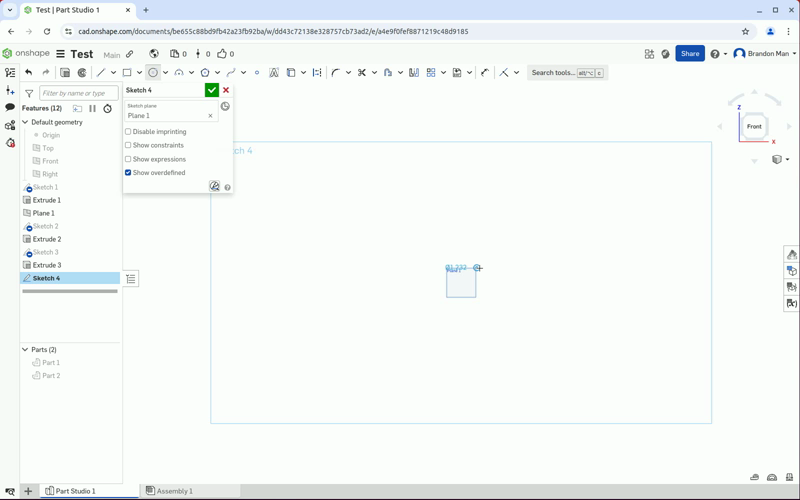
key(esc)
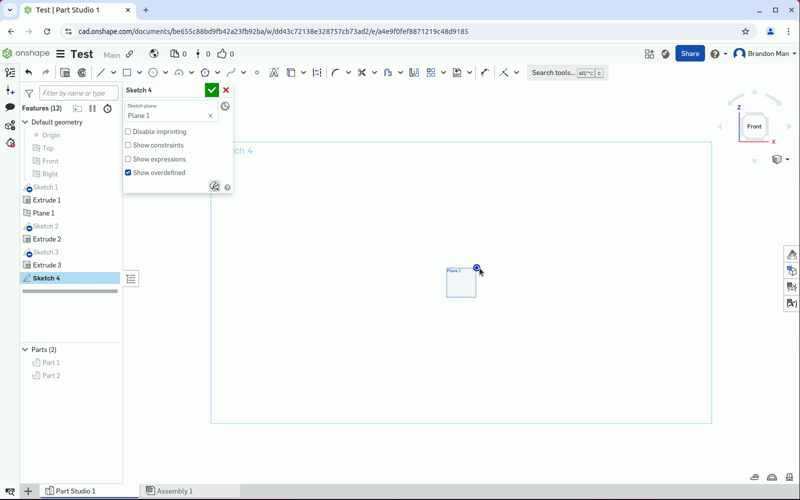
mouse_move(478, 269)
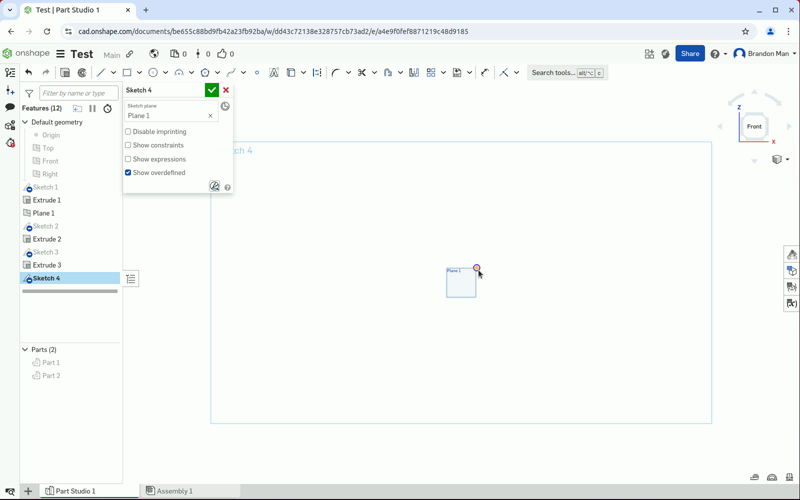
scroll(6)
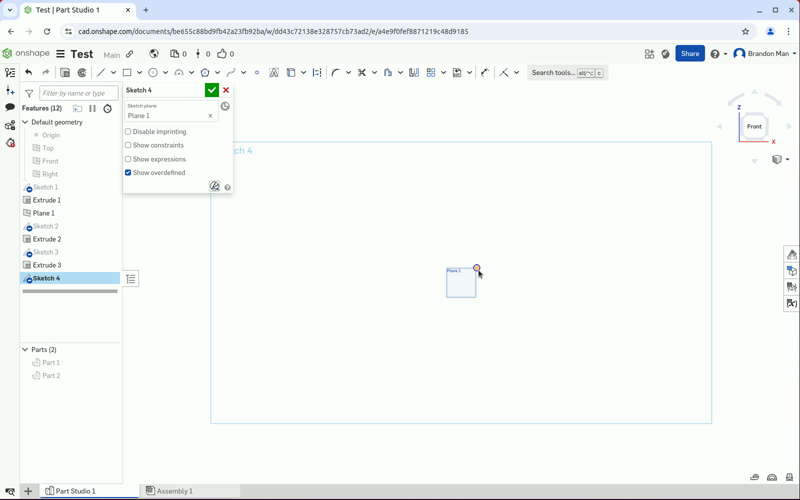
scroll(6)
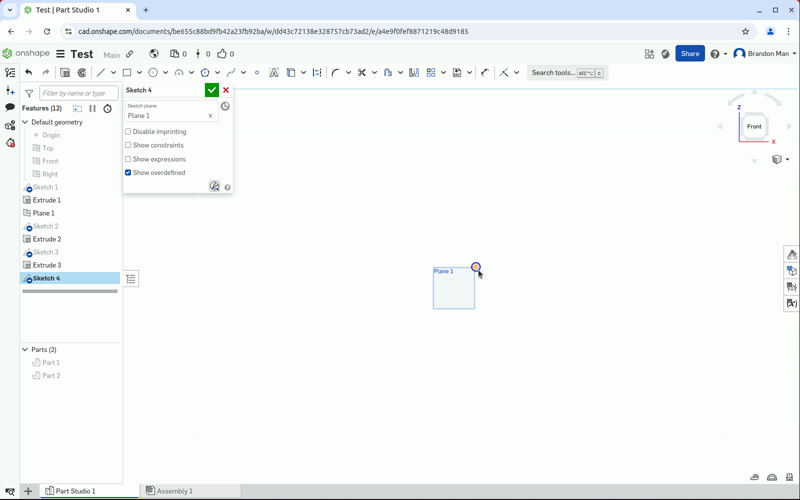
scroll(6)
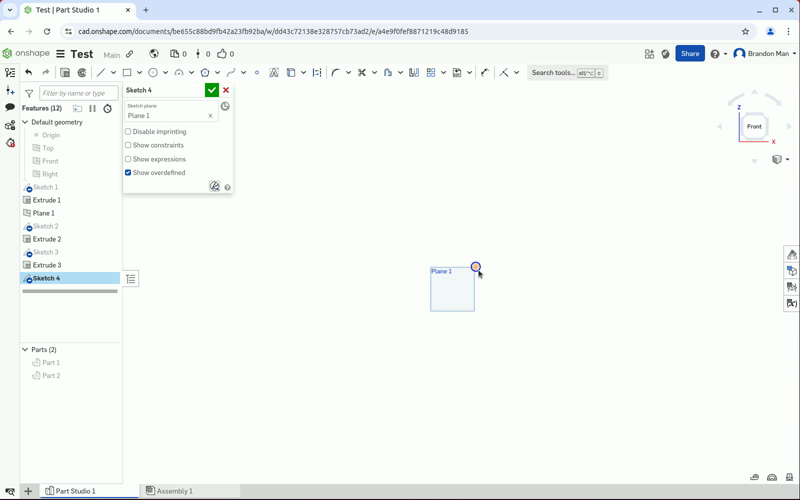
scroll(6)
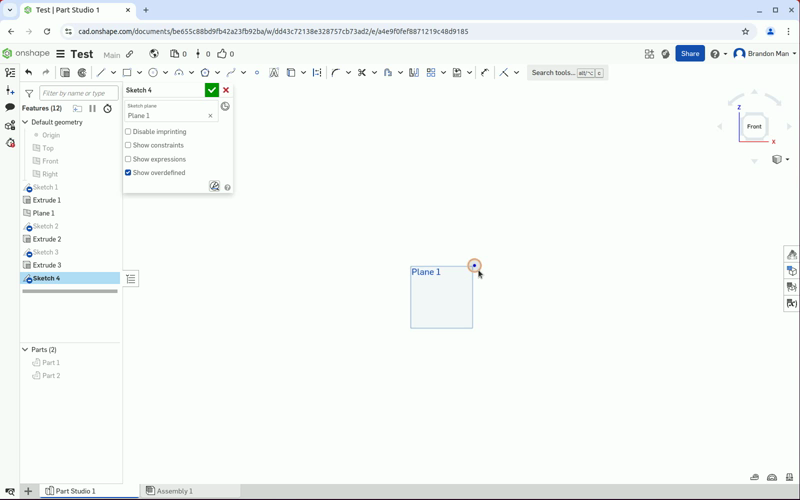
scroll(6)
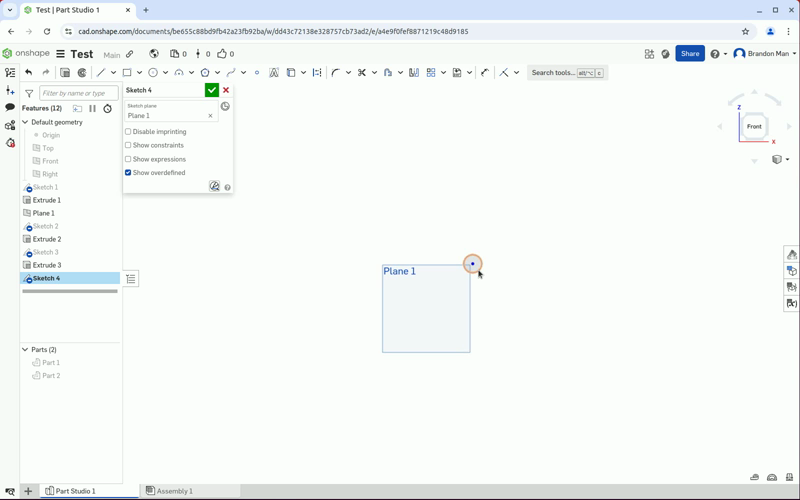
scroll(6)
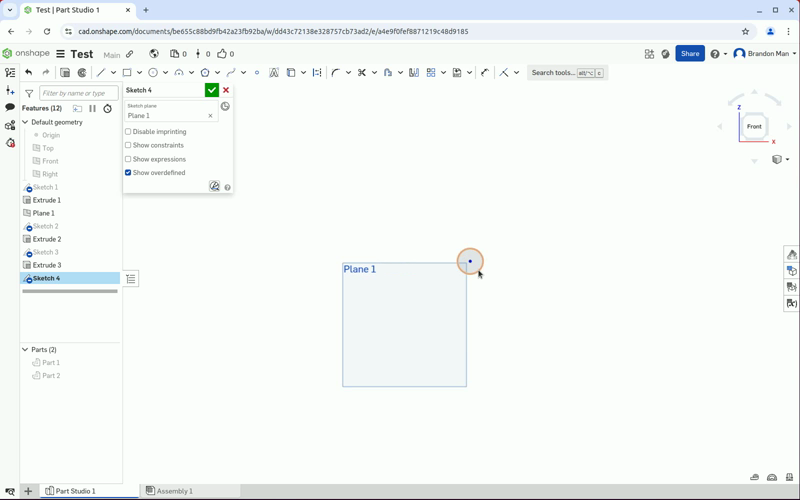
scroll(6)
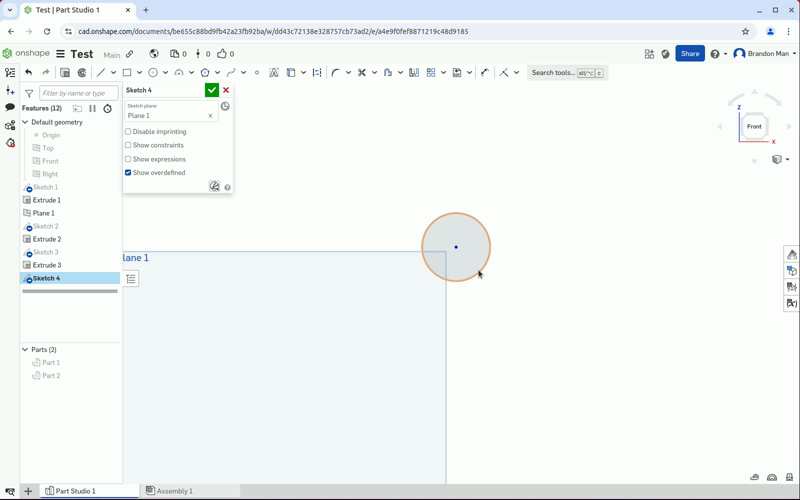
click(478, 269)
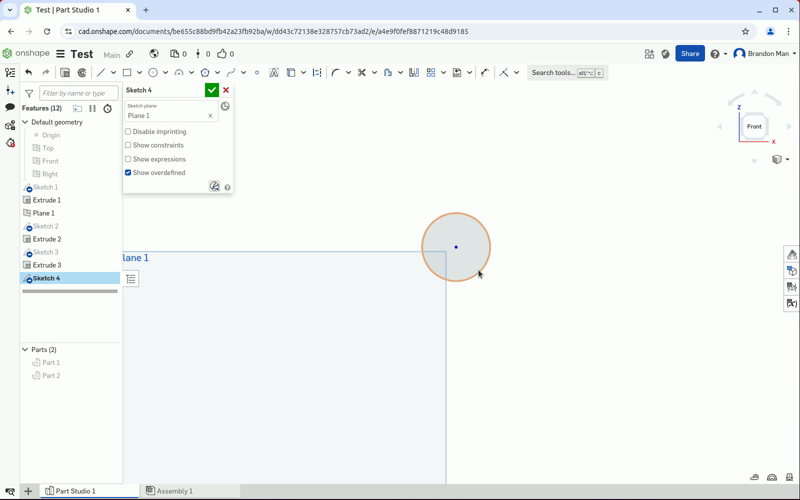
scroll(-6)
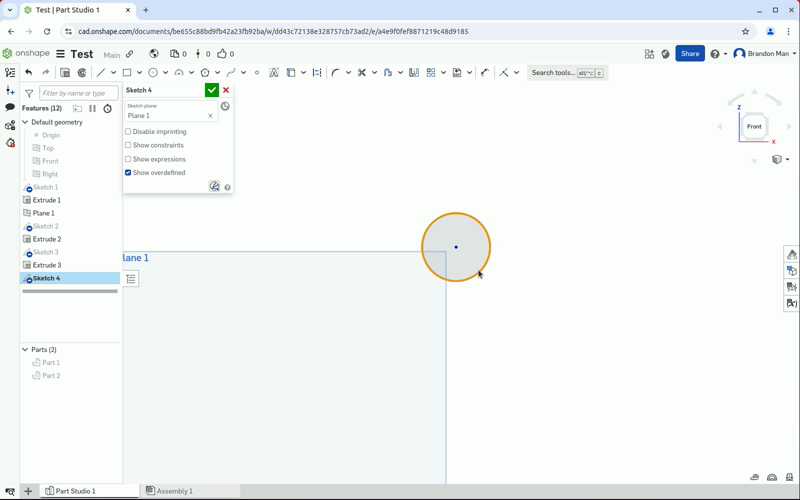
scroll(-6)
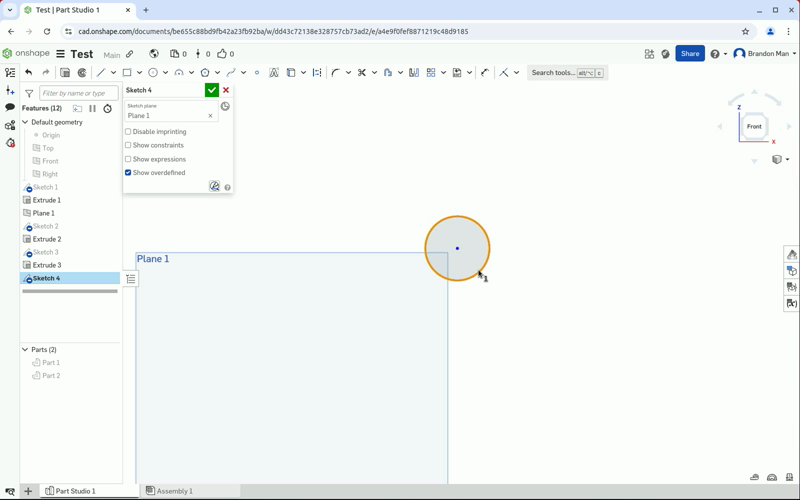
scroll(-6)
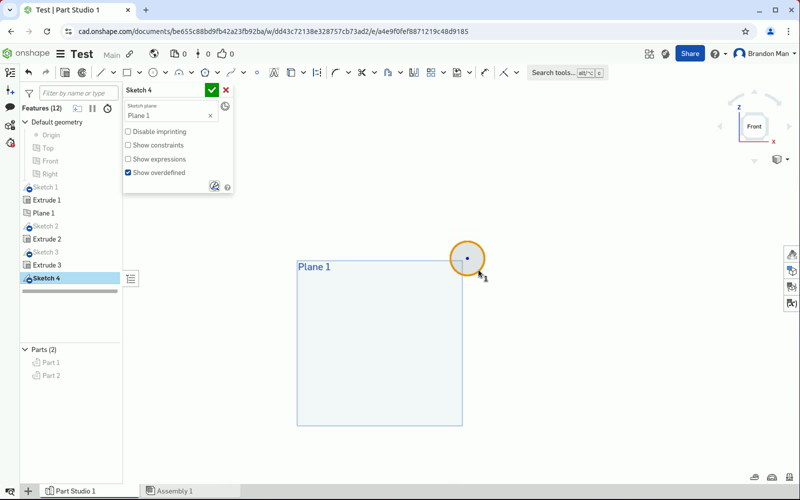
scroll(-6)
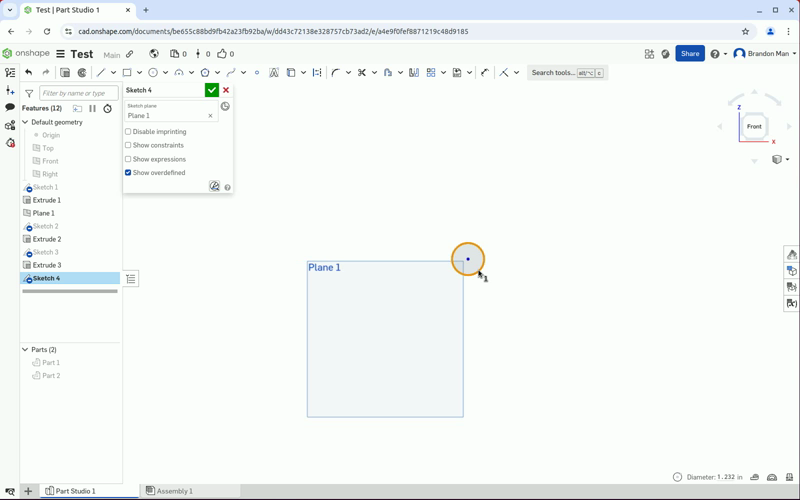
scroll(-6)
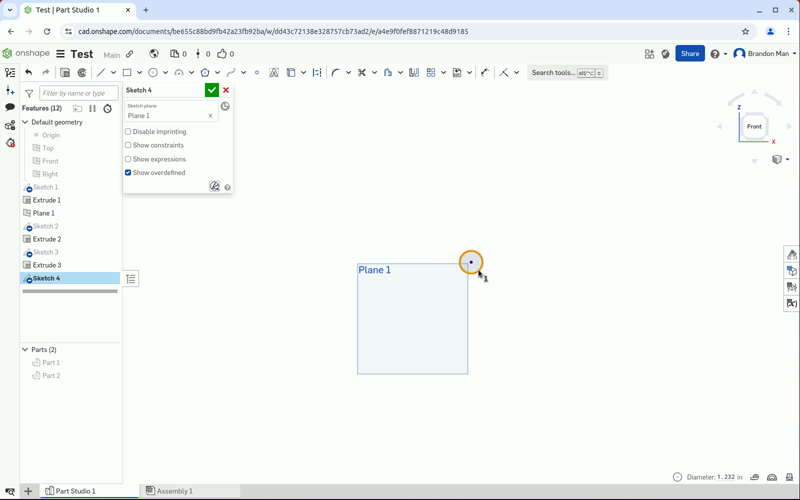
scroll(-6)
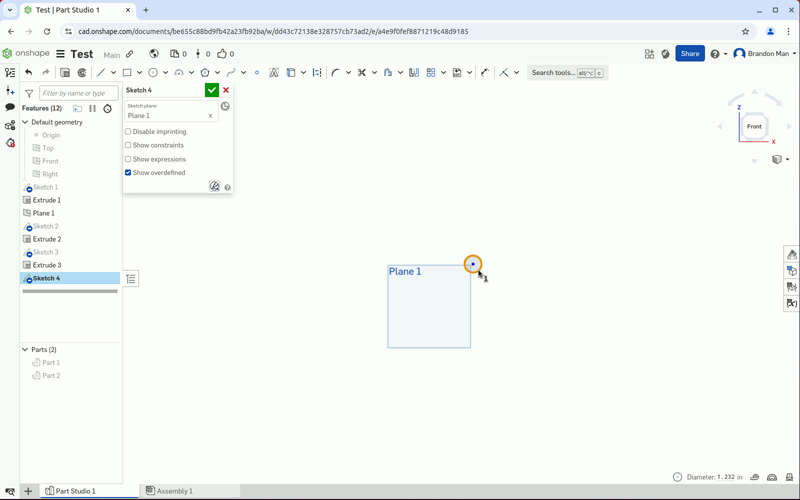
scroll(-6)
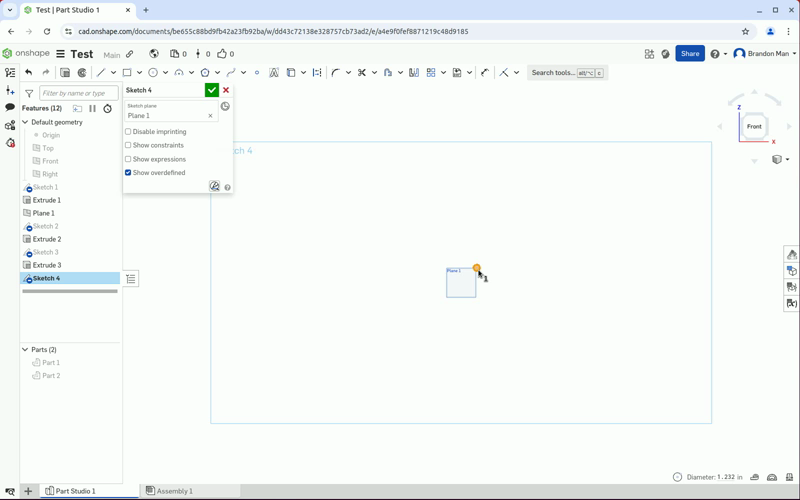
mouse_move(73, 352)
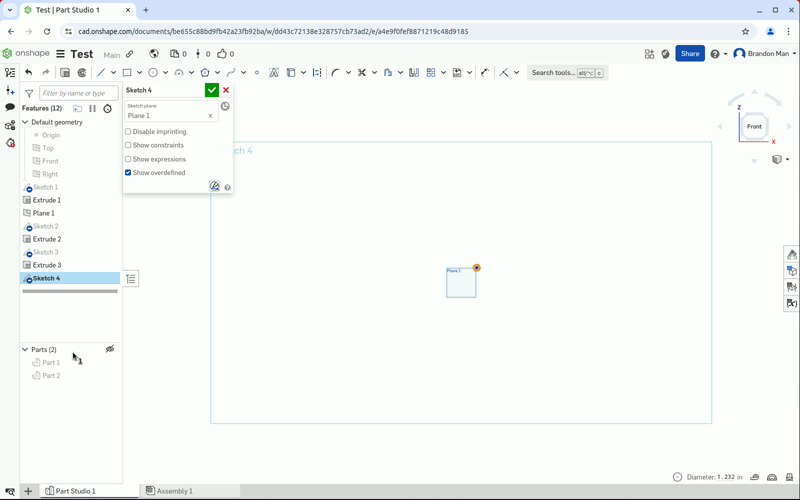
key(shift+y)
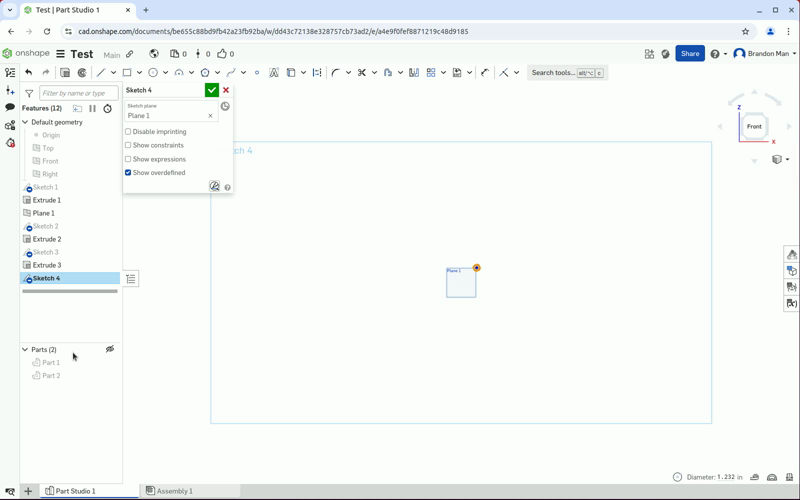
key(shift+e)
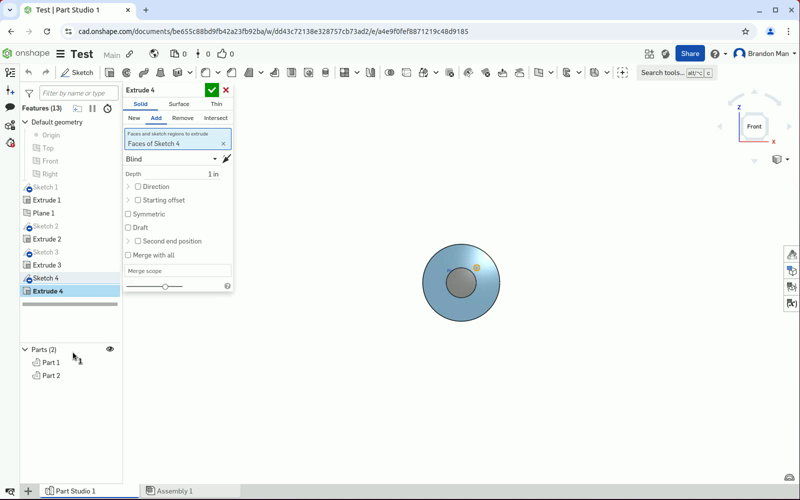
mouse_move(143, 106)
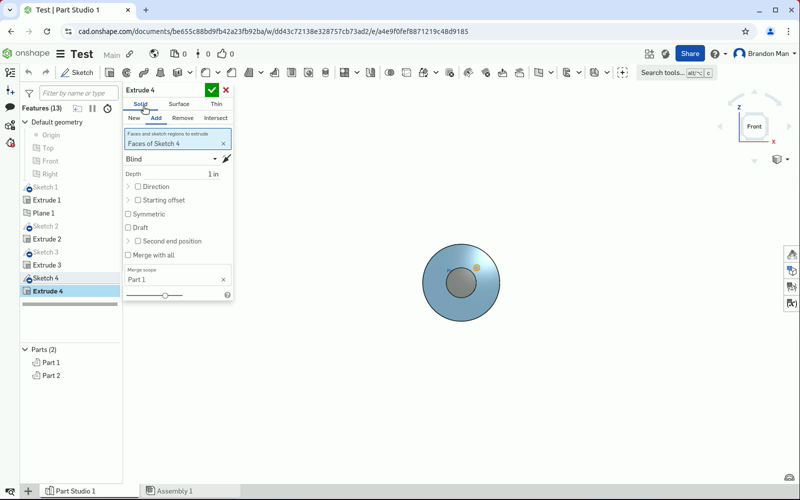
click(143, 106)
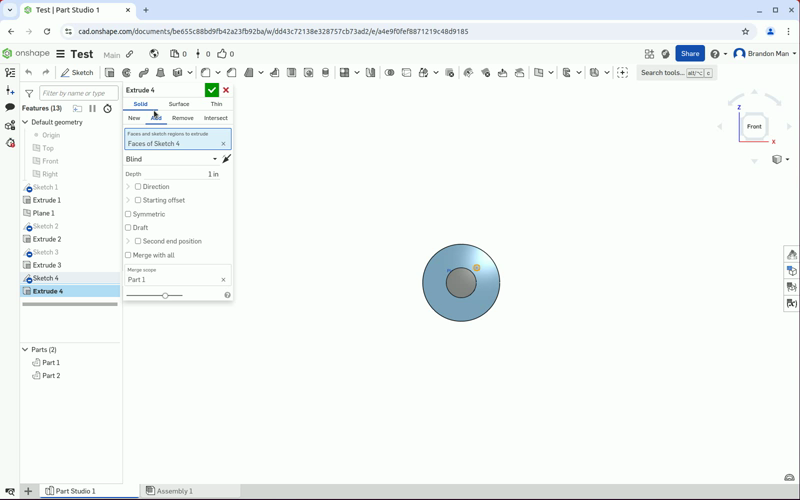
mouse_move(186, 120)
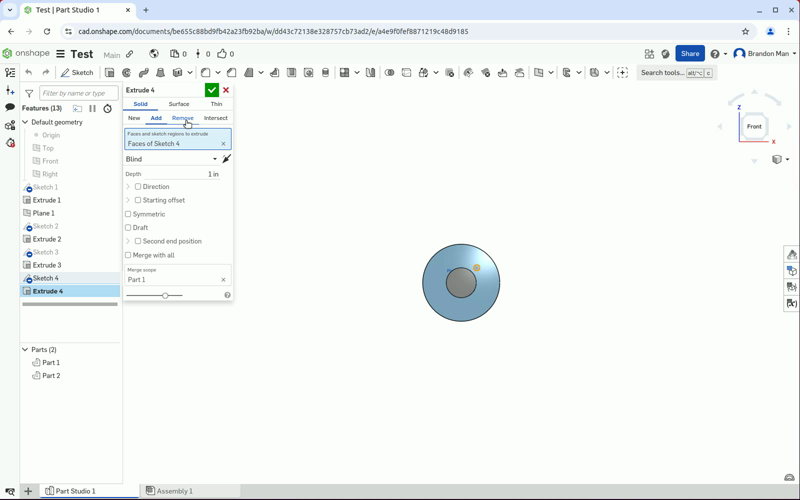
click(186, 120)
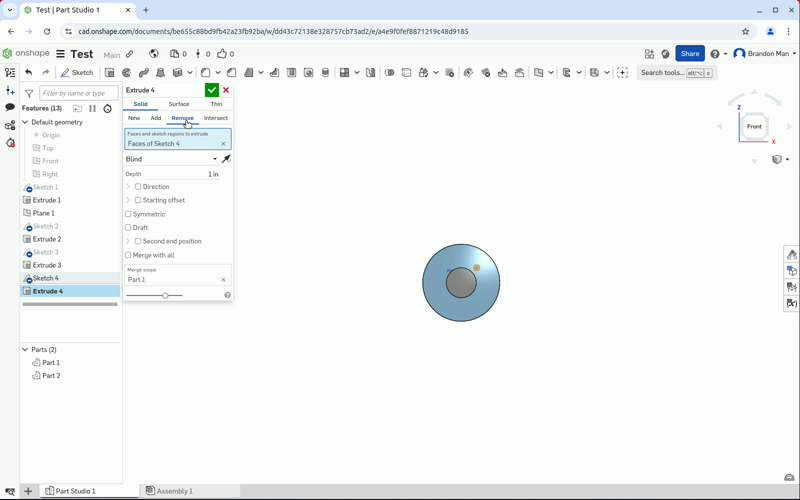
key(tab, 4)
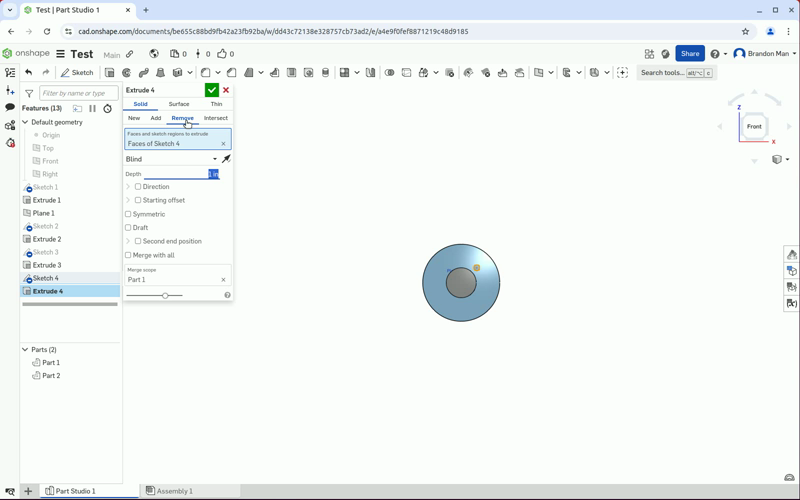
text(2.407)
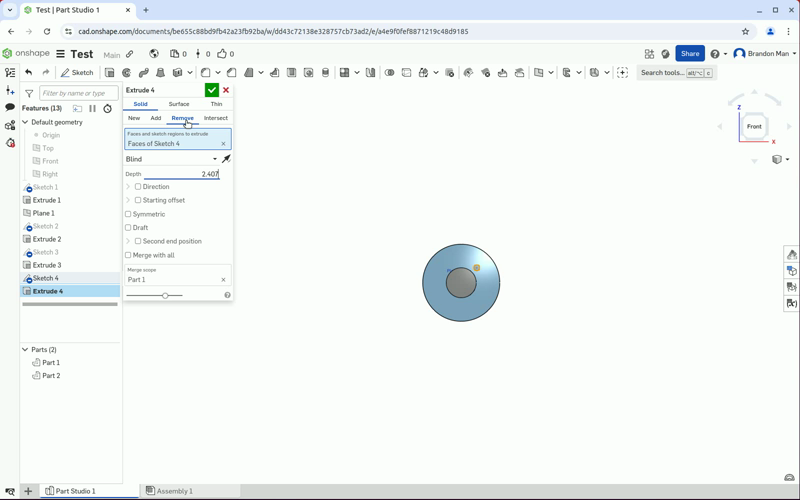
key(tab, 6)
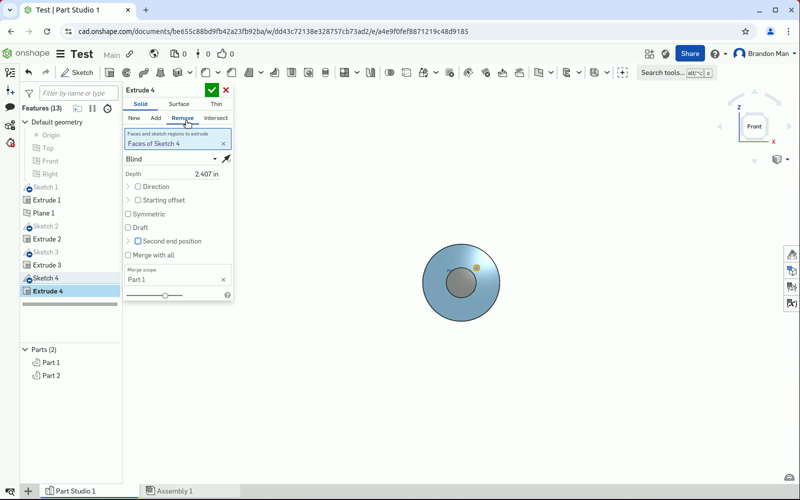
key(space)
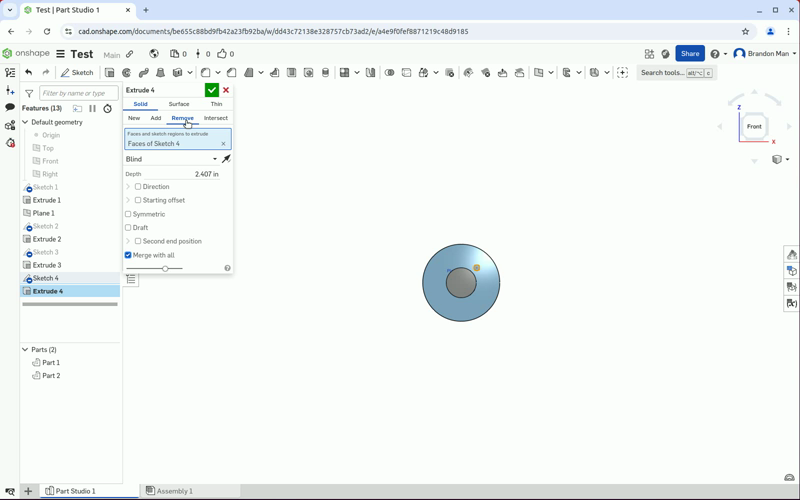
key(enter)
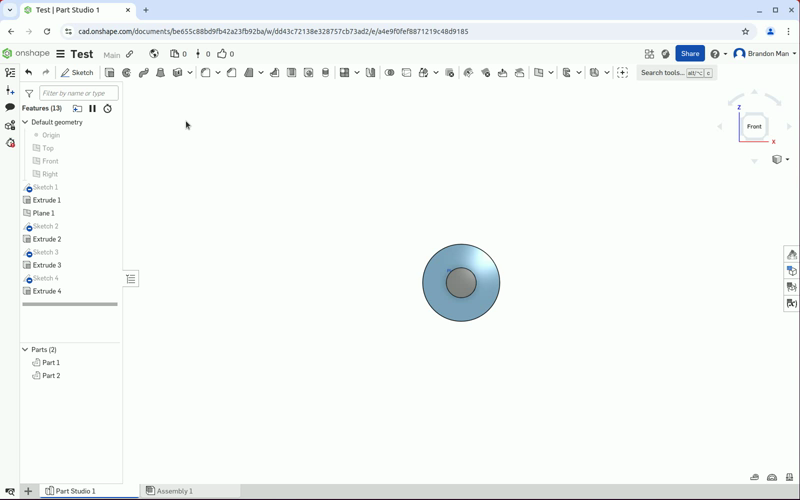
key(shift+h)
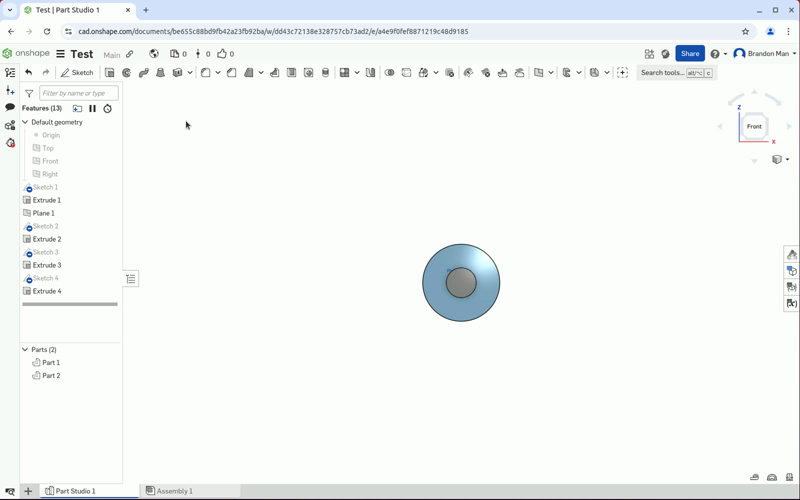
key(shift+h)
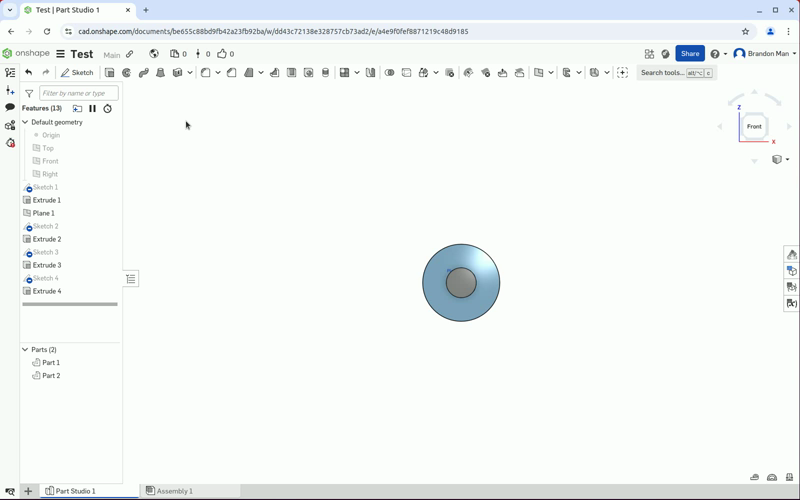
mouse_move(73, 189)
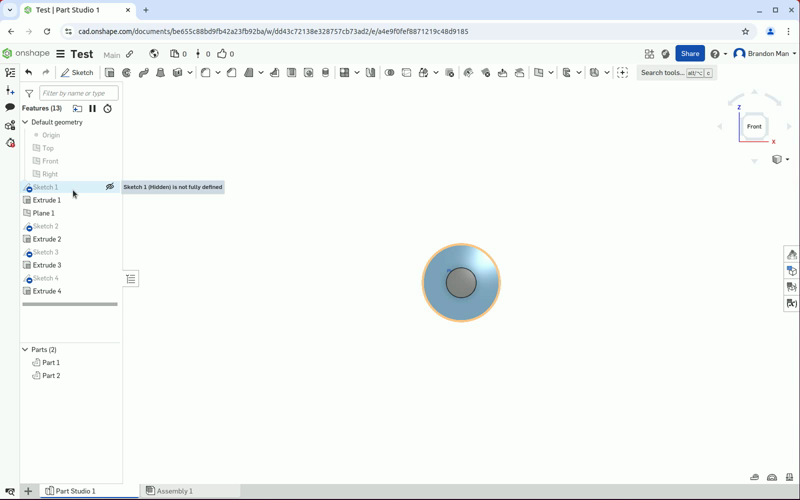
click(73, 189)
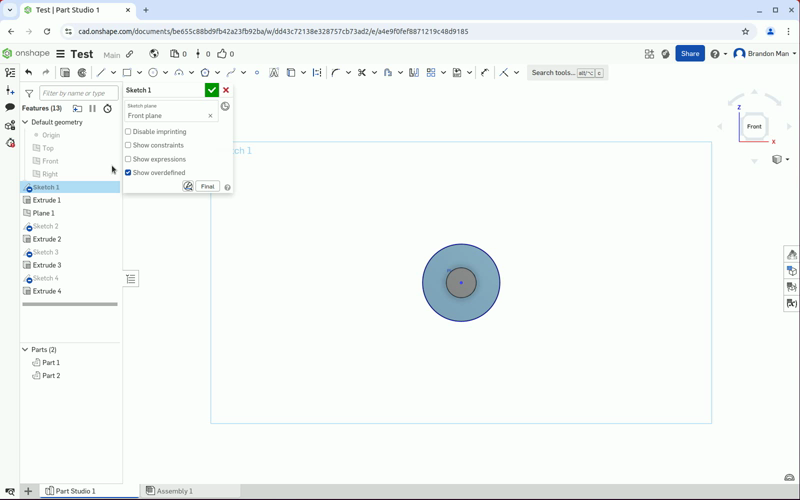
mouse_move(229, 92)
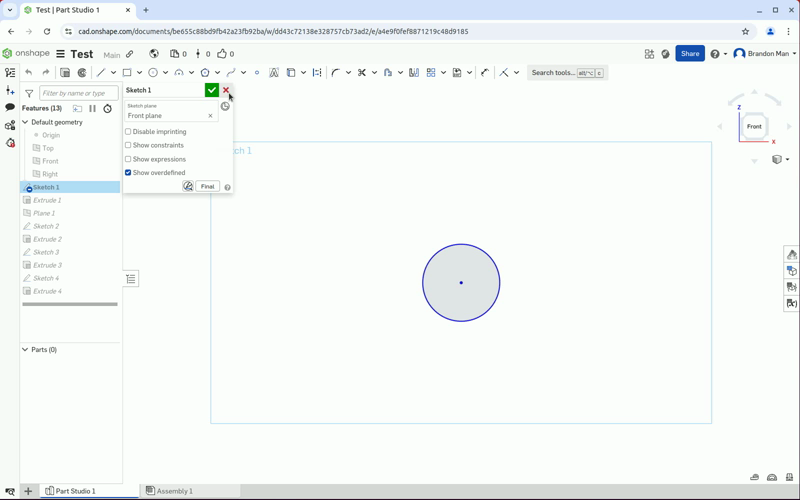
click(229, 92)
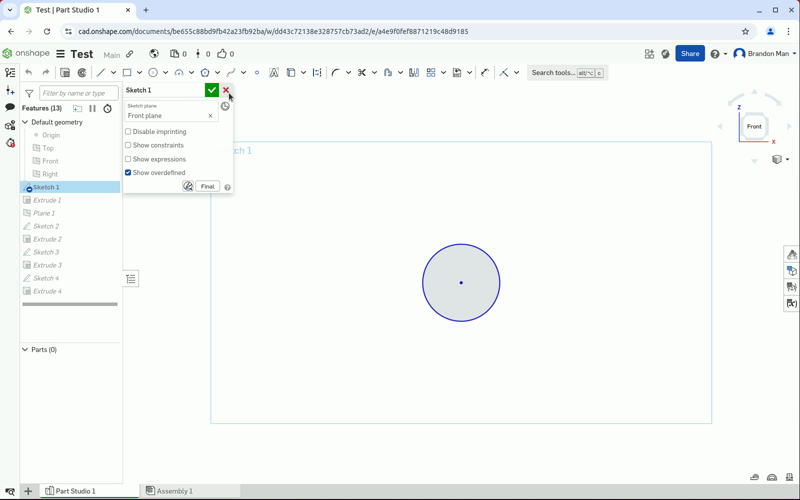
key(shift+s)
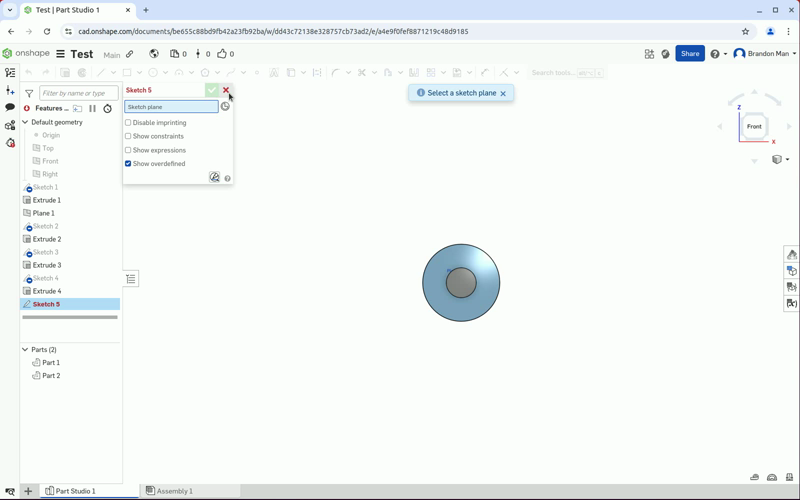
mouse_move(73, 215)
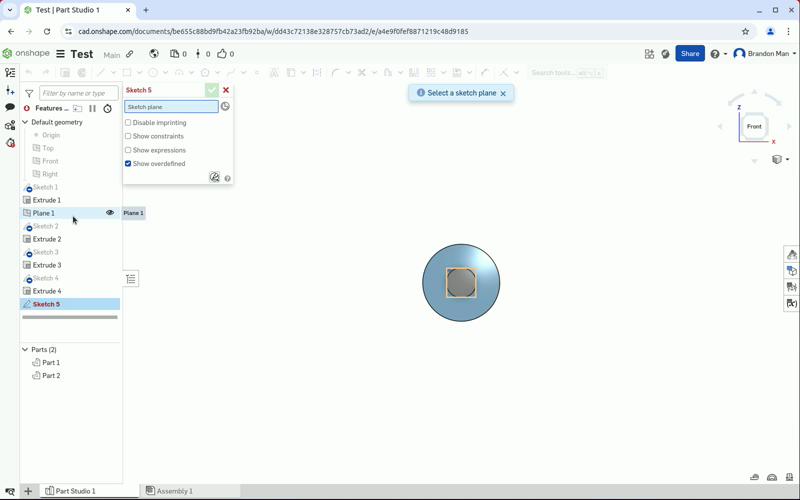
click(73, 215)
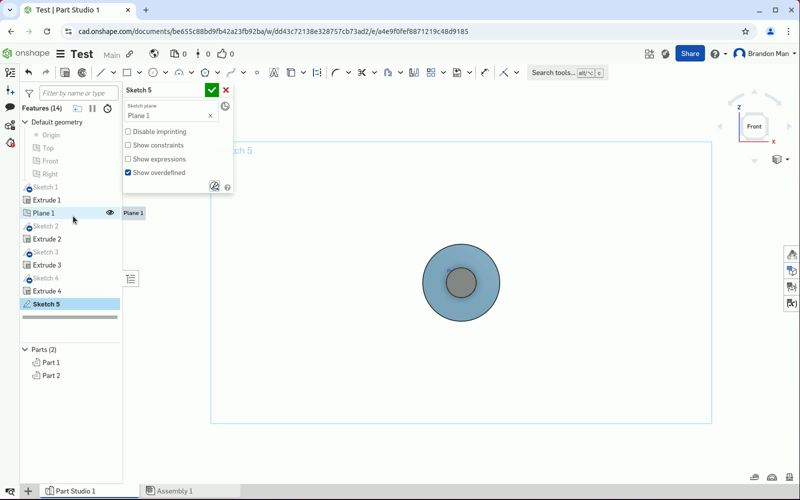
mouse_move(73, 352)
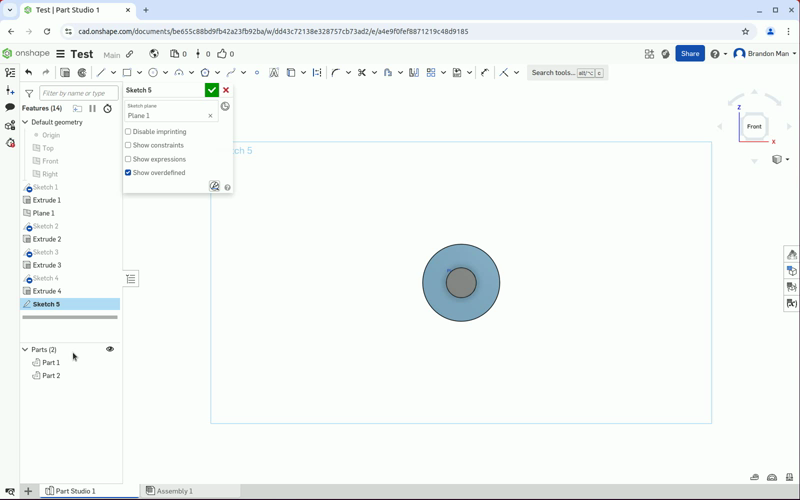
key(y)
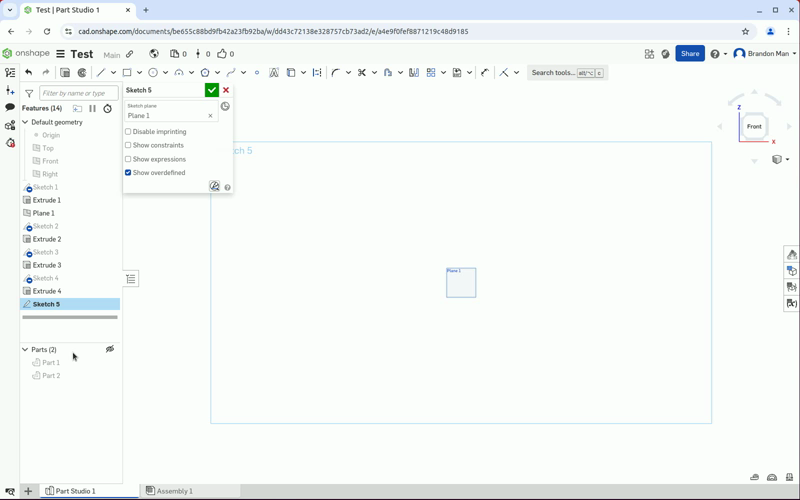
key(c)
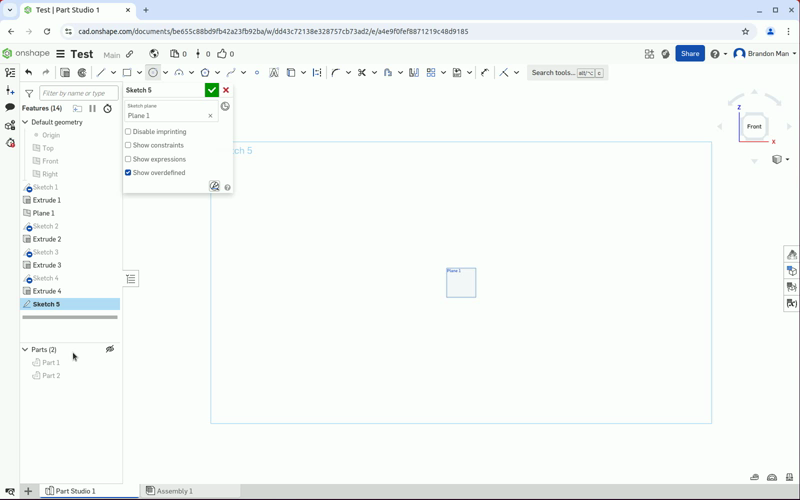
key_down(shift)
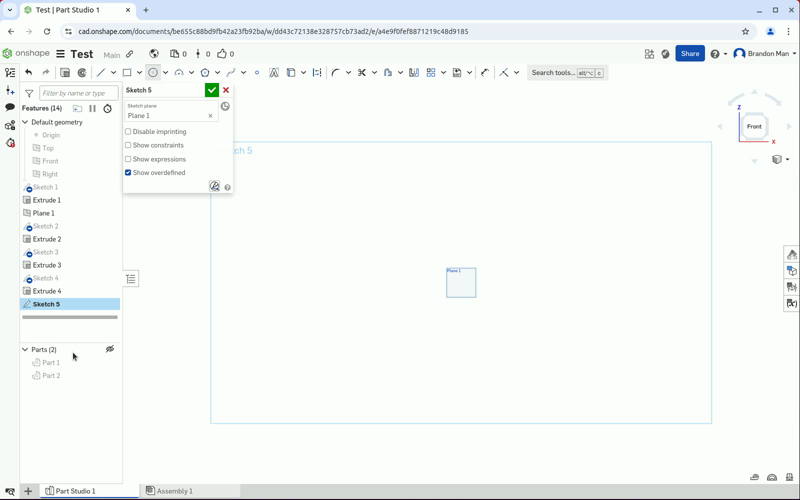
mouse_move(476, 298)
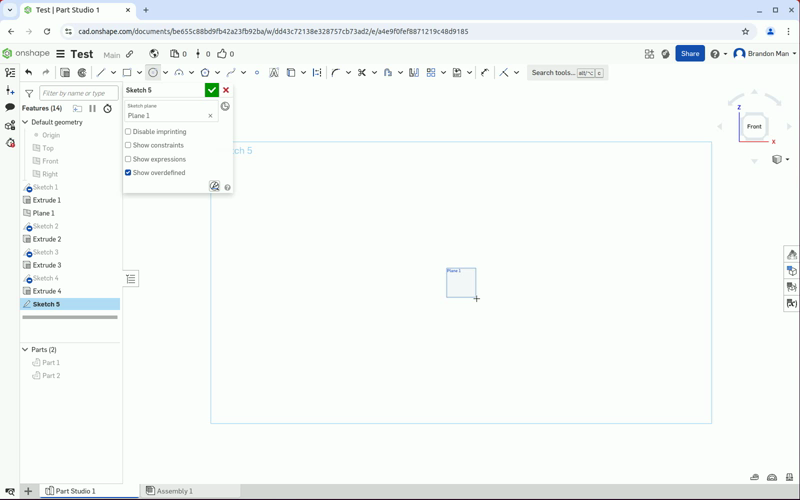
click(476, 298)
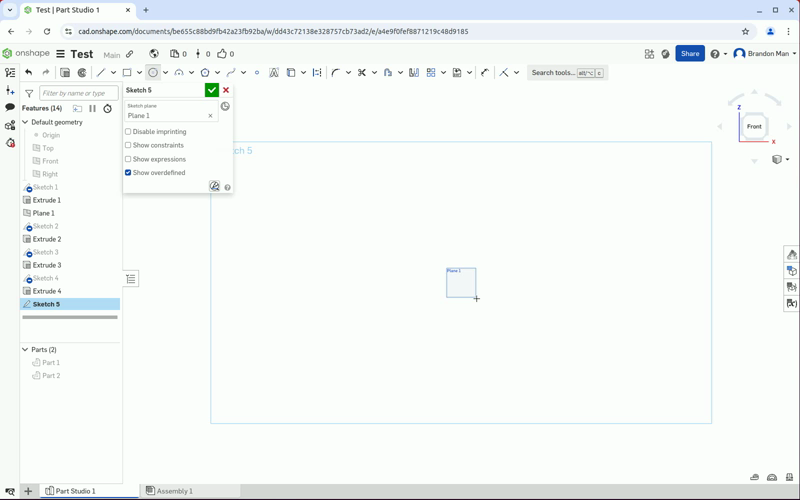
key_up(shift)
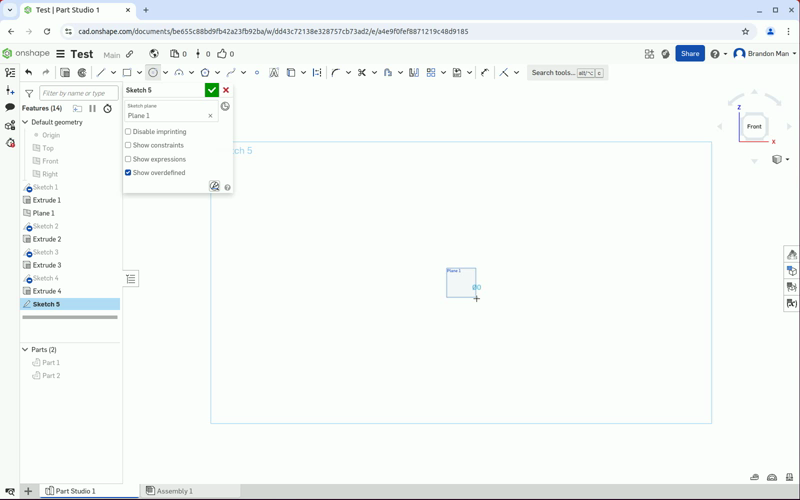
mouse_move(479, 298)
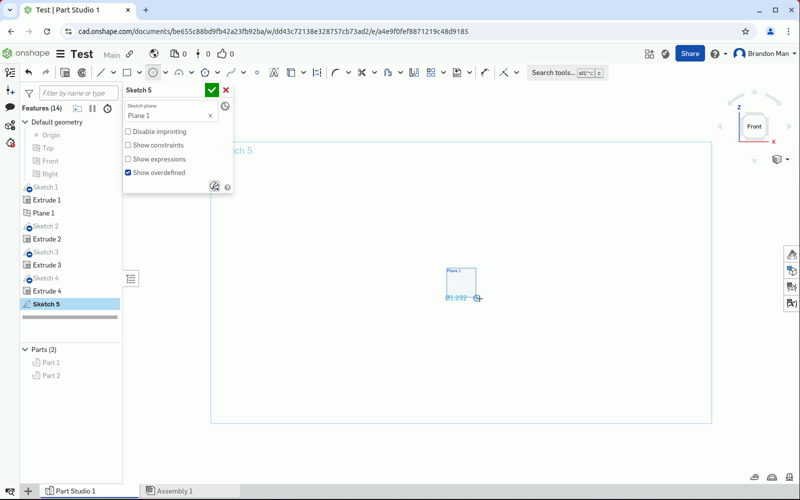
click(479, 298)
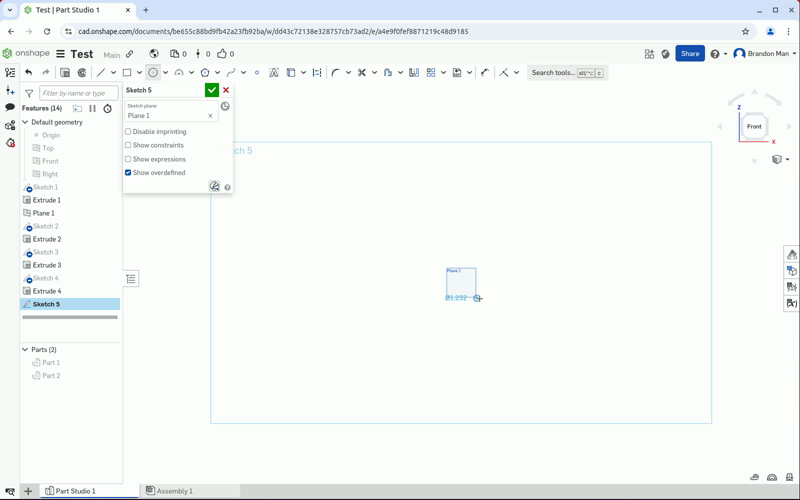
key(esc)
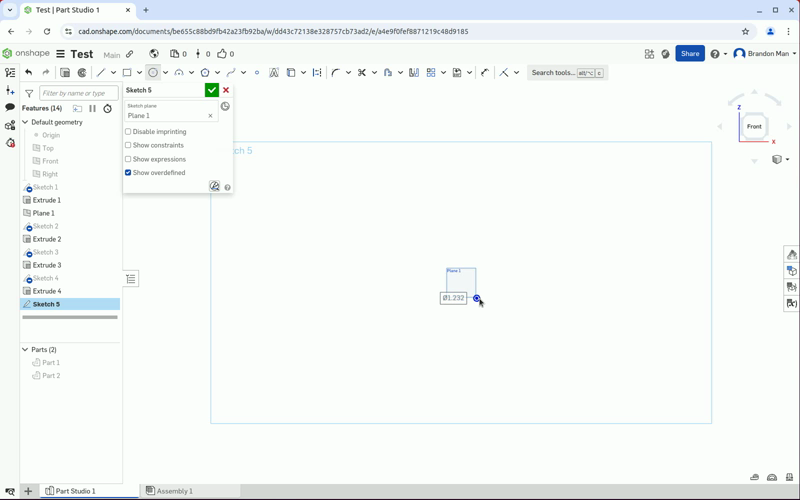
mouse_move(476, 300)
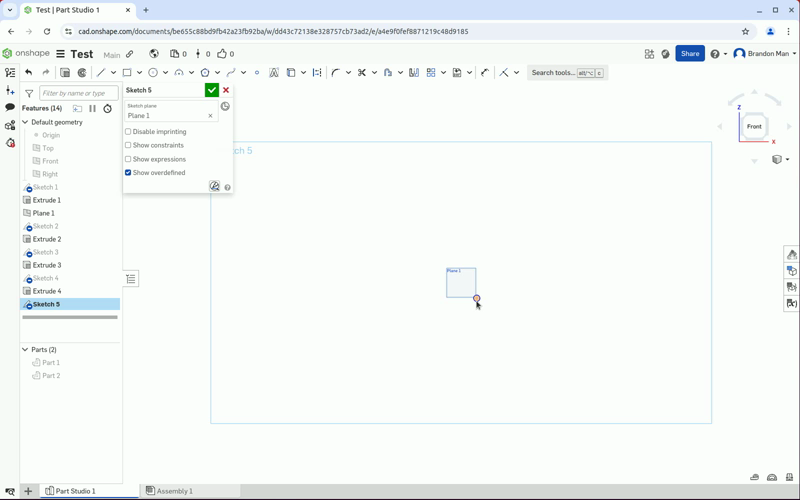
scroll(6)
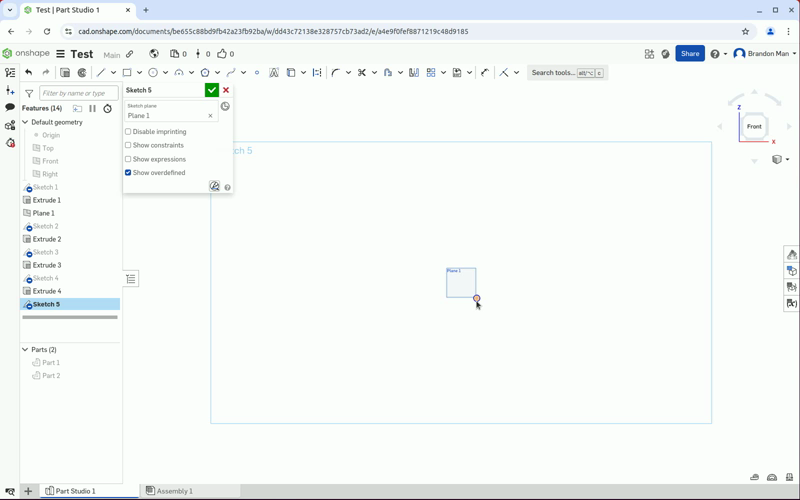
scroll(6)
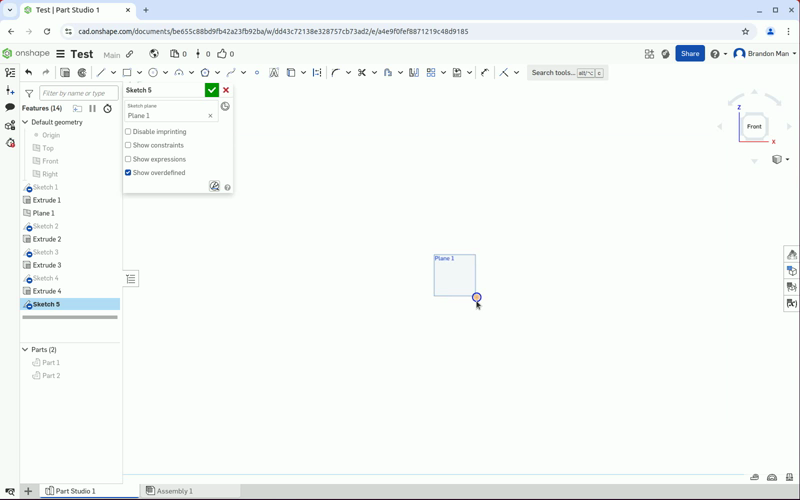
scroll(6)
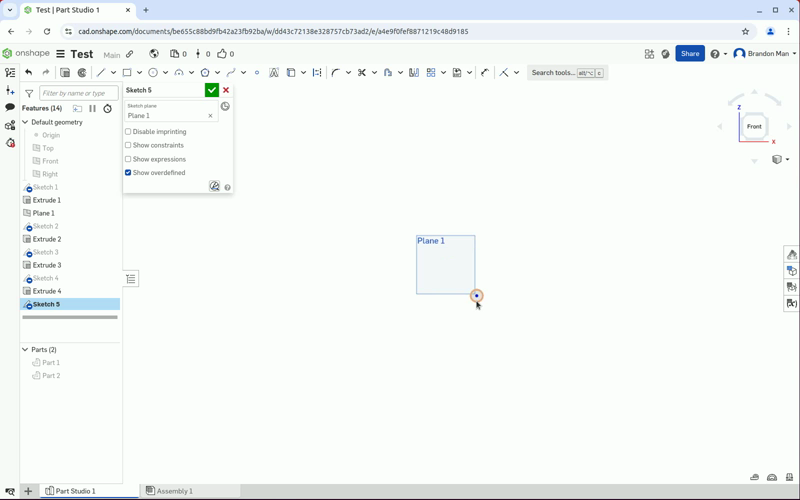
scroll(6)
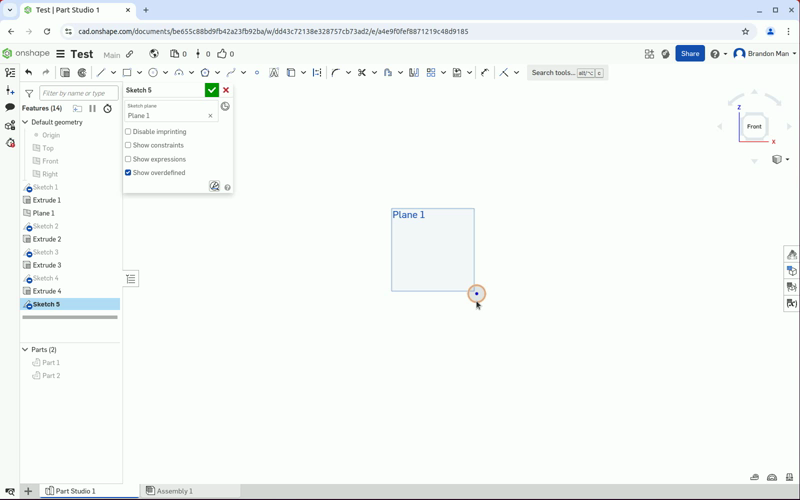
scroll(6)
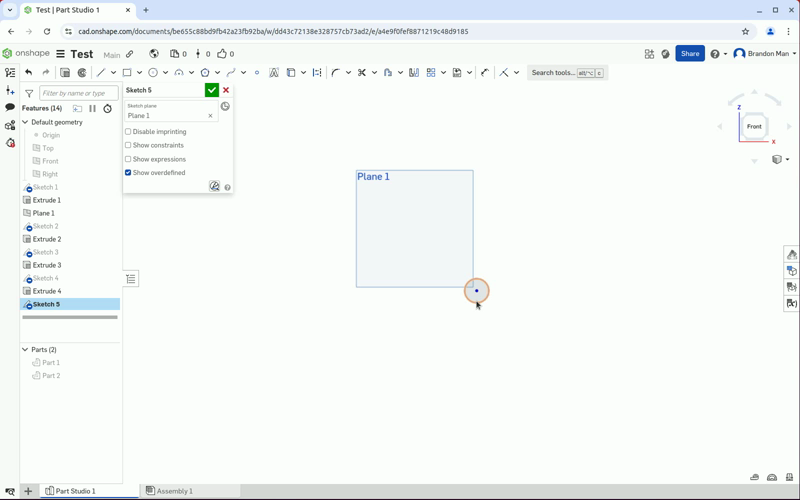
scroll(6)
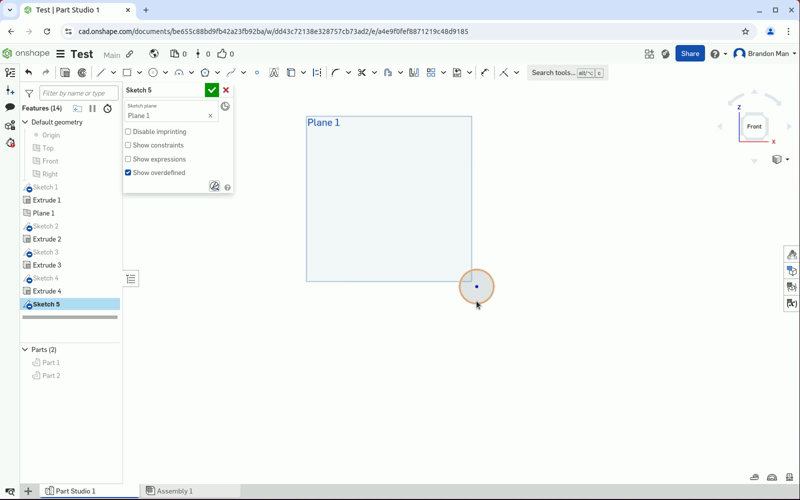
scroll(6)
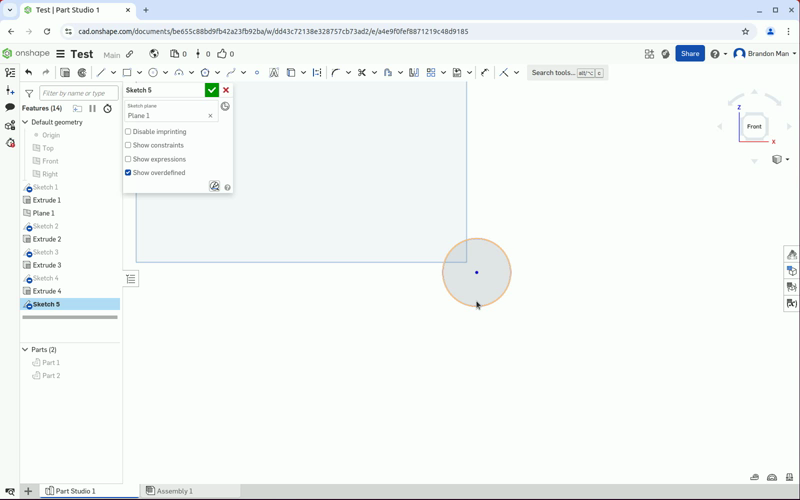
click(476, 300)
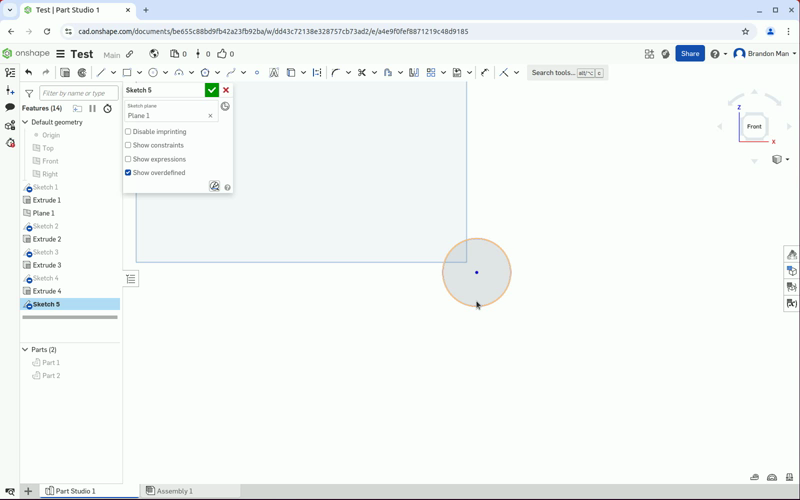
scroll(-6)
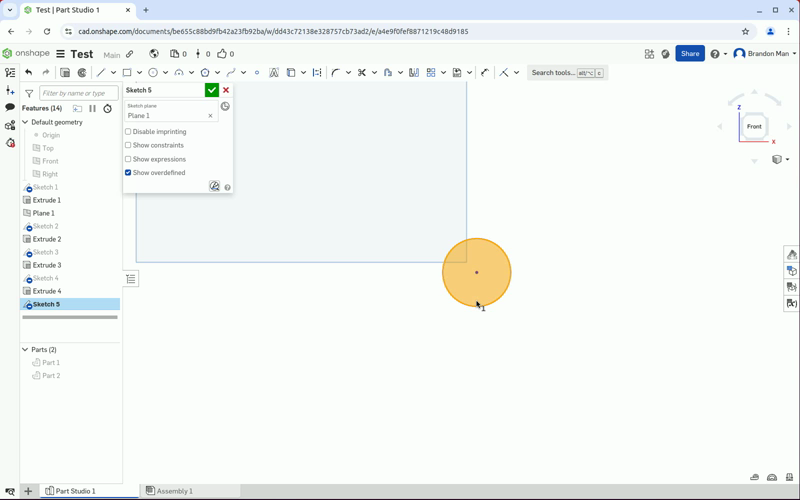
scroll(-6)
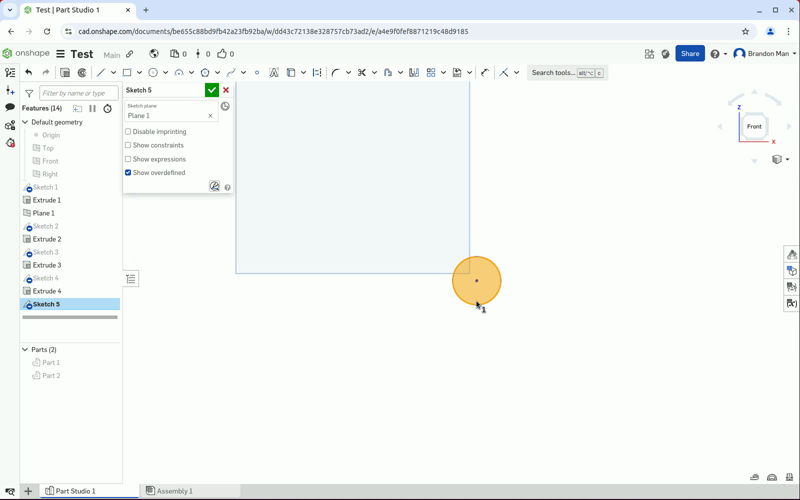
scroll(-6)
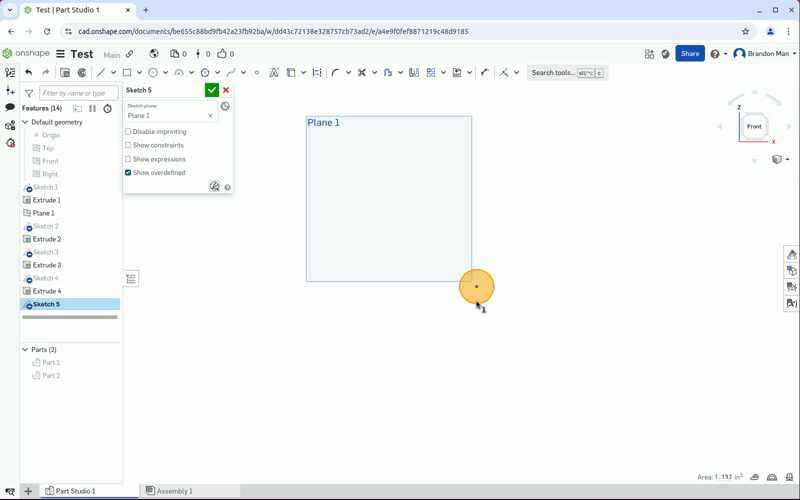
scroll(-6)
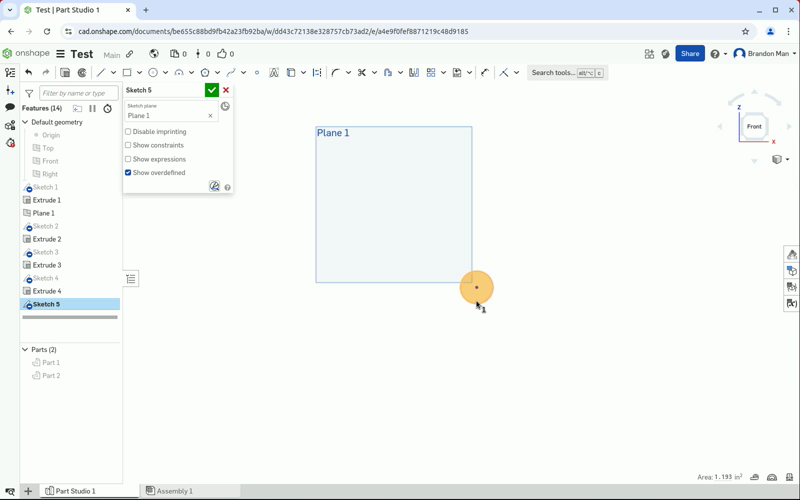
scroll(-6)
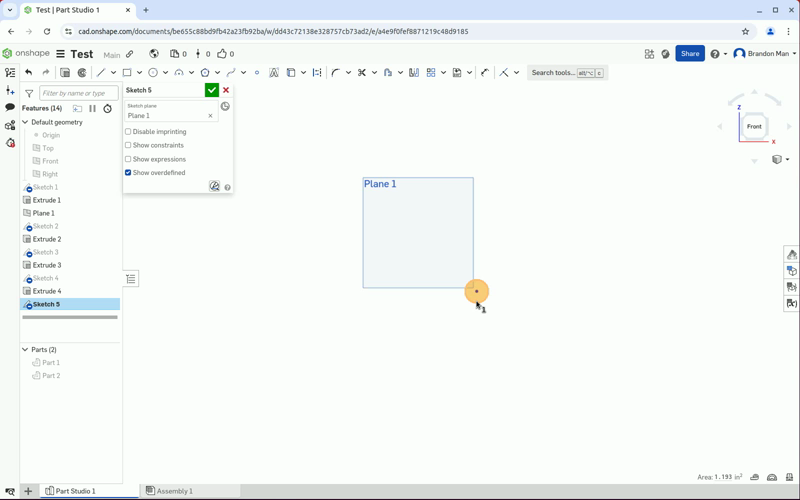
scroll(-6)
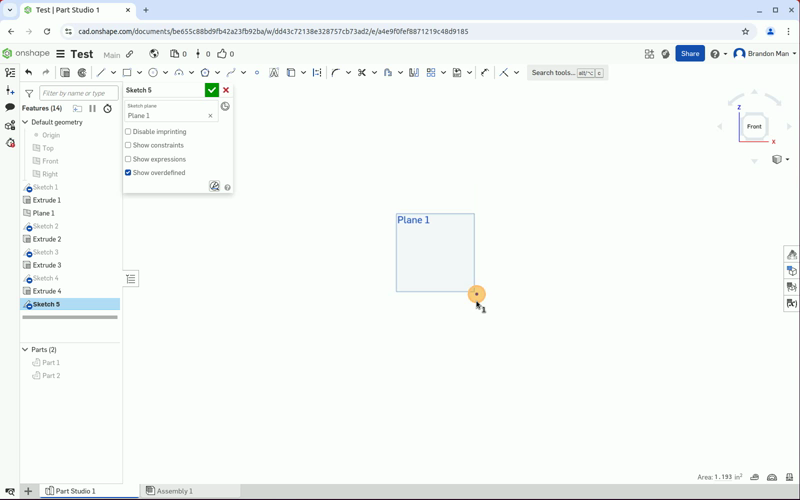
scroll(-6)
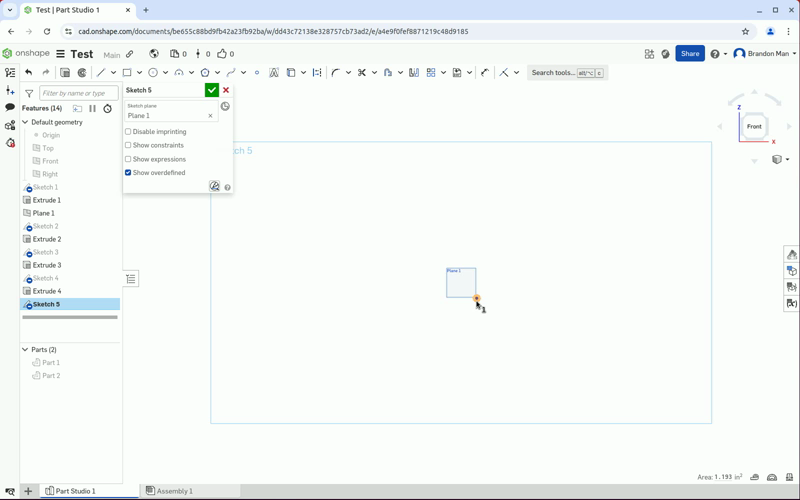
mouse_move(73, 352)
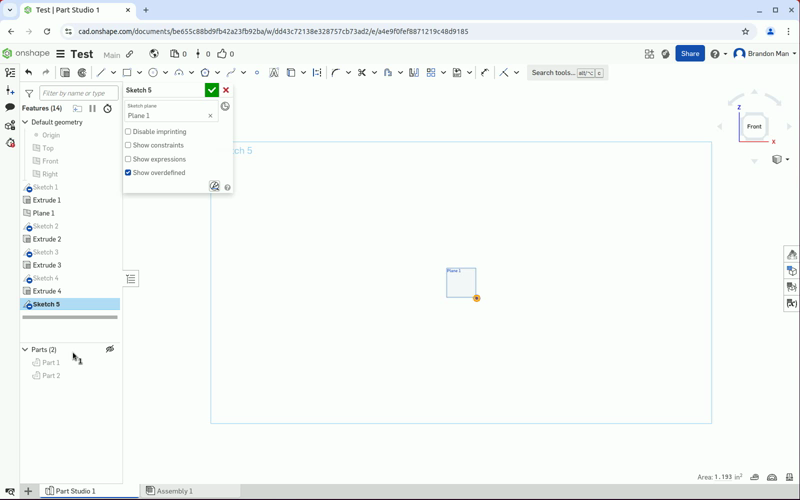
key(shift+y)
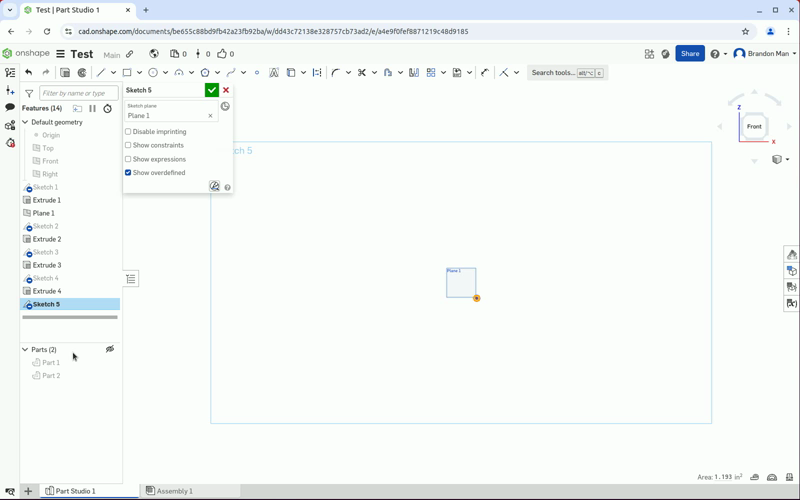
key(shift+e)
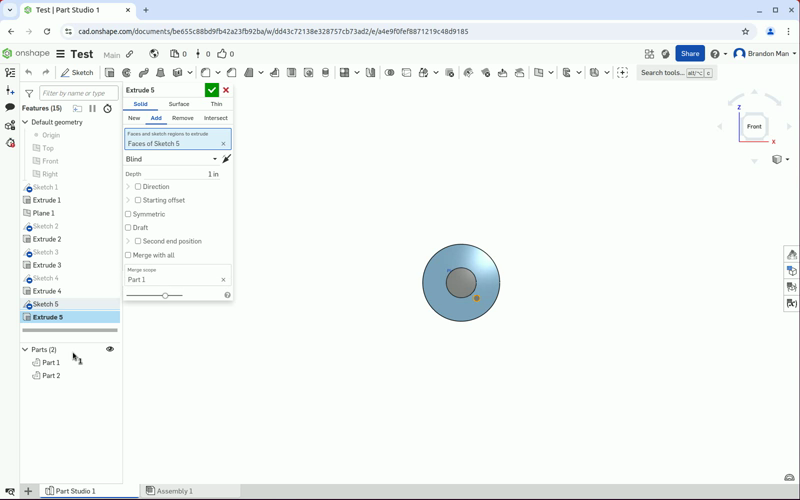
mouse_move(143, 106)
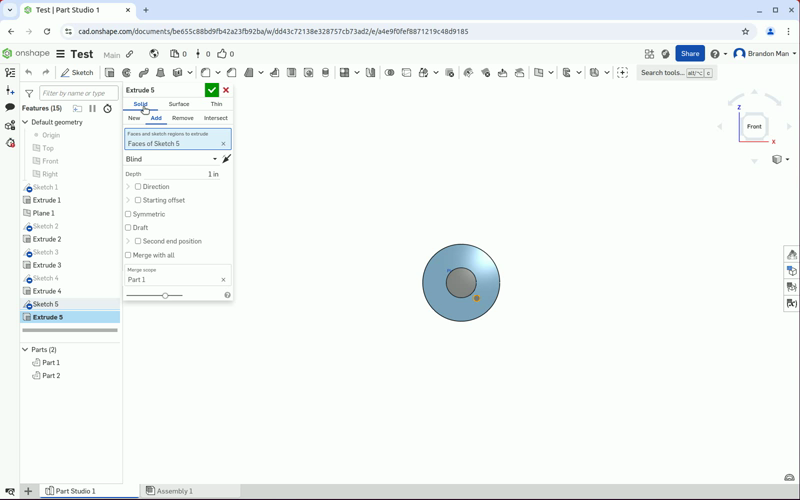
click(143, 106)
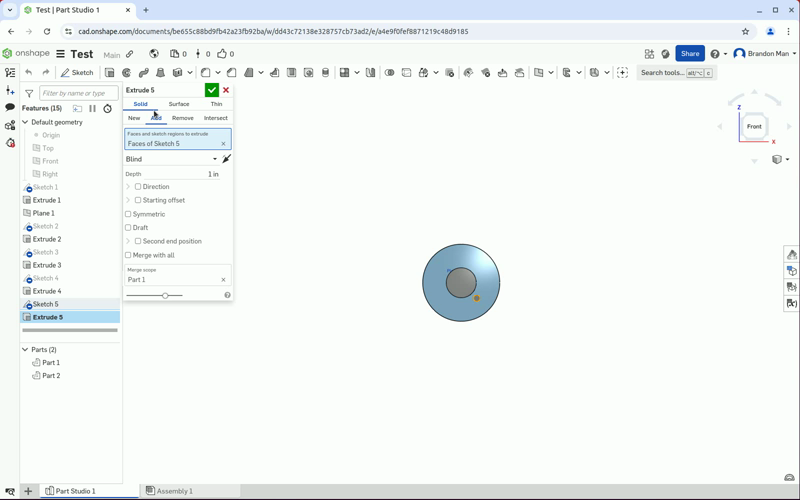
mouse_move(186, 120)
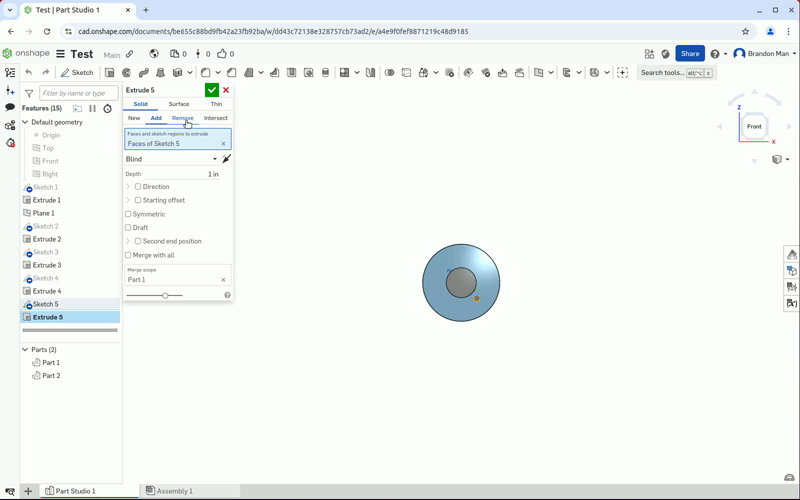
click(186, 120)
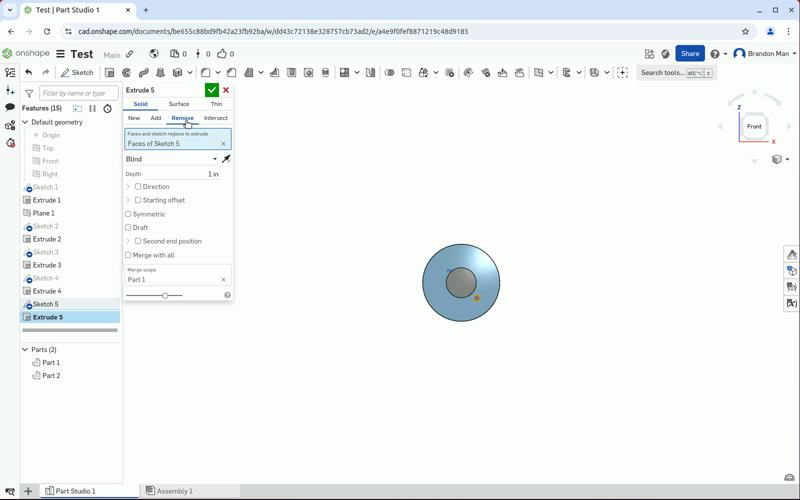
key(tab, 4)
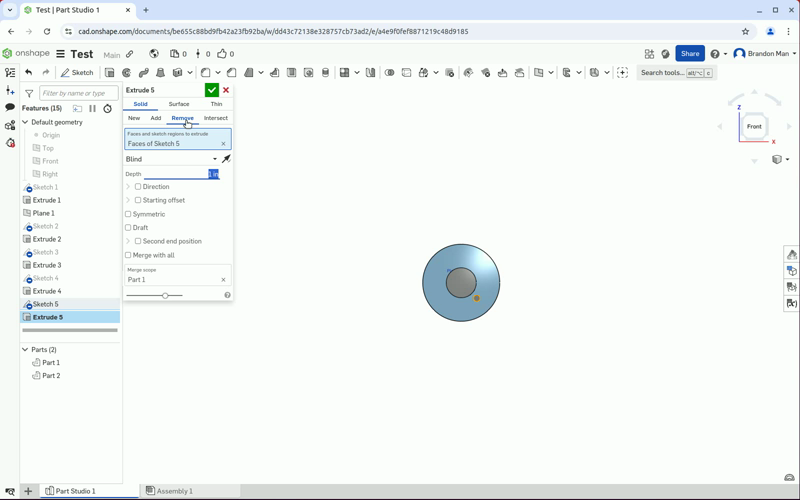
text(2.407)
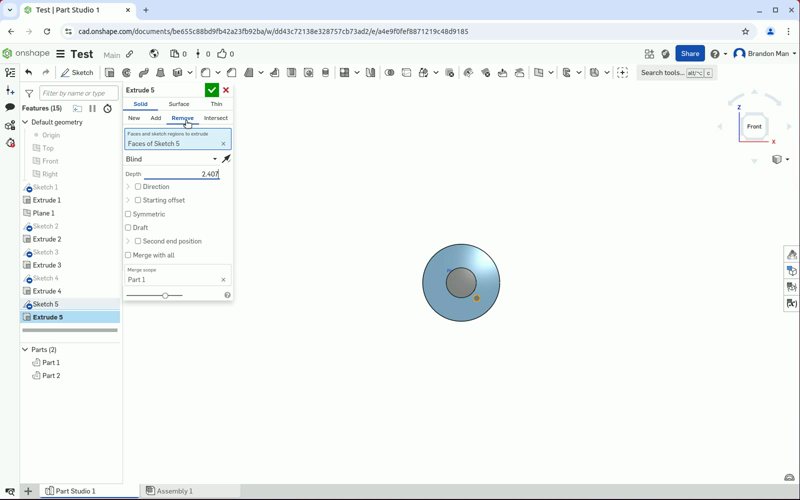
key(tab, 6)
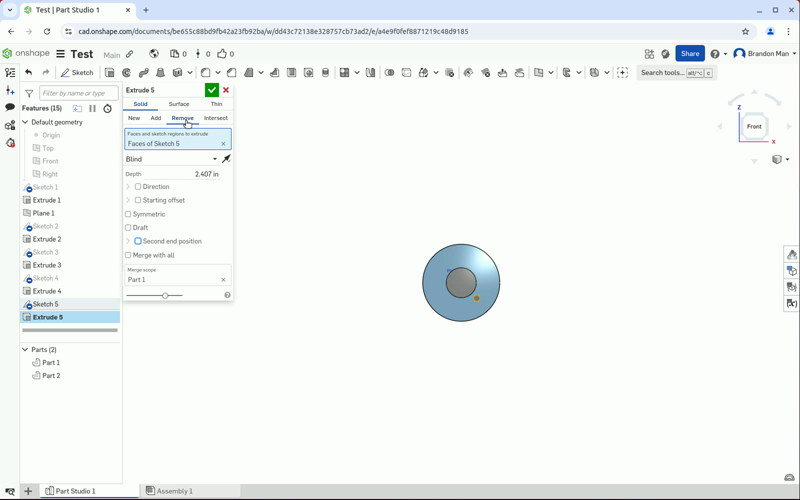
key(space)
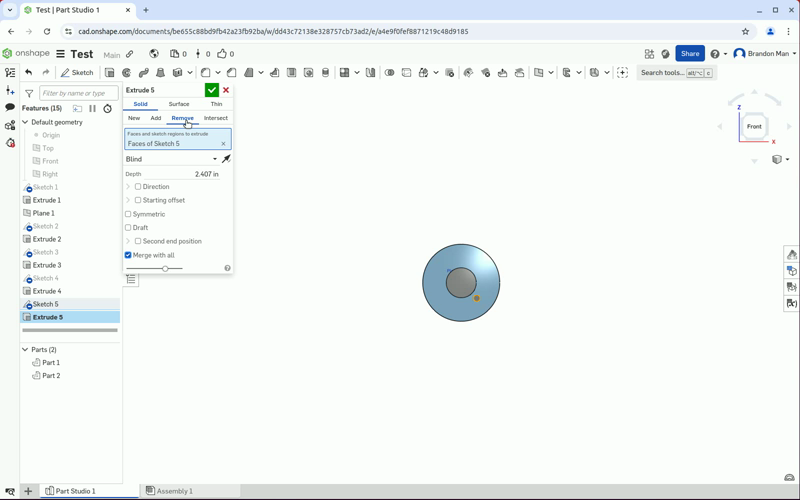
key(enter)
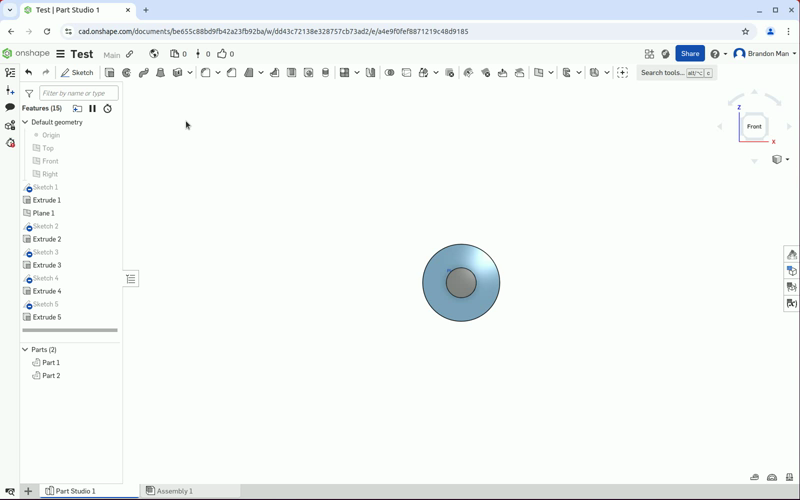
key(shift+h)
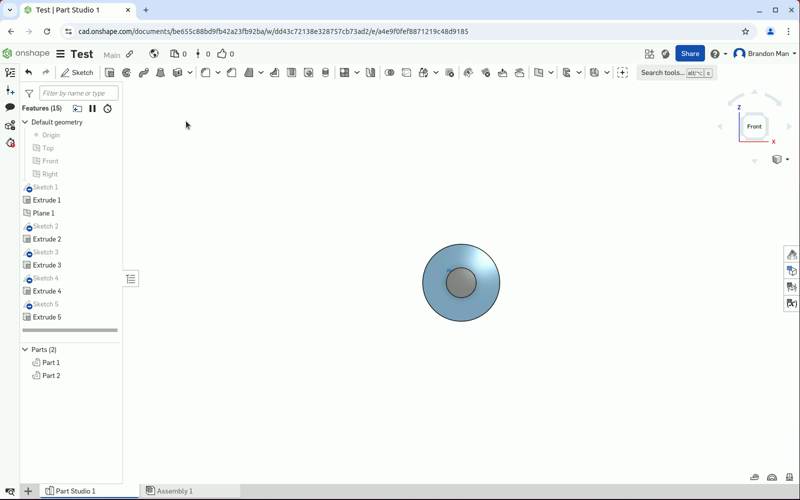
key(shift+h)
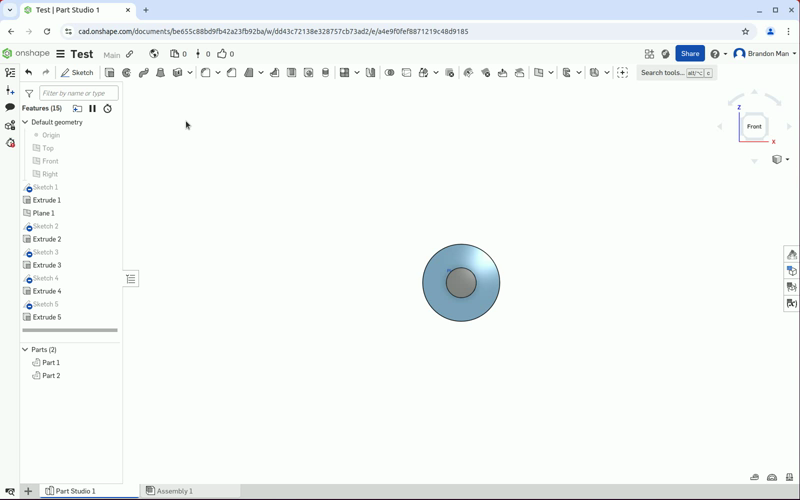
mouse_move(73, 189)
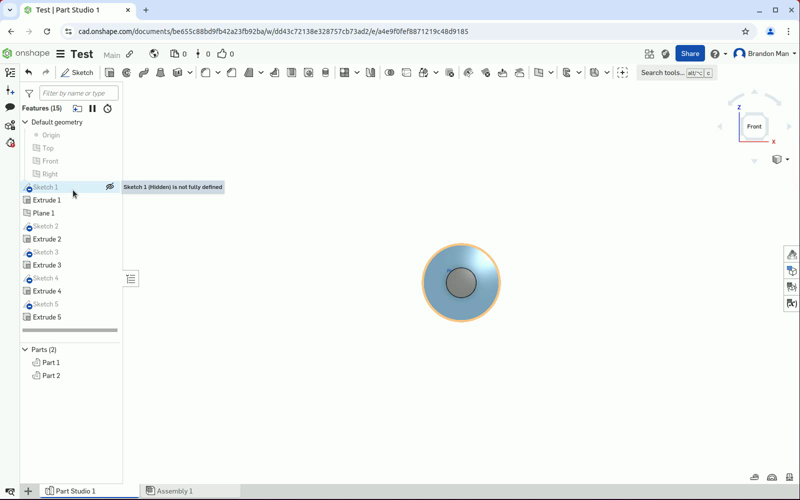
click(73, 189)
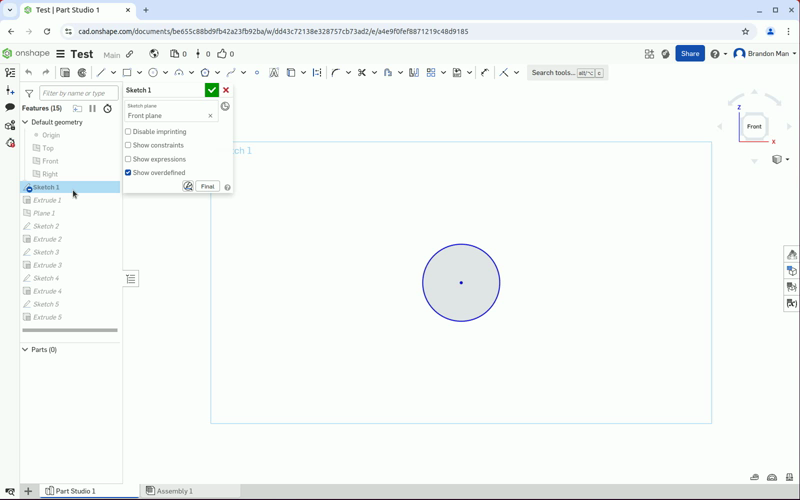
mouse_move(229, 92)
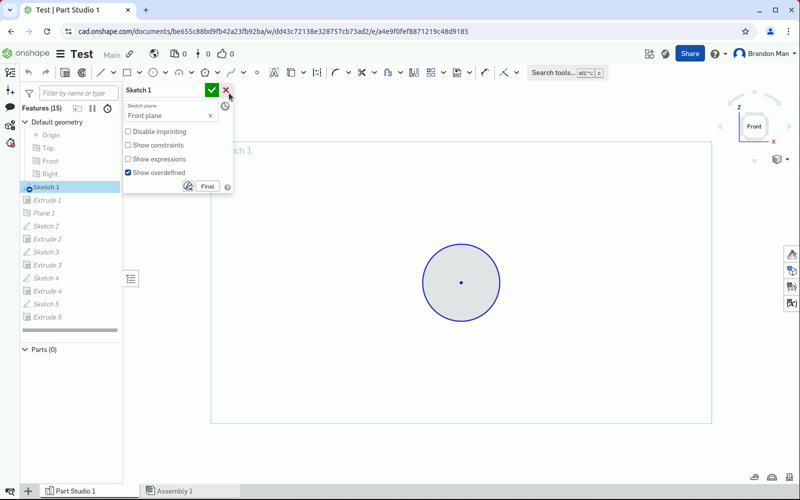
click(229, 92)
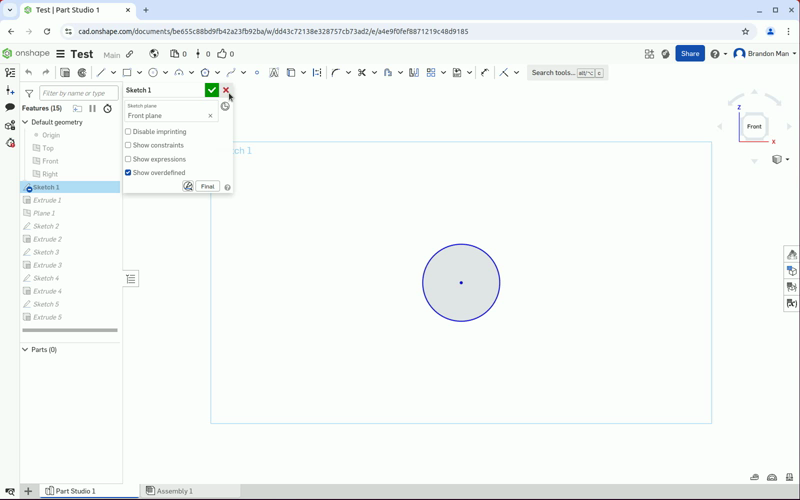
key(shift+s)
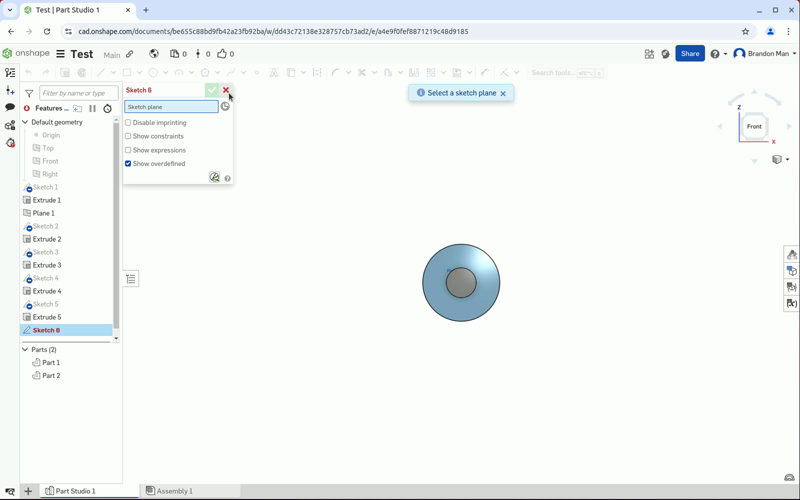
mouse_move(69, 215)
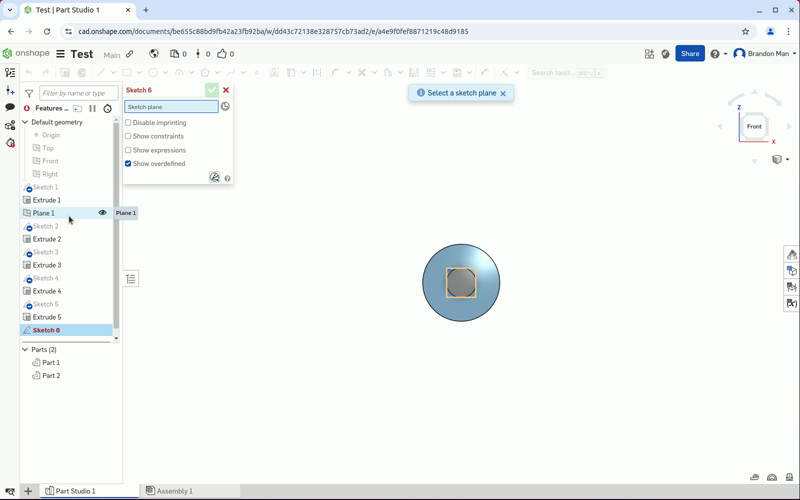
click(69, 215)
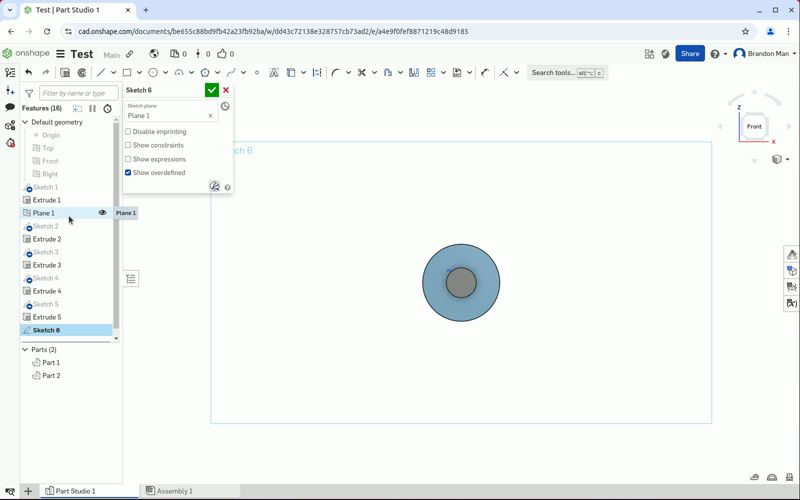
mouse_move(73, 352)
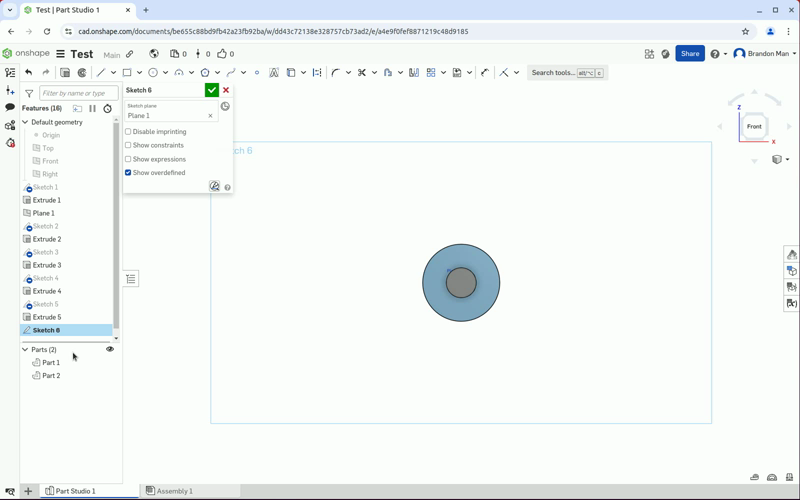
key(y)
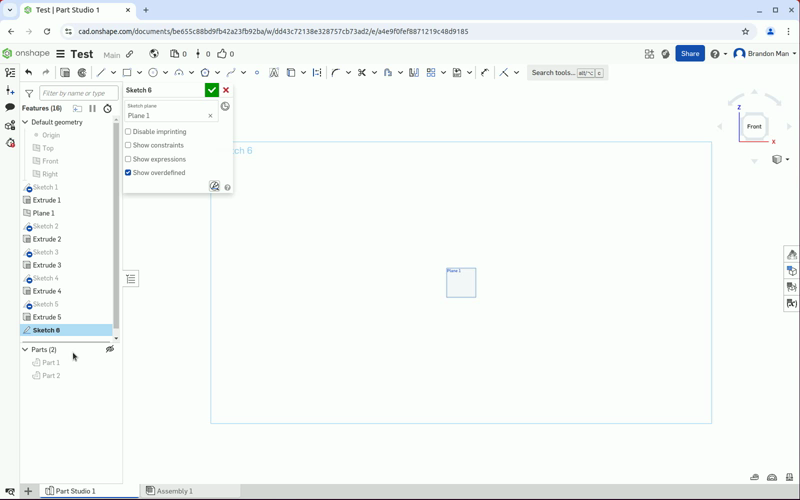
key(c)
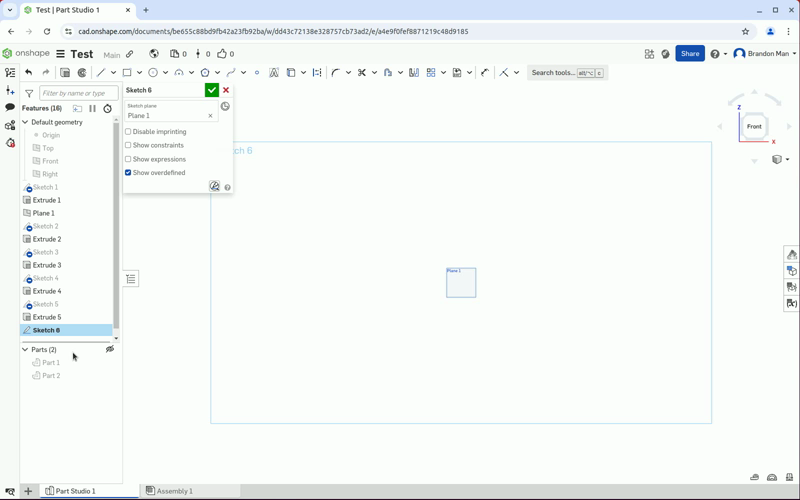
key_down(shift)
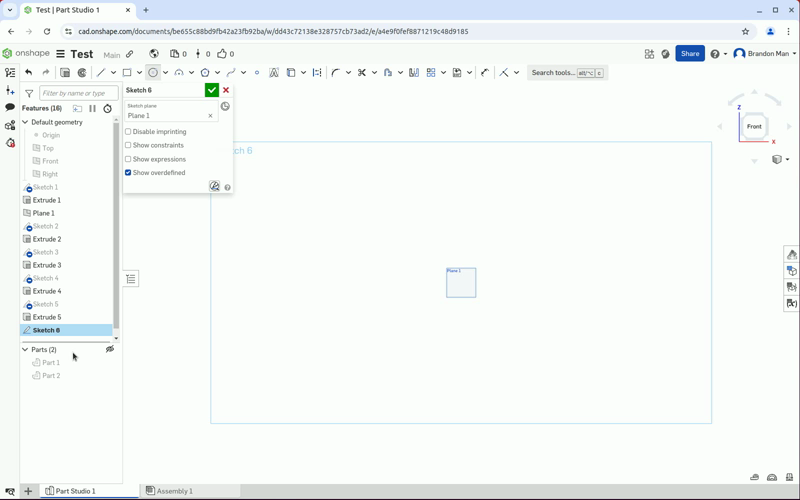
mouse_move(447, 298)
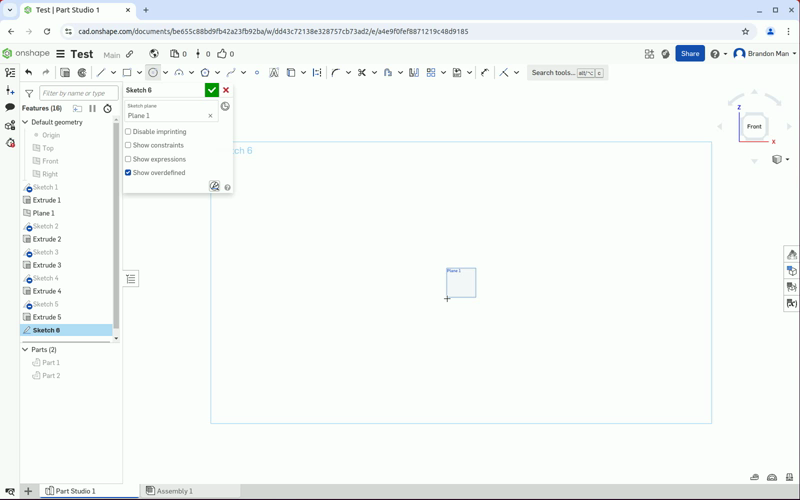
click(447, 298)
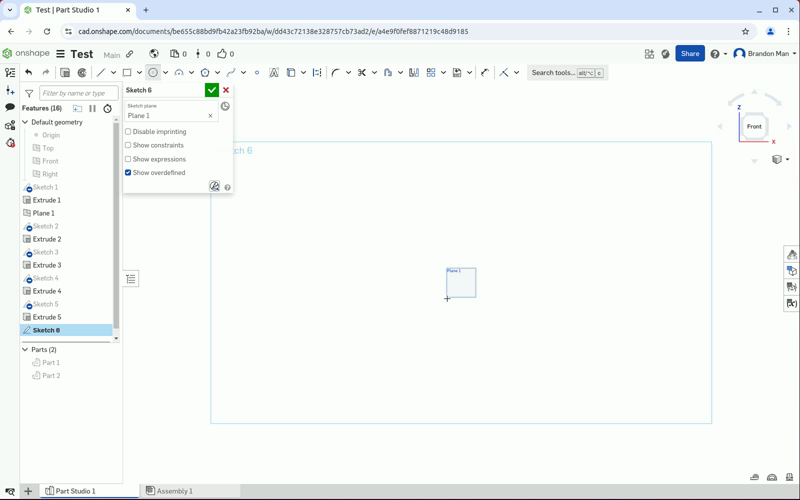
key_up(shift)
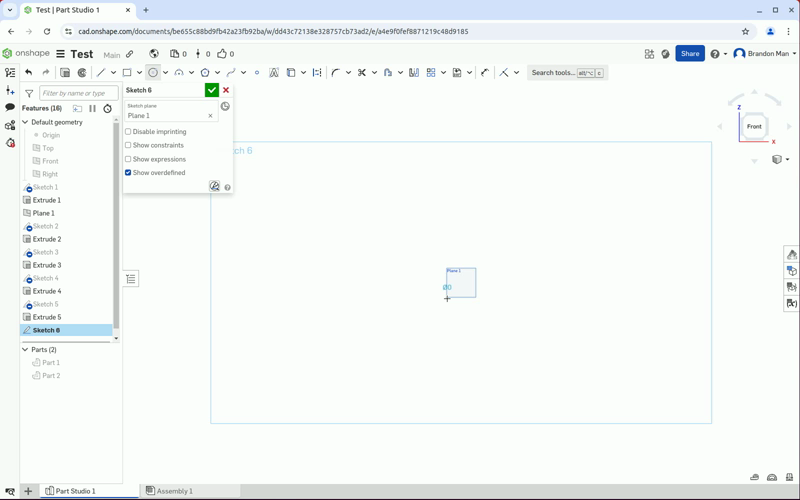
mouse_move(450, 298)
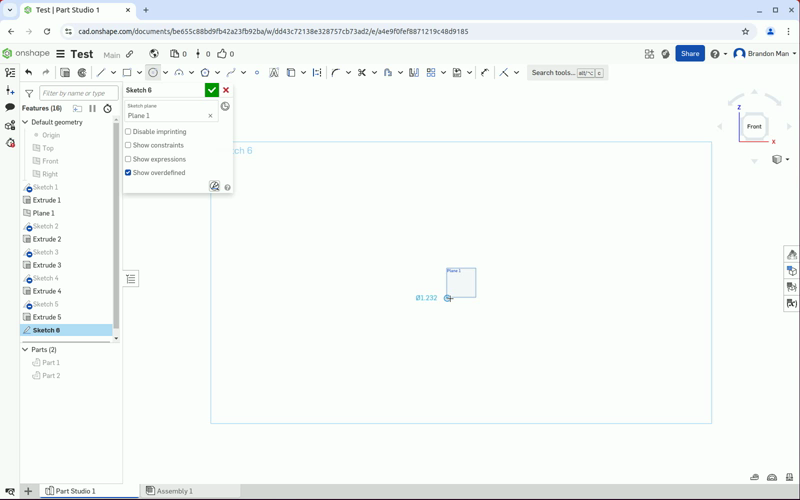
click(450, 298)
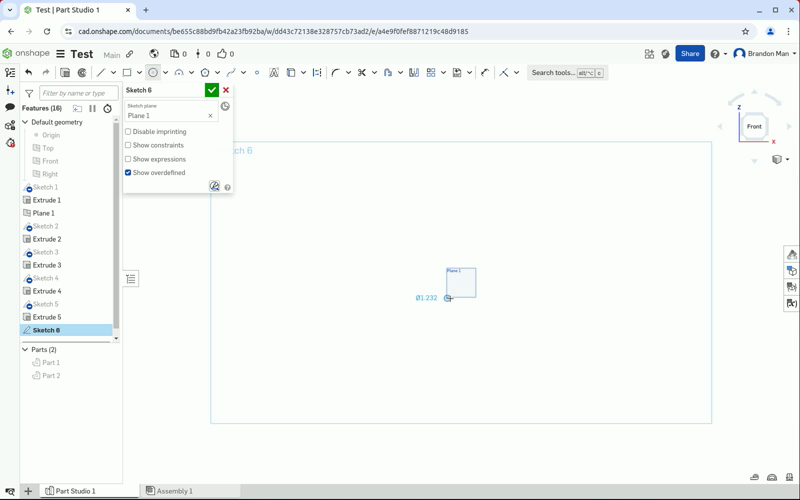
key(esc)
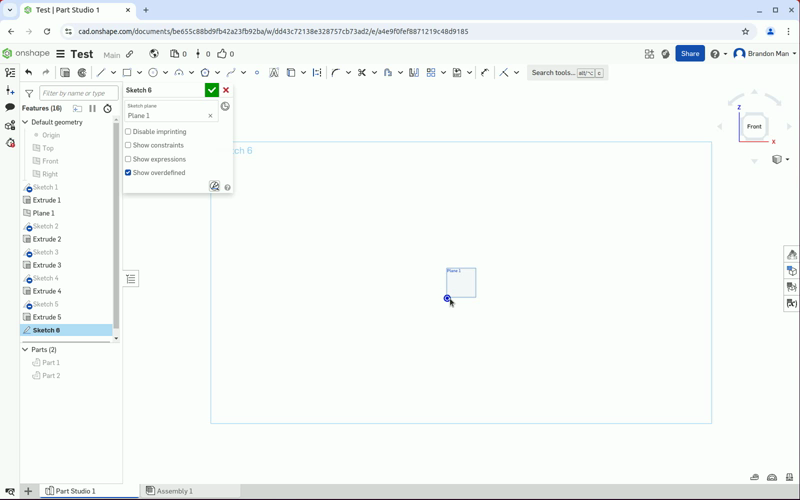
mouse_move(446, 297)
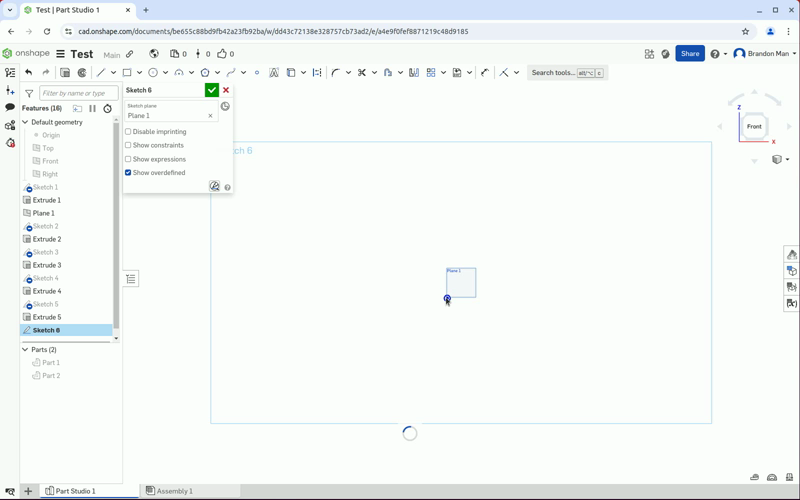
scroll(6)
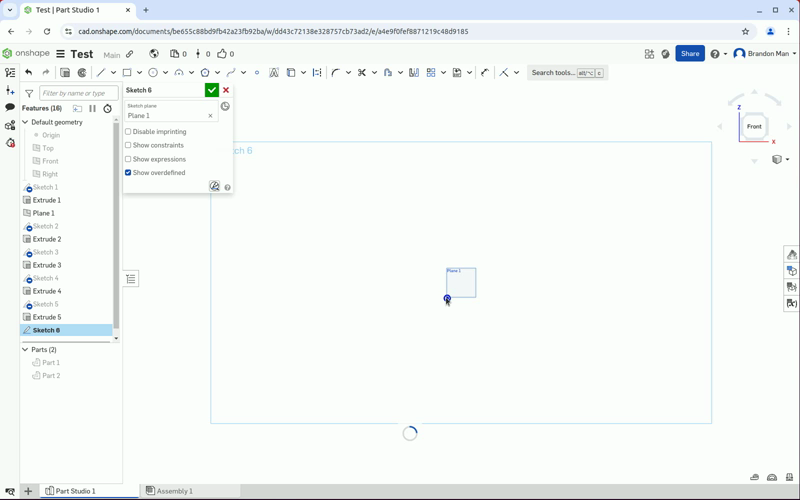
scroll(6)
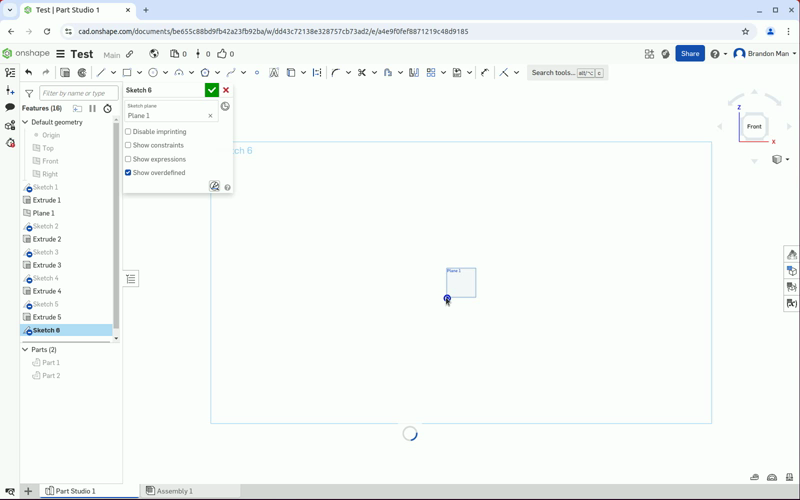
scroll(6)
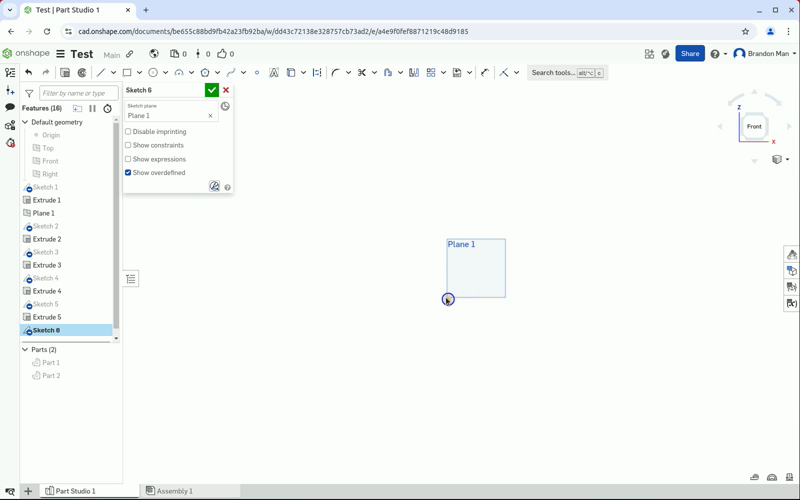
scroll(6)
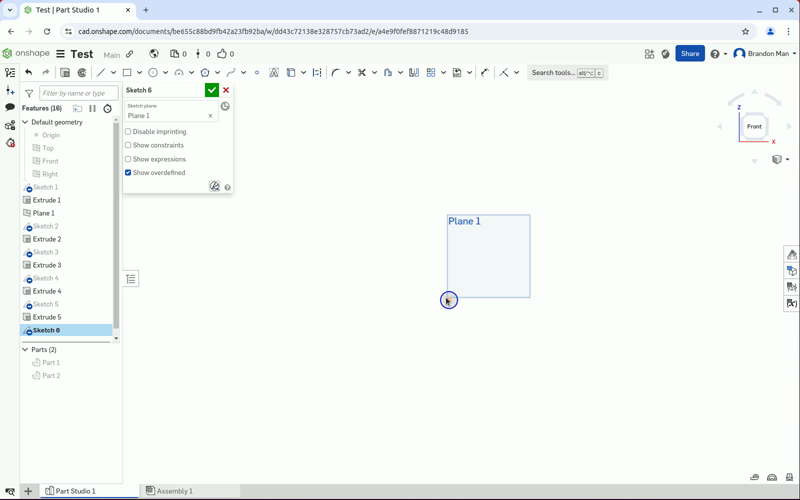
scroll(6)
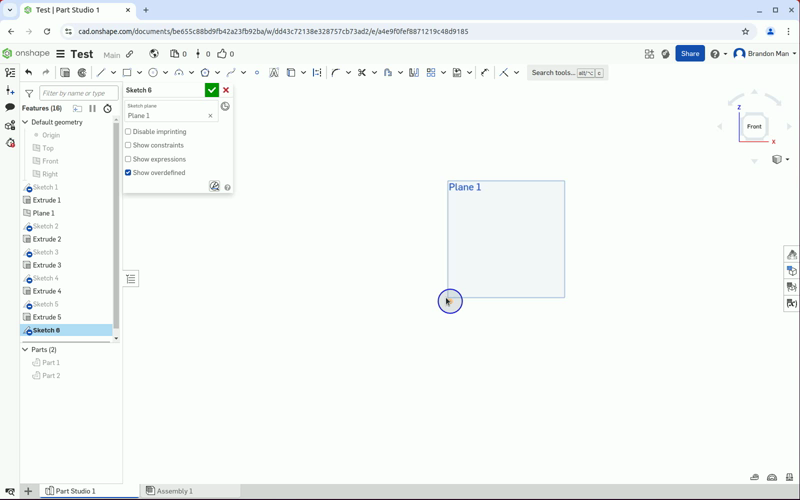
scroll(6)
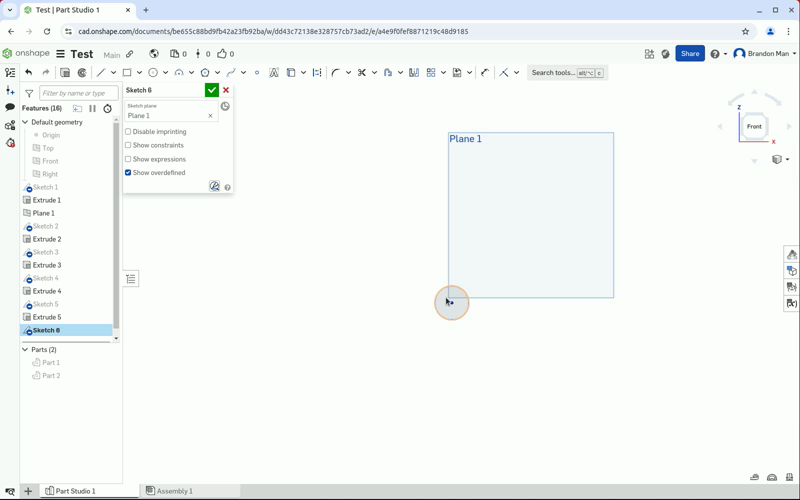
scroll(6)
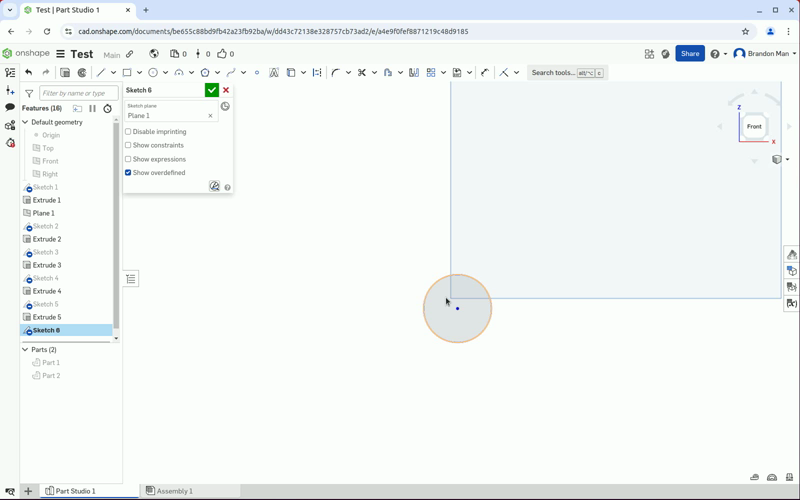
click(446, 297)
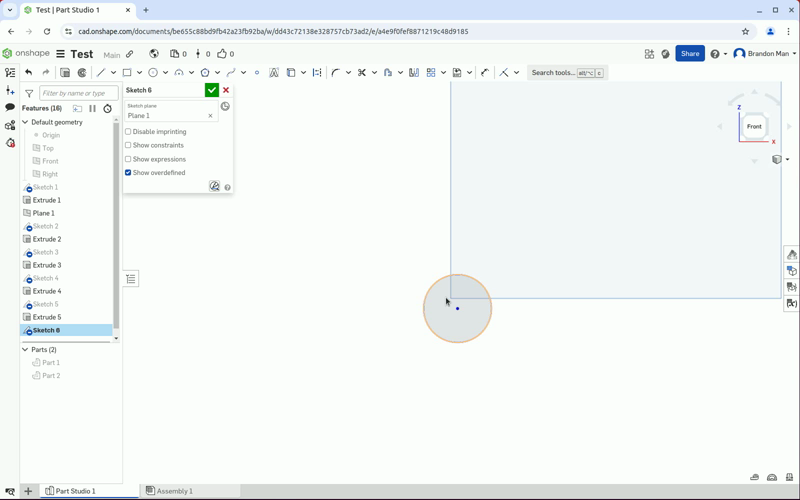
scroll(-6)
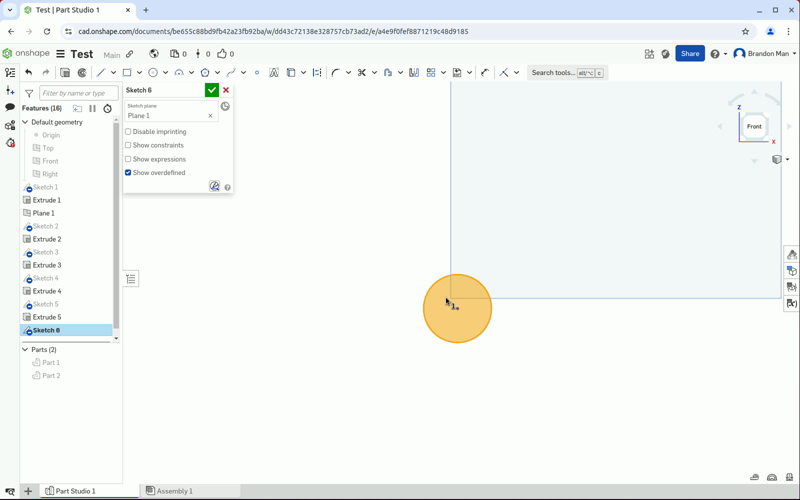
scroll(-6)
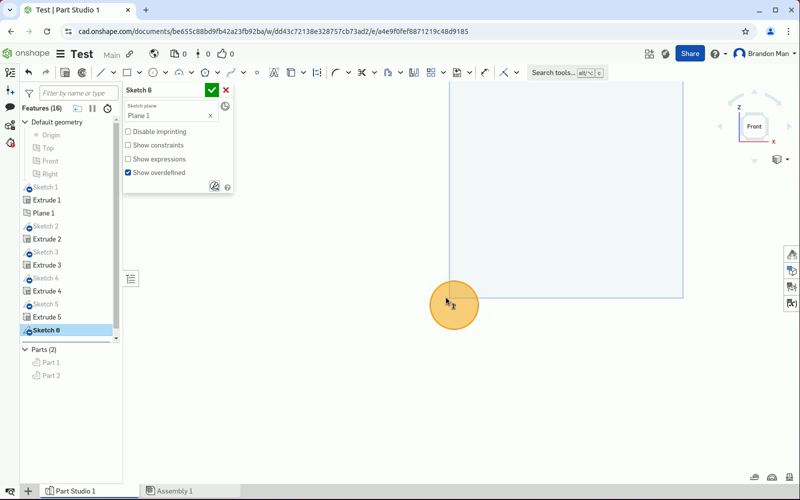
scroll(-6)
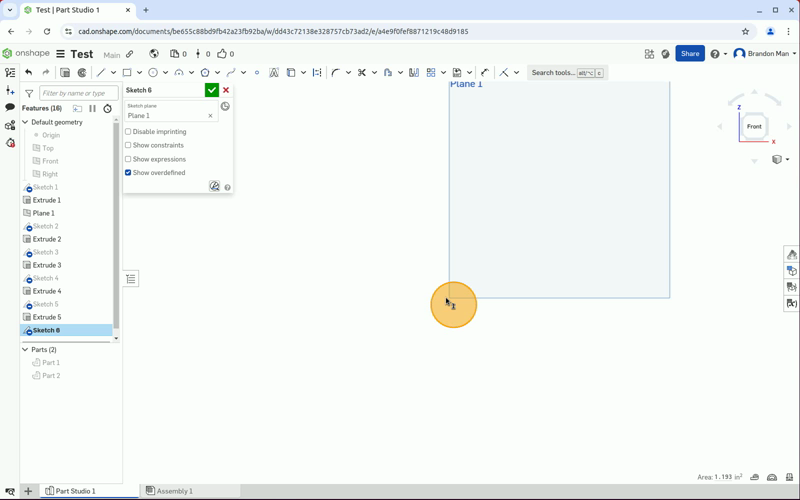
scroll(-6)
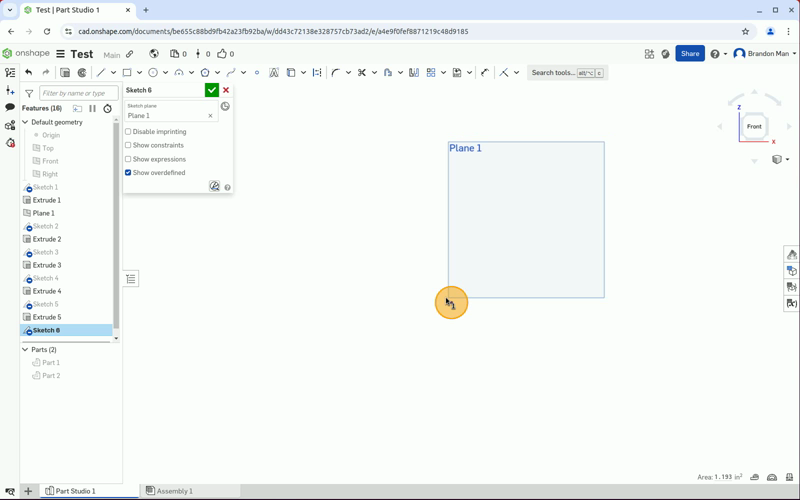
scroll(-6)
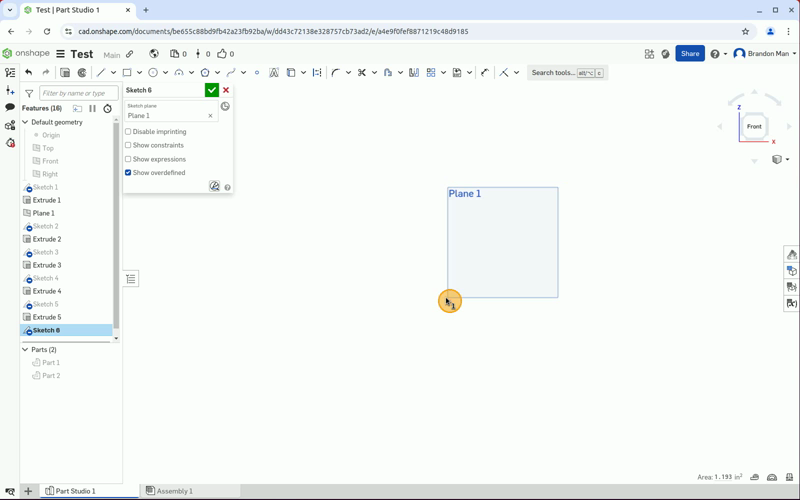
scroll(-6)
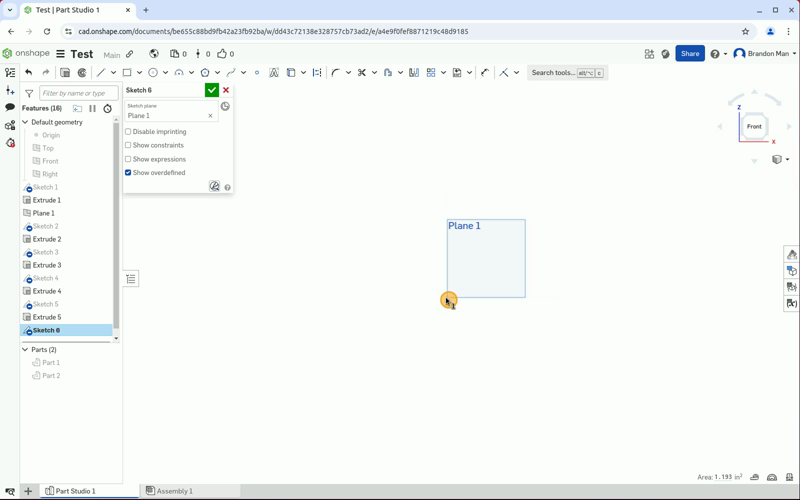
scroll(-6)
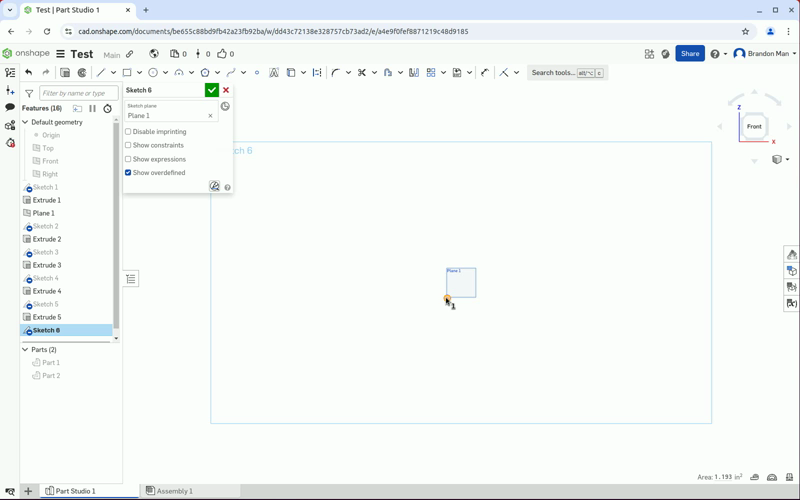
mouse_move(73, 352)
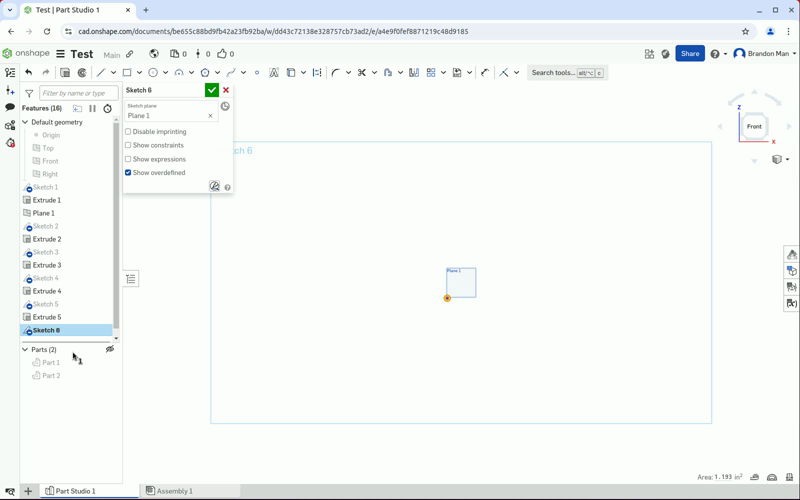
key(shift+y)
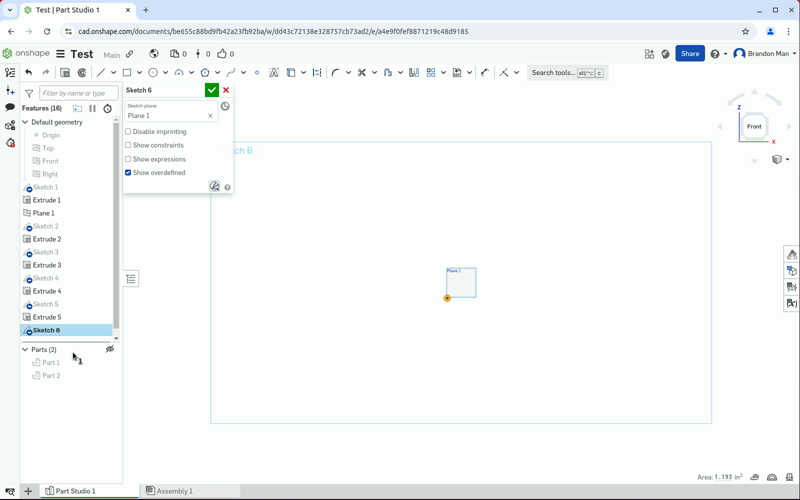
key(shift+e)
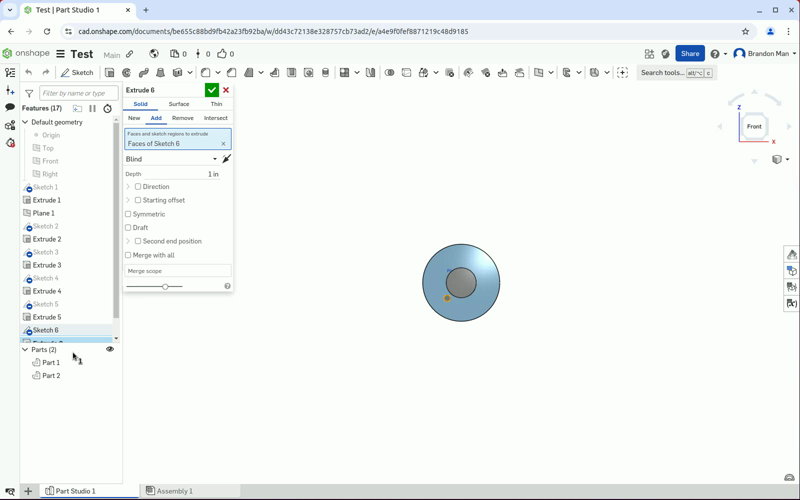
mouse_move(143, 106)
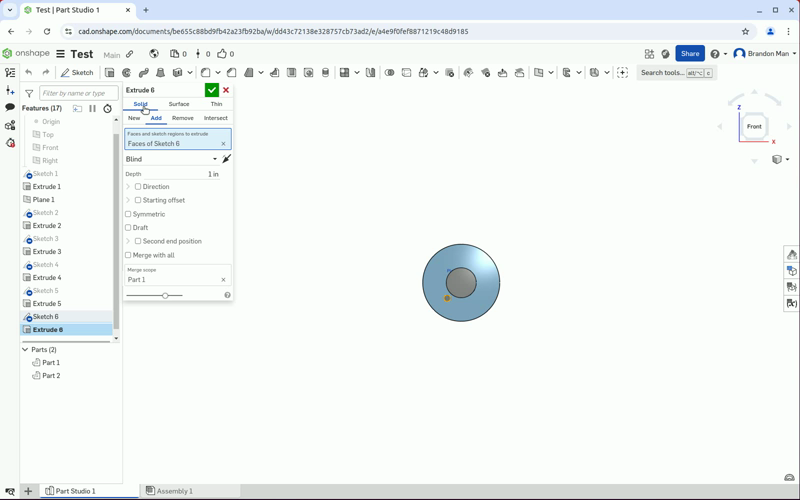
click(143, 106)
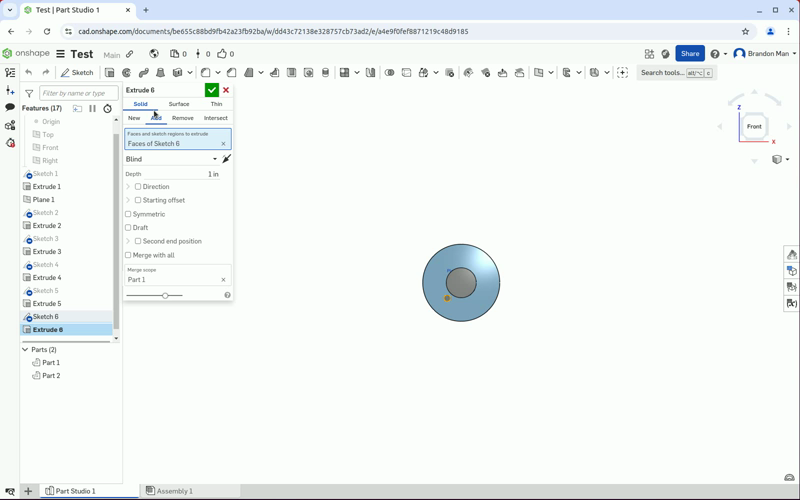
mouse_move(186, 120)
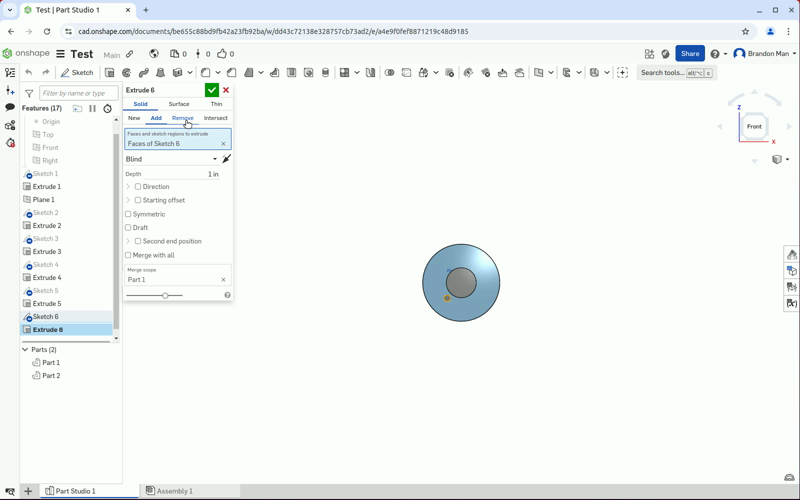
click(186, 120)
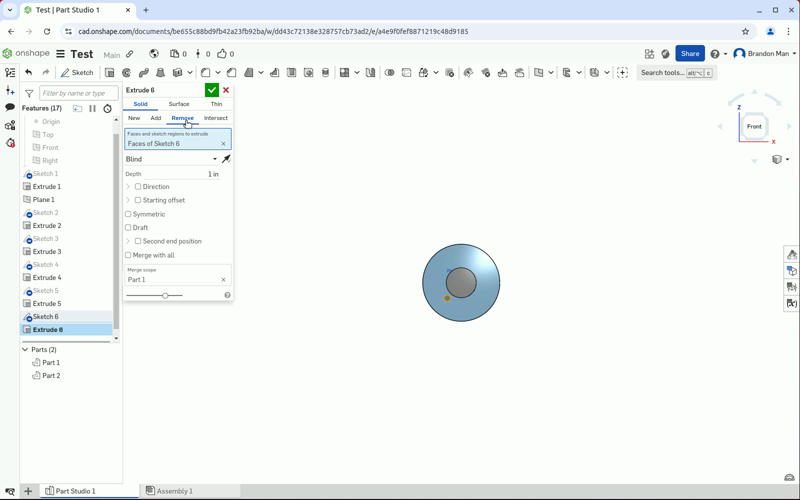
key(tab, 4)
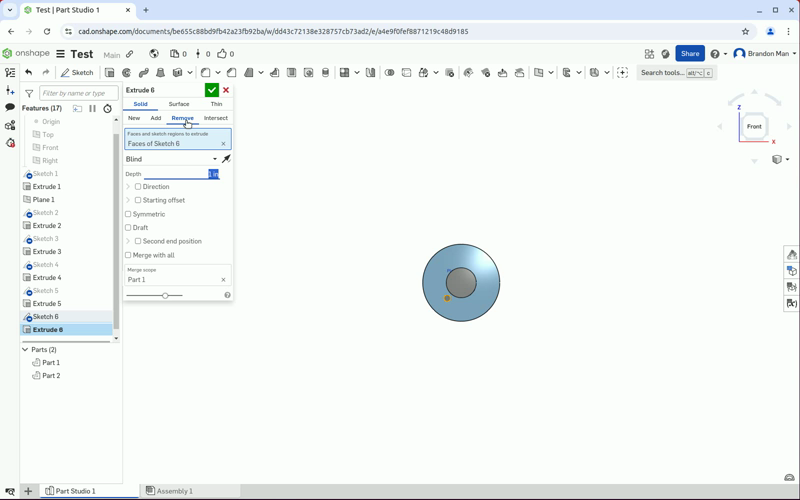
text(2.407)
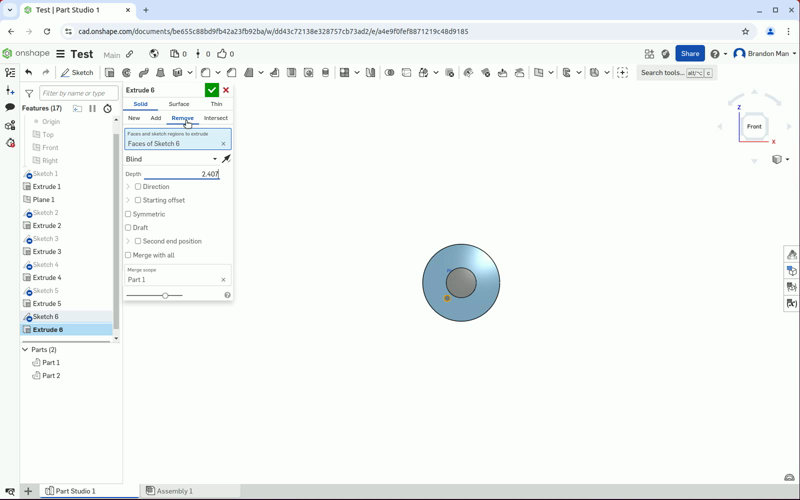
key(tab, 6)
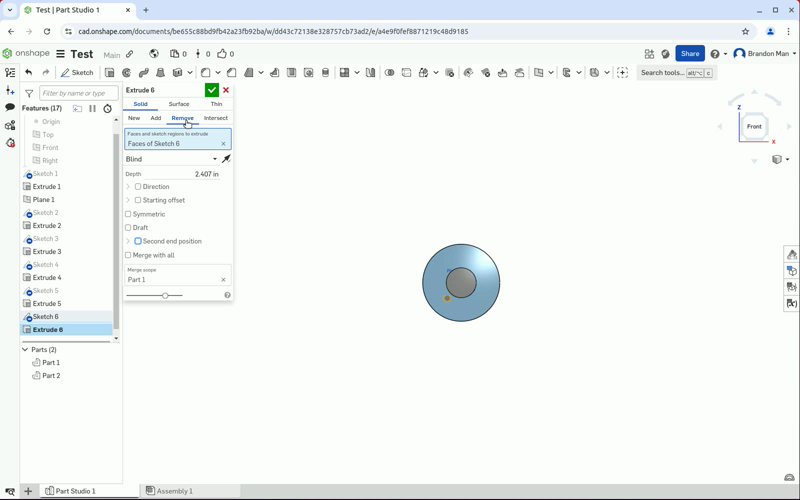
key(space)
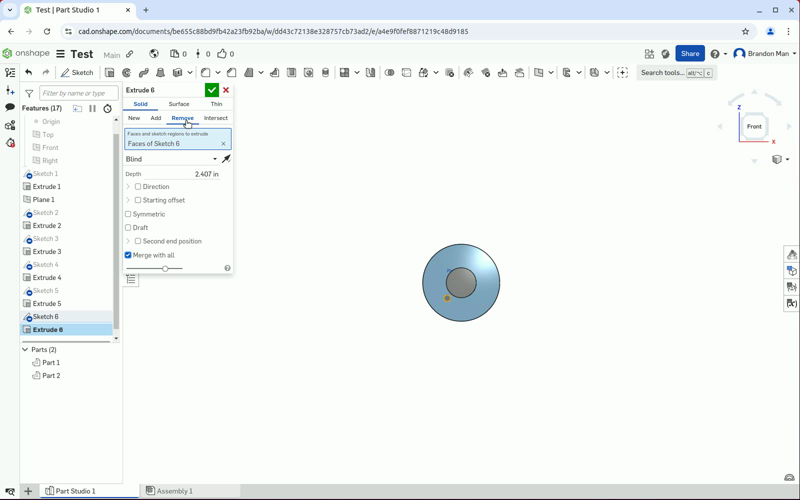
key(enter)
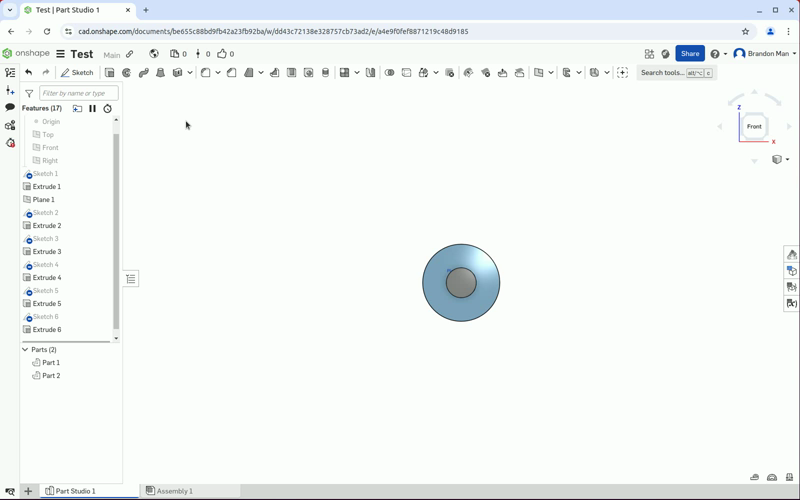
key(shift+h)
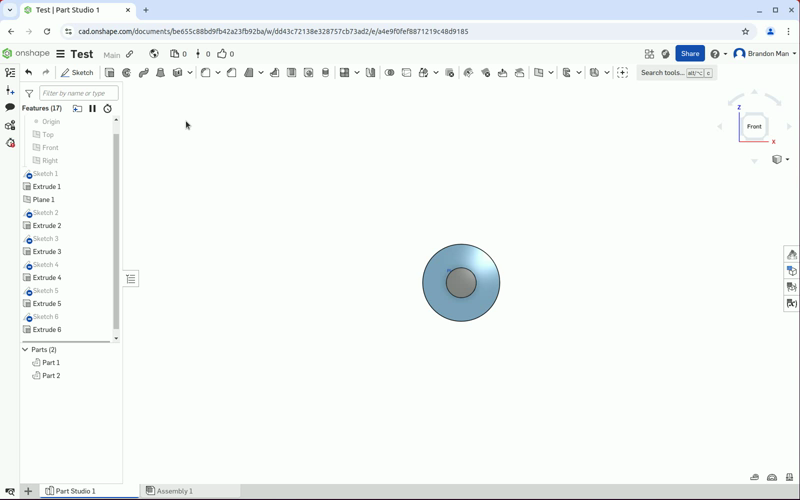
key(shift+h)
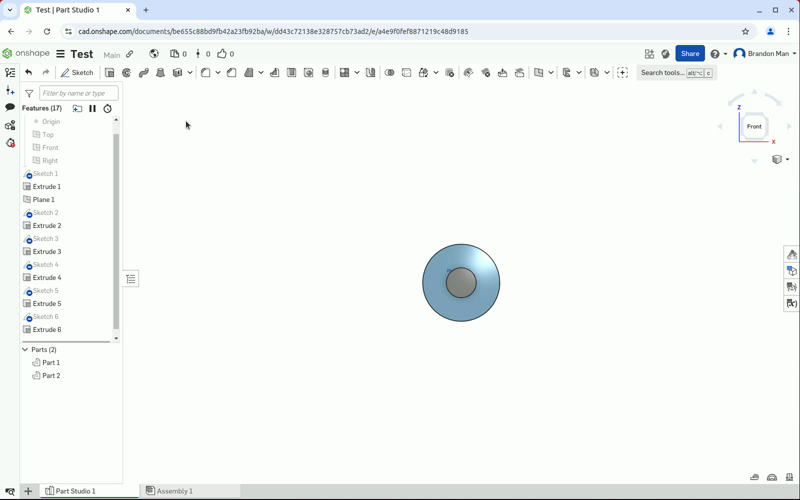
mouse_move(69, 176)
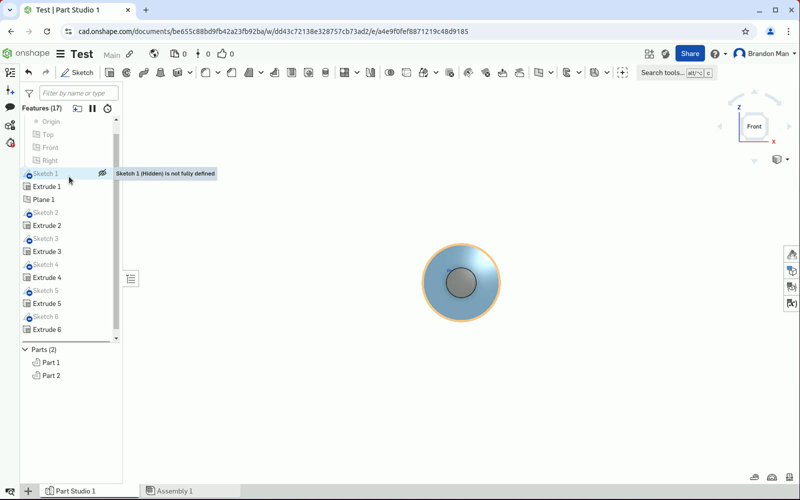
click(69, 176)
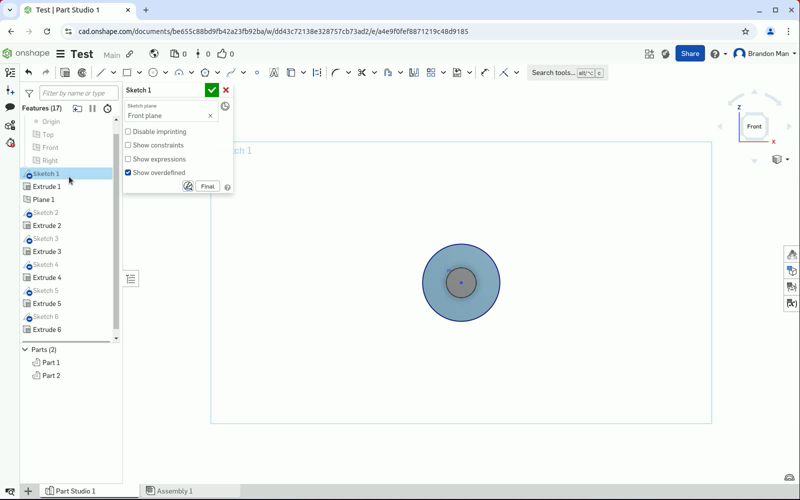
mouse_move(229, 92)
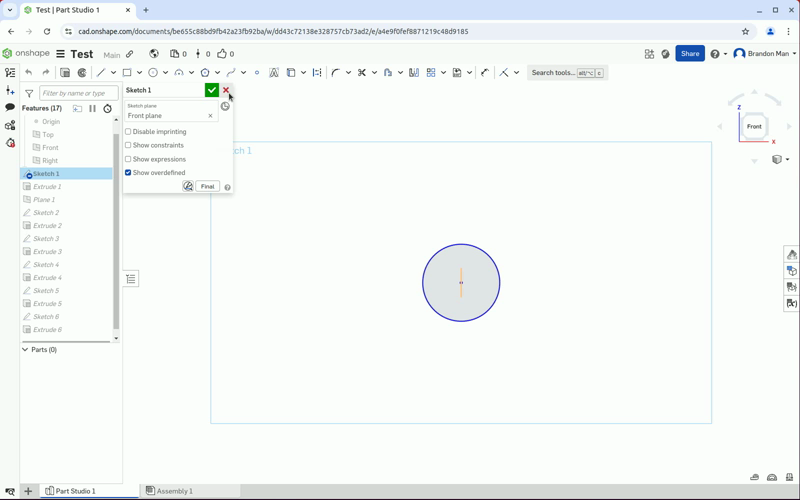
click(229, 92)
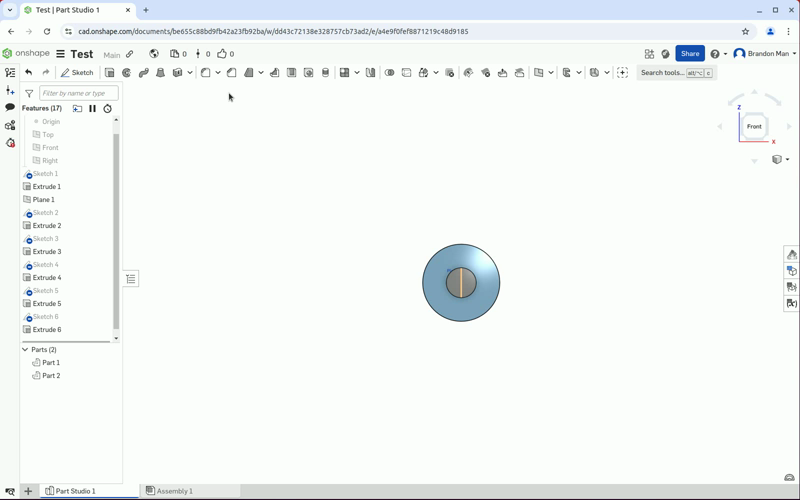
mouse_move(541, 75)
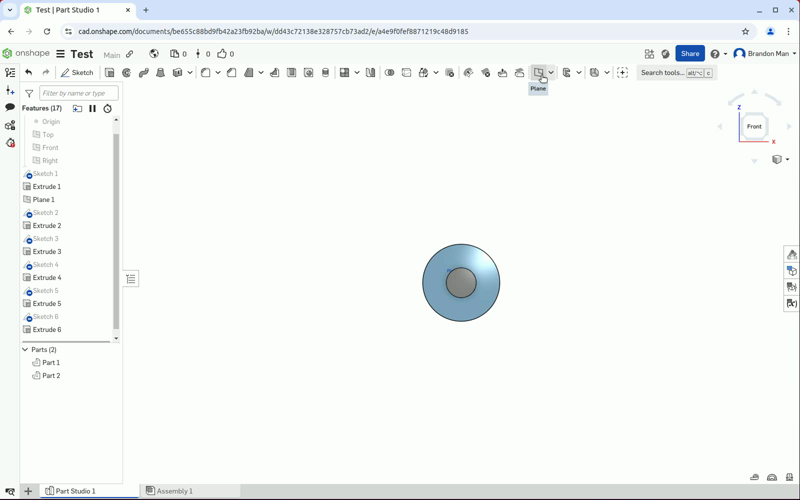
click(541, 75)
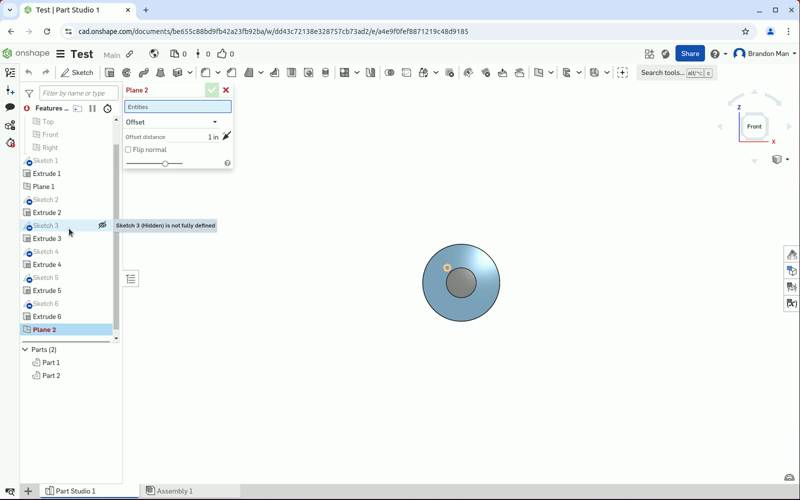
scroll(3)
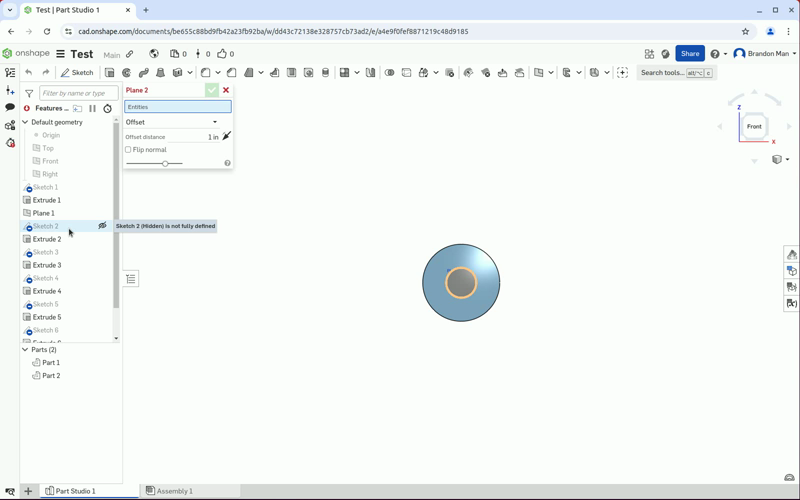
mouse_move(69, 163)
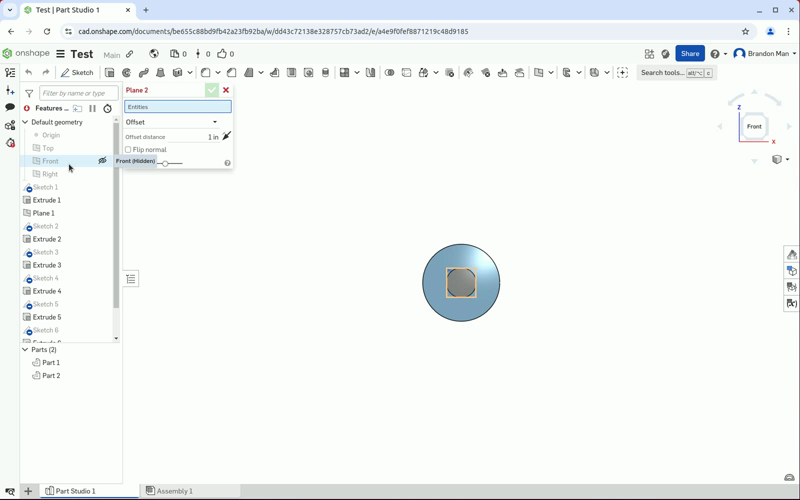
click(69, 163)
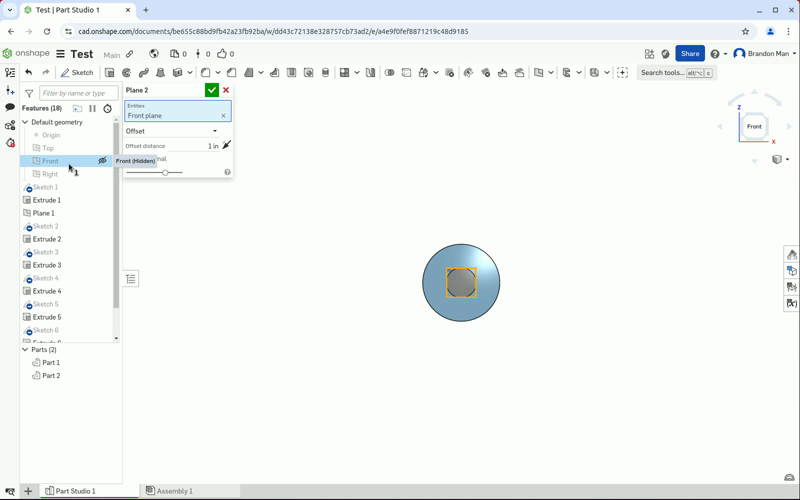
key(tab, 2)
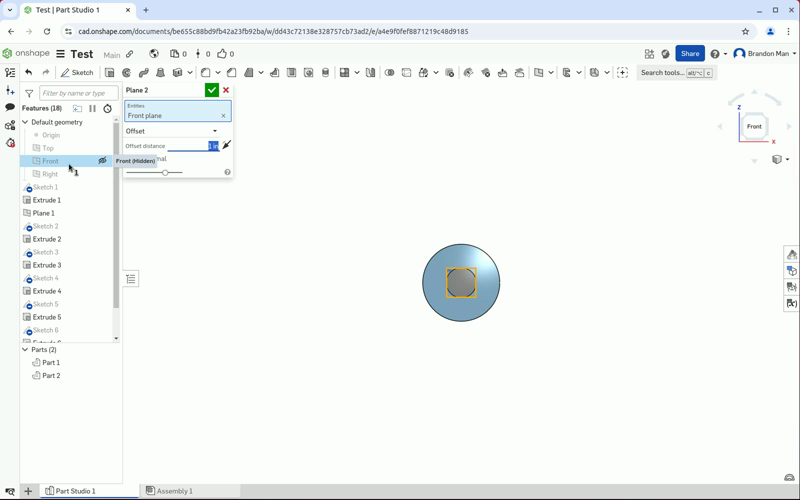
text(23.108)
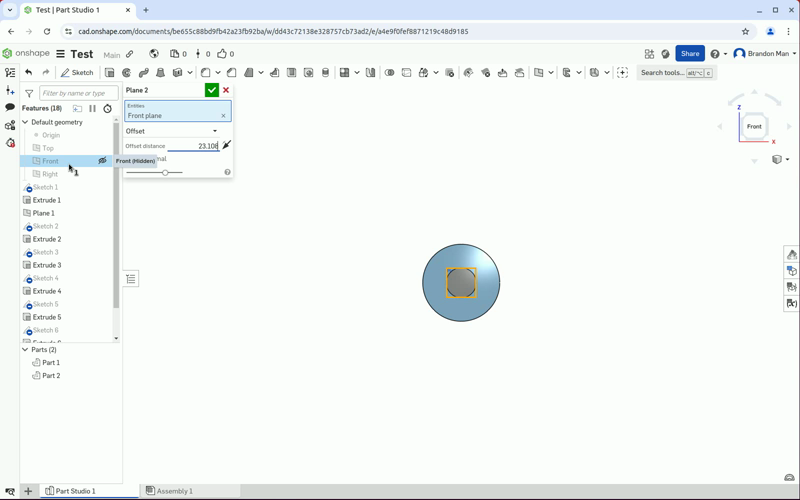
key(enter, 2)
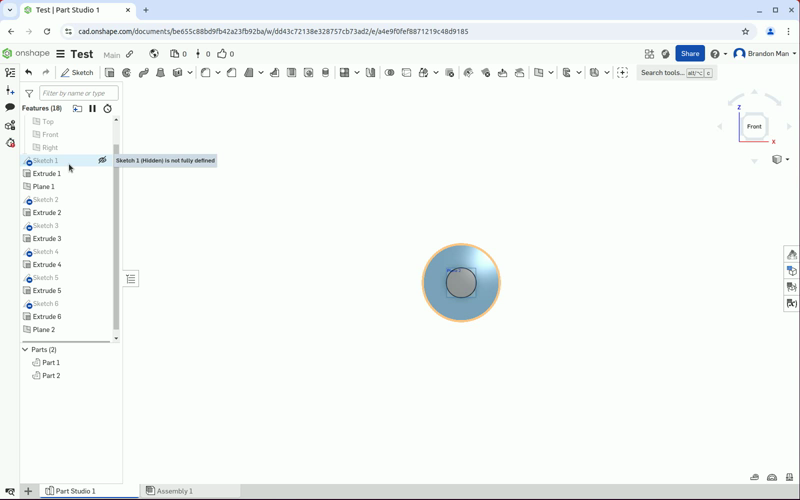
key(shift+s)
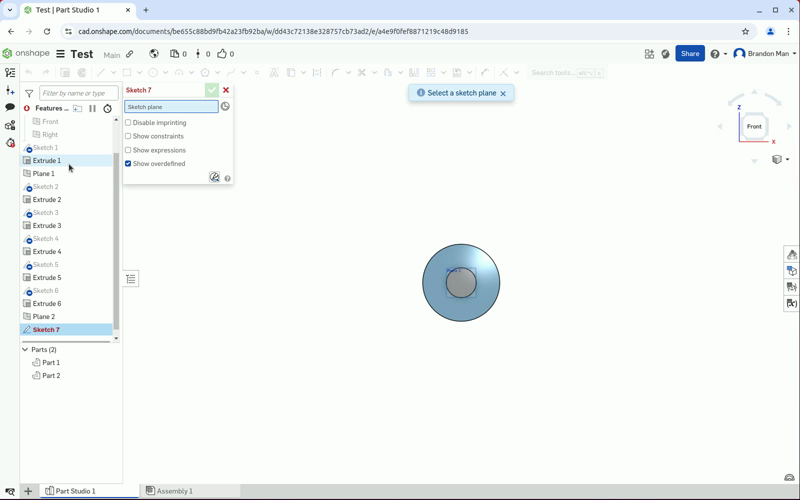
mouse_move(69, 319)
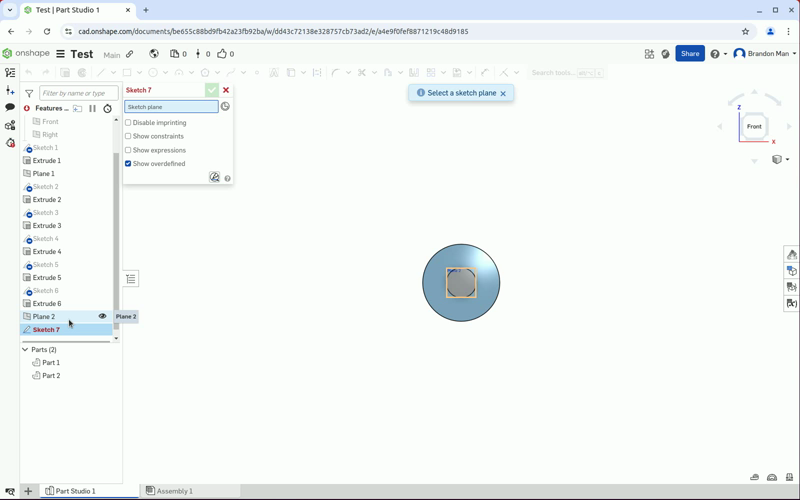
click(69, 319)
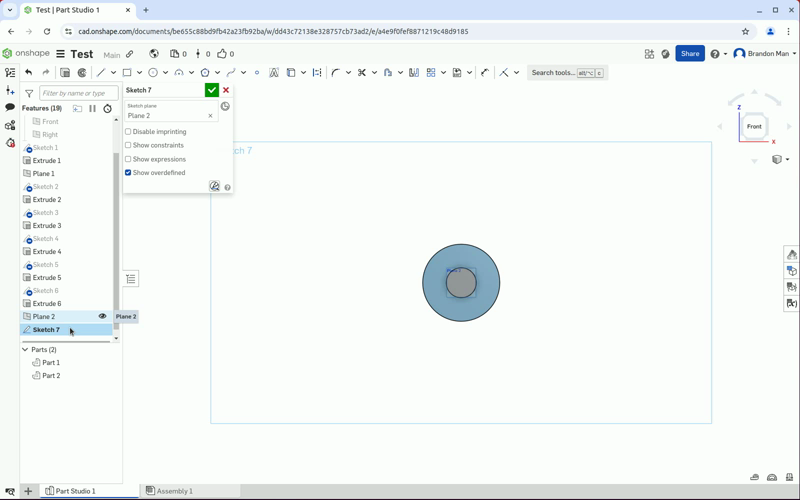
mouse_move(73, 352)
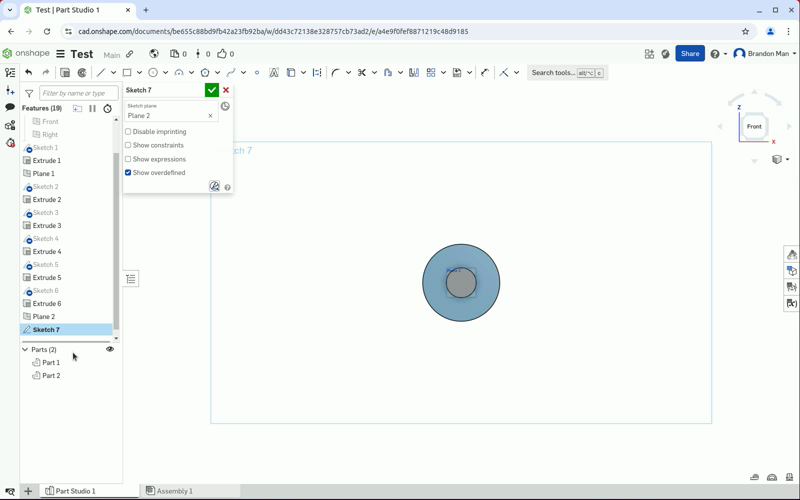
key(y)
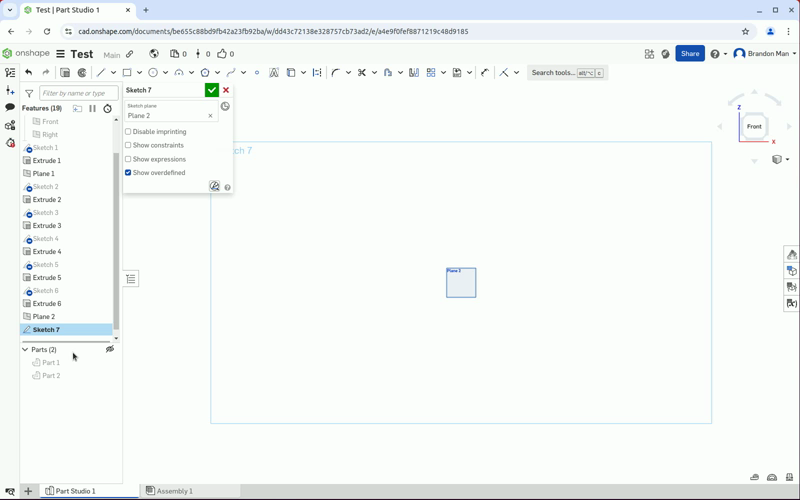
key(c)
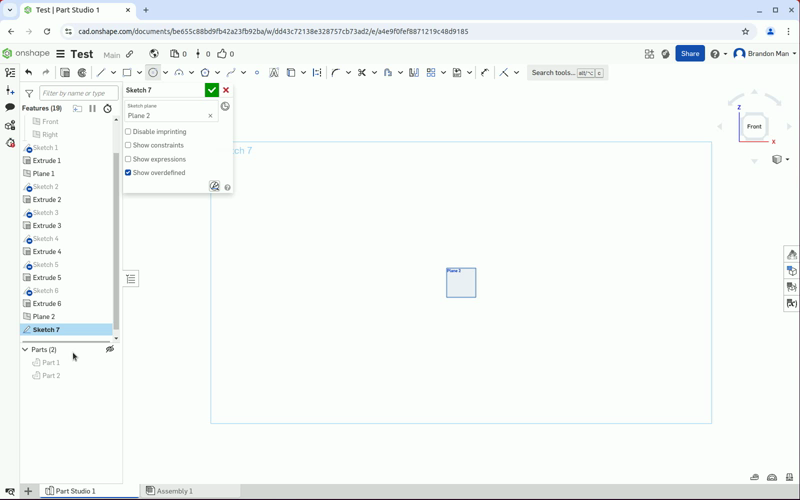
key_down(shift)
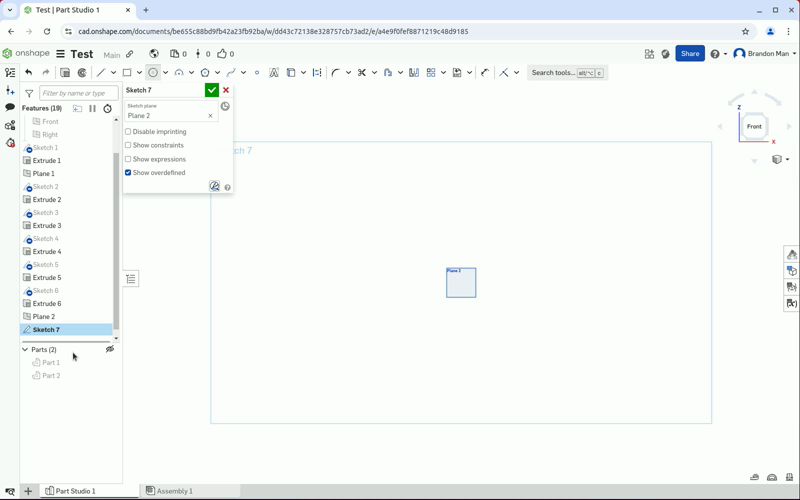
mouse_move(461, 282)
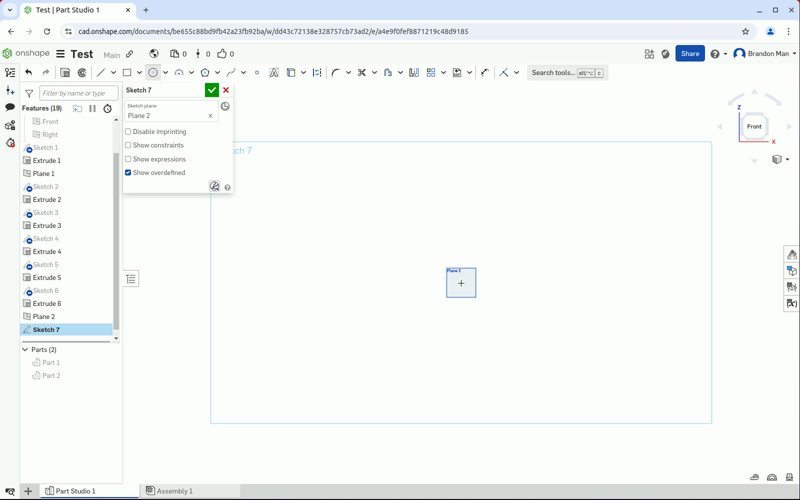
click(461, 282)
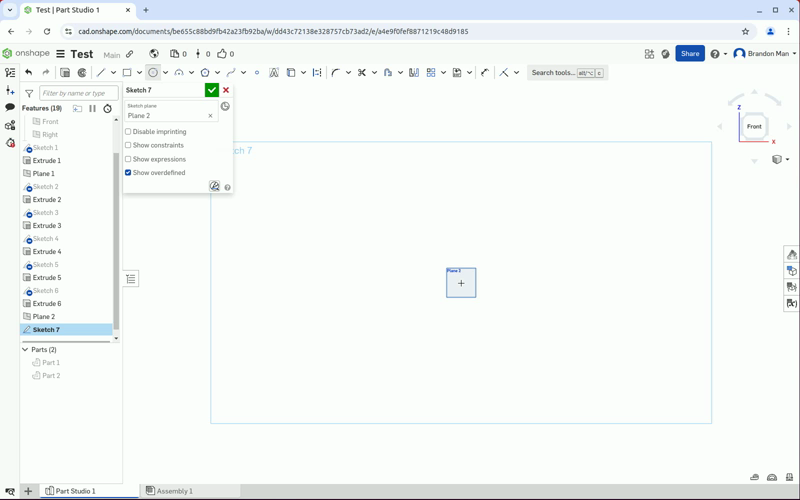
key_up(shift)
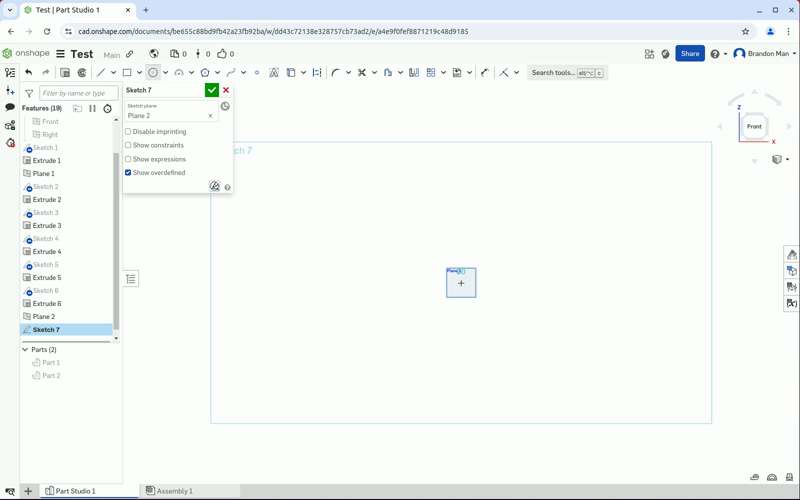
mouse_move(473, 282)
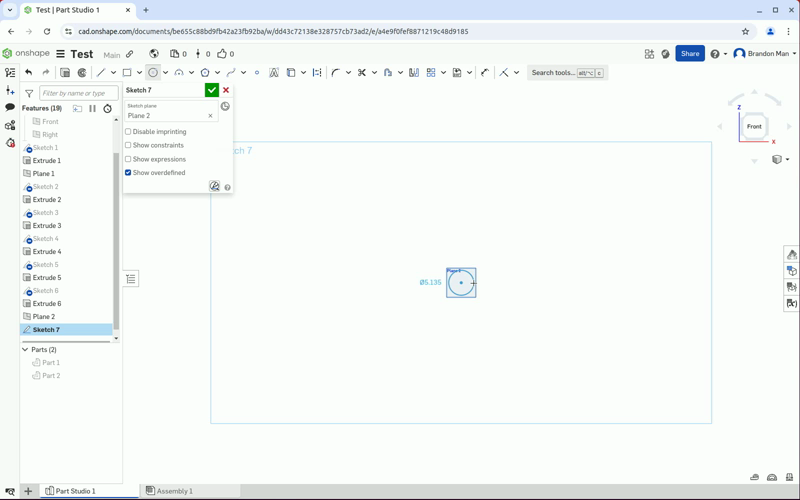
click(473, 282)
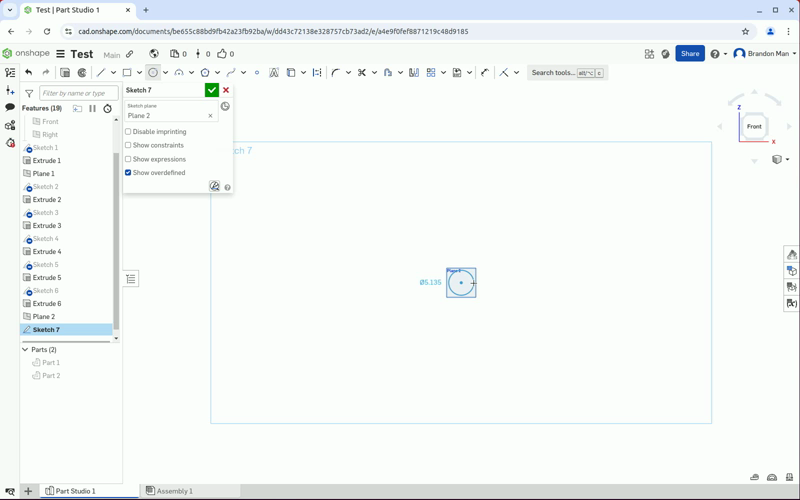
key(esc)
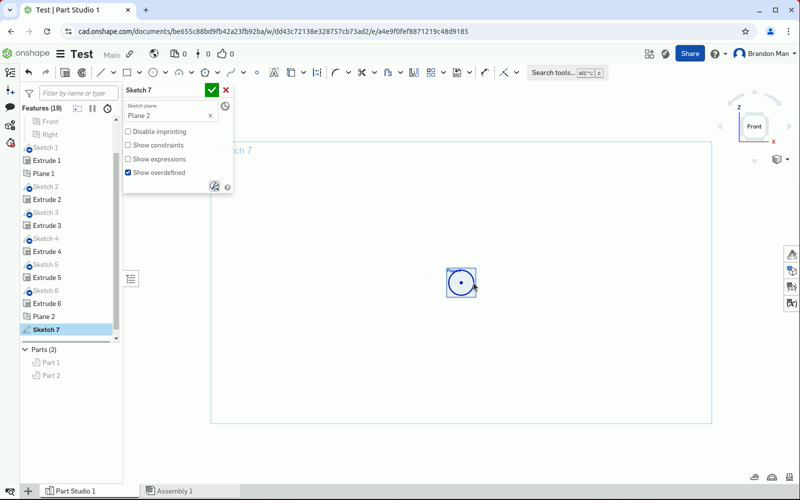
mouse_move(458, 294)
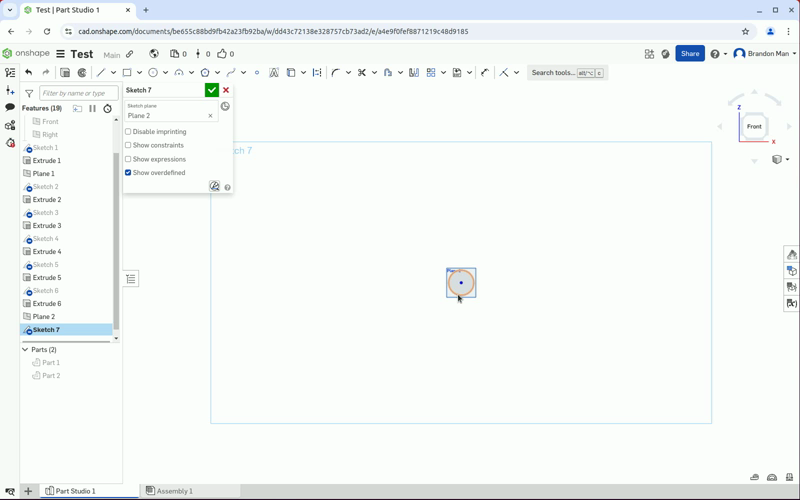
scroll(6)
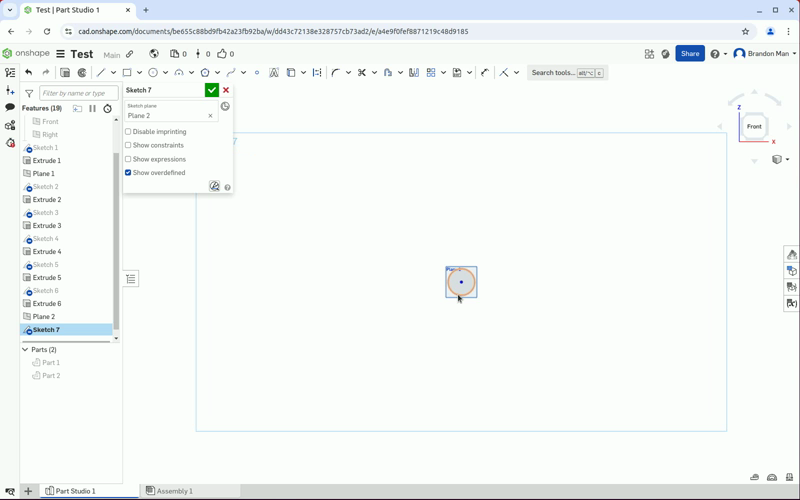
scroll(6)
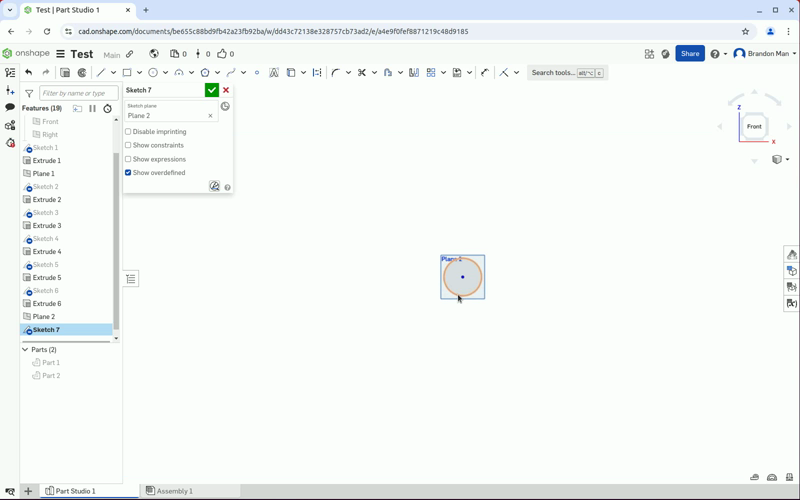
scroll(6)
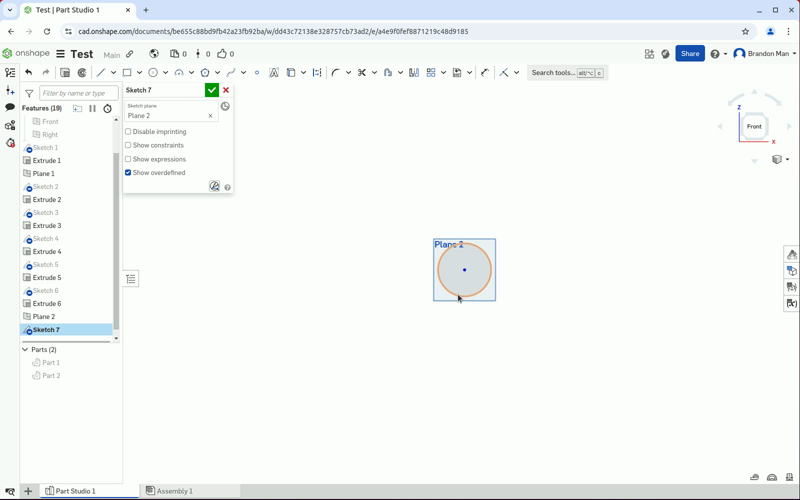
scroll(6)
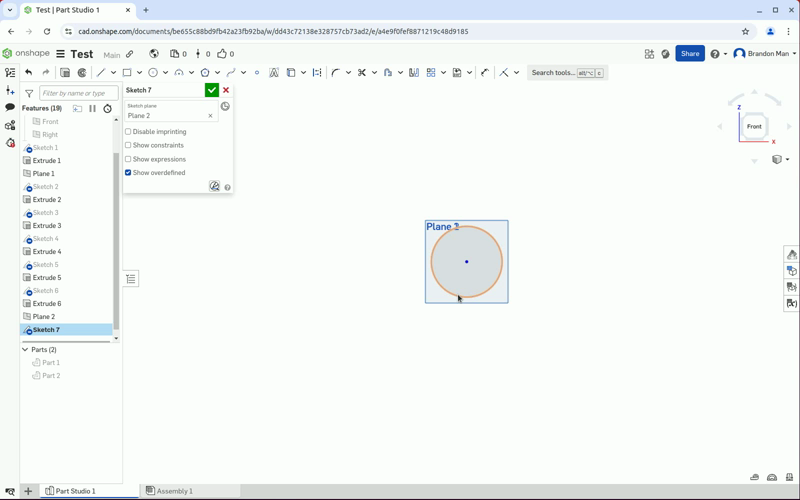
scroll(6)
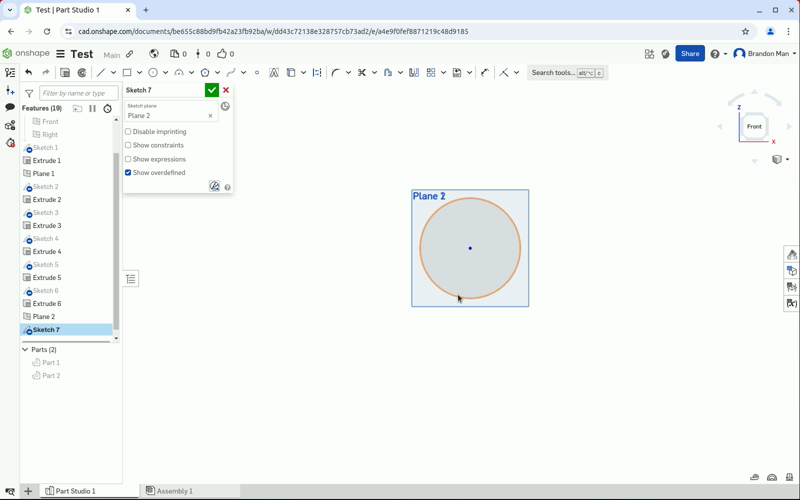
scroll(6)
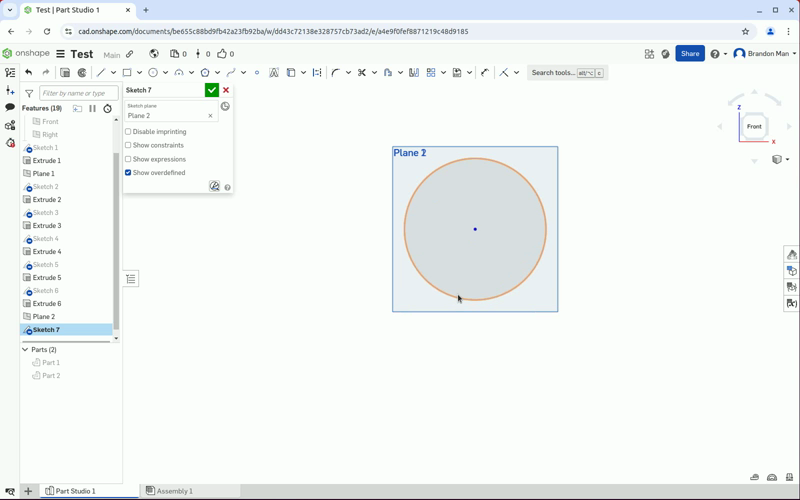
scroll(6)
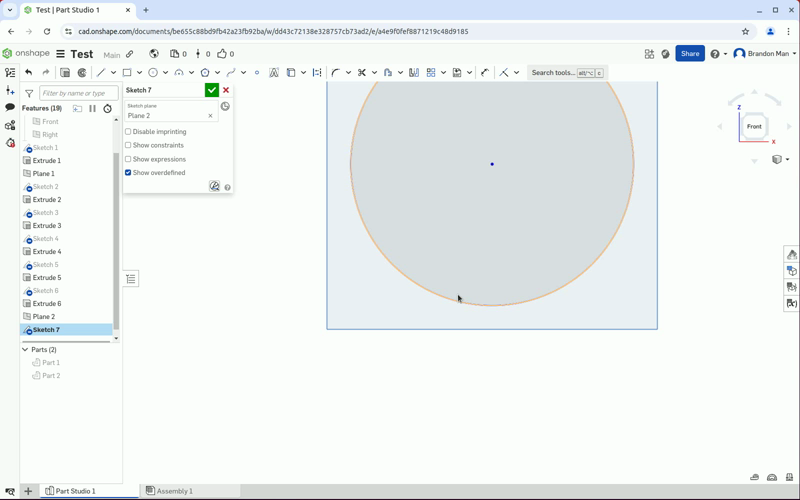
click(458, 294)
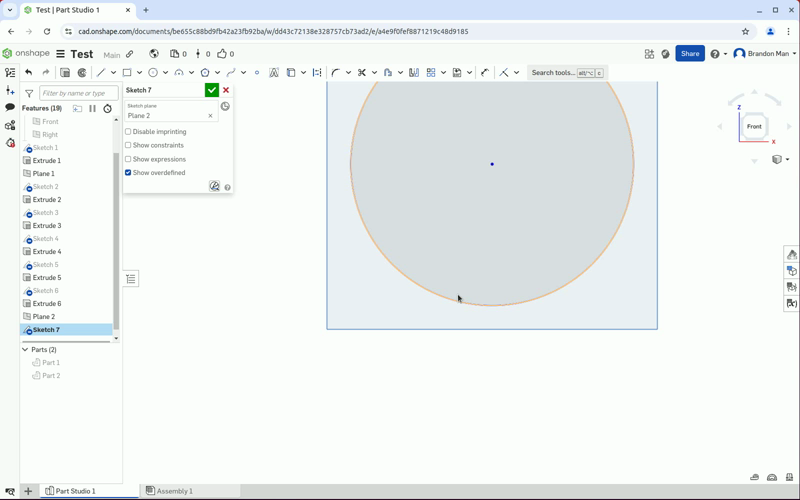
scroll(-6)
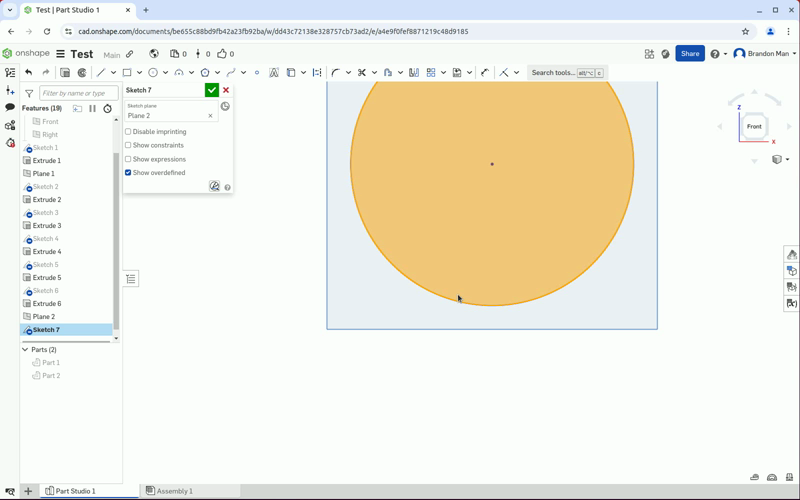
scroll(-6)
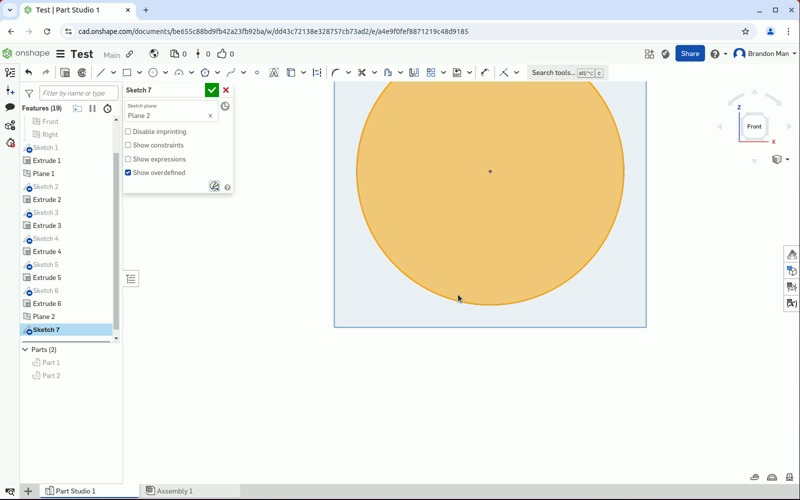
scroll(-6)
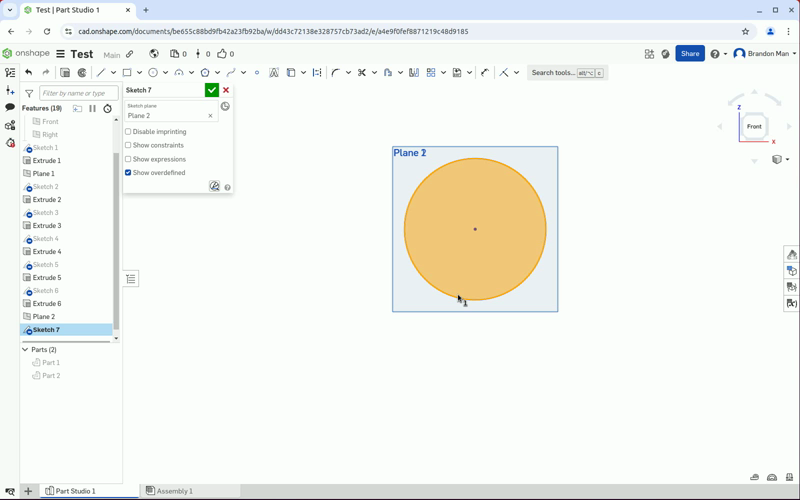
scroll(-6)
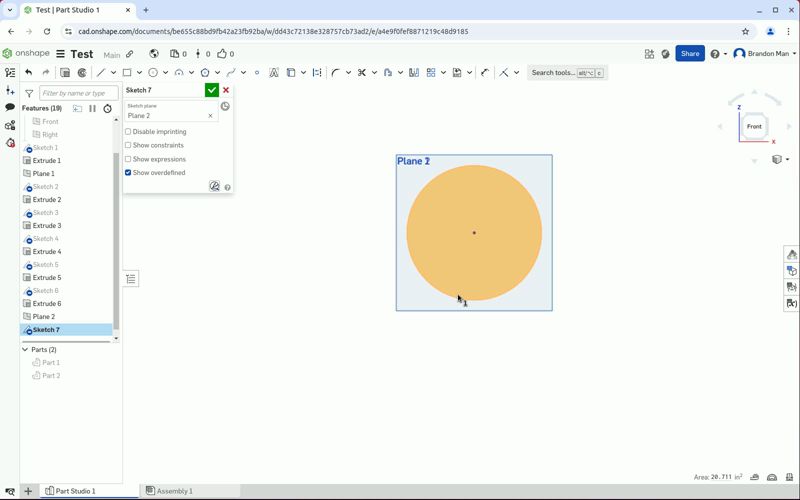
scroll(-6)
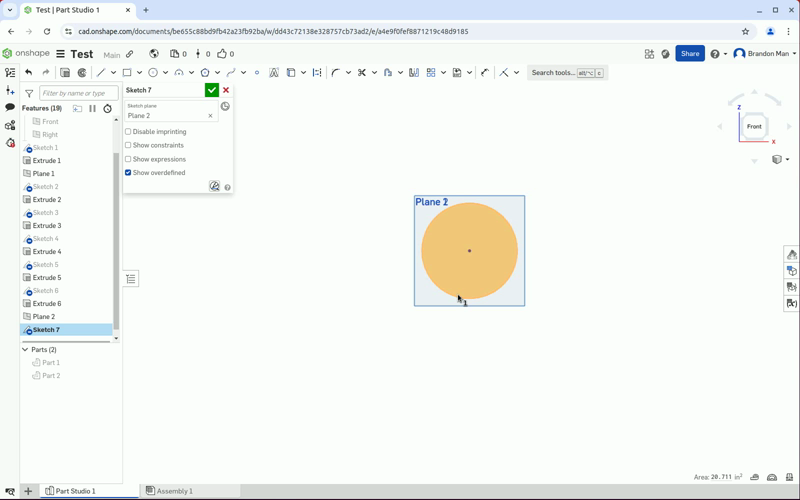
scroll(-6)
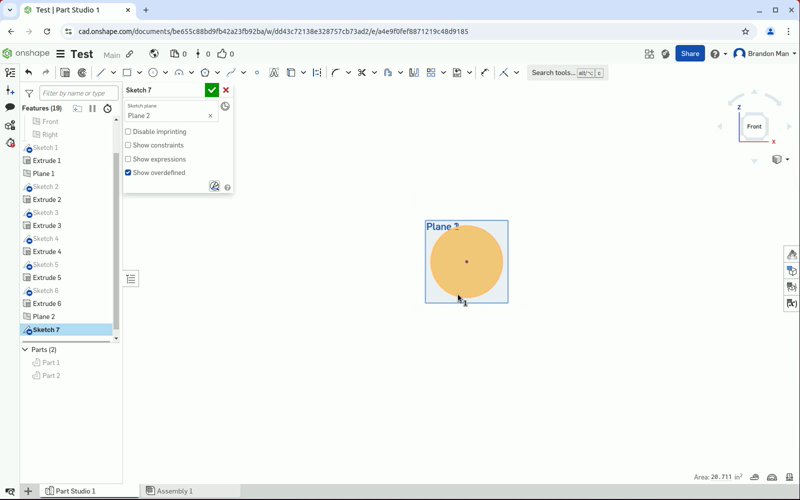
scroll(-6)
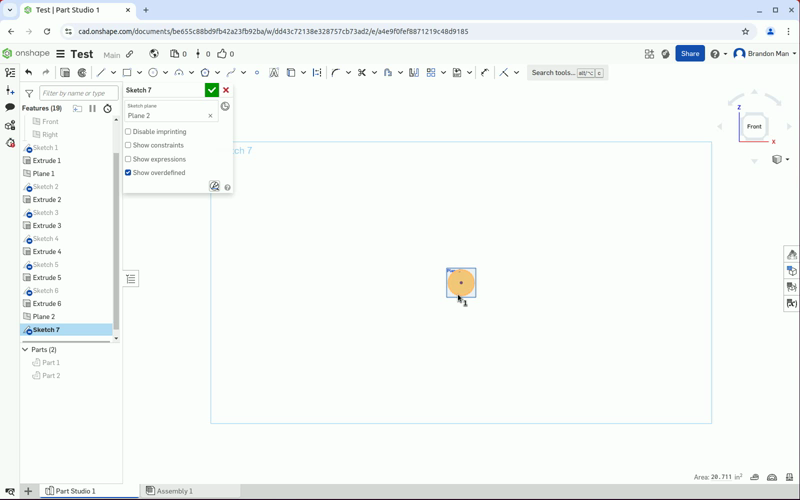
mouse_move(73, 352)
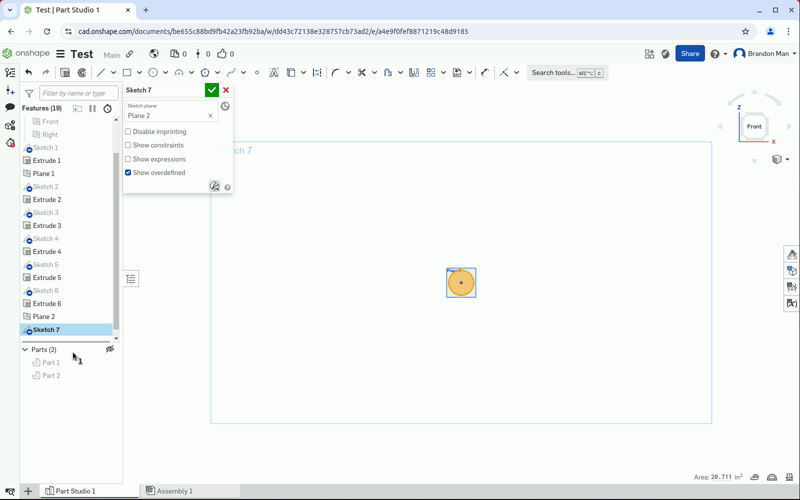
key(shift+y)
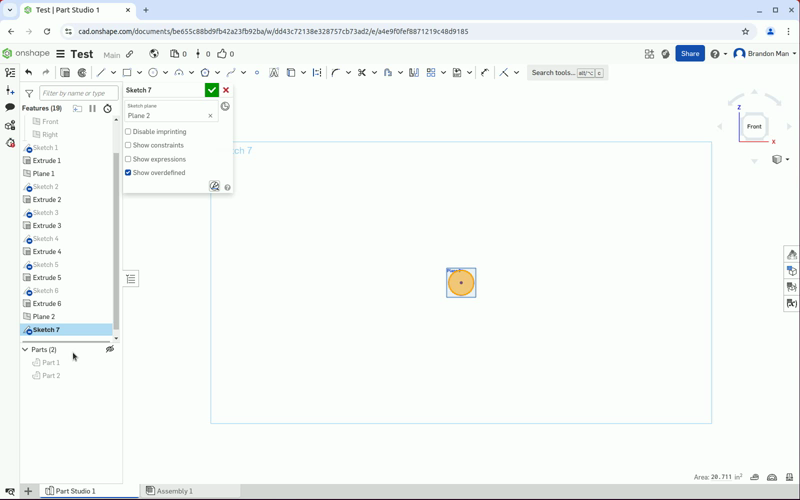
key(shift+e)
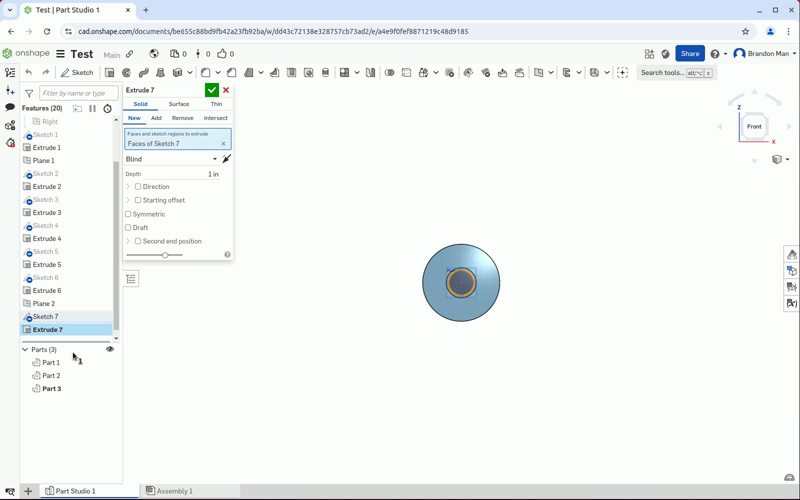
mouse_move(143, 106)
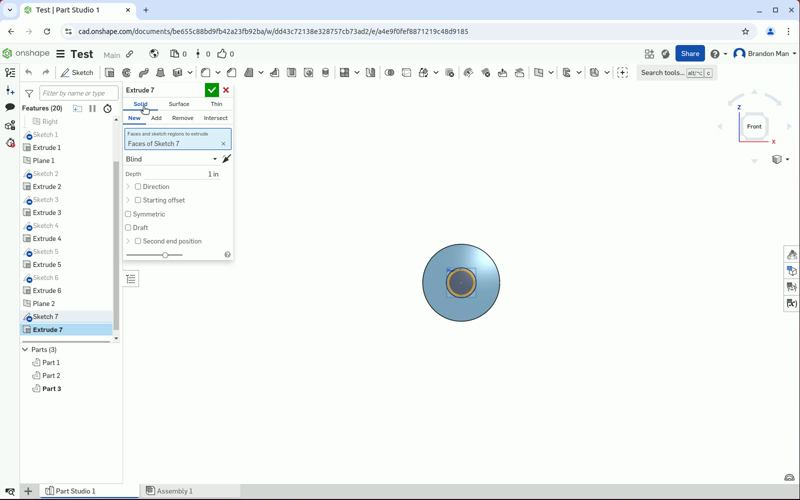
click(143, 106)
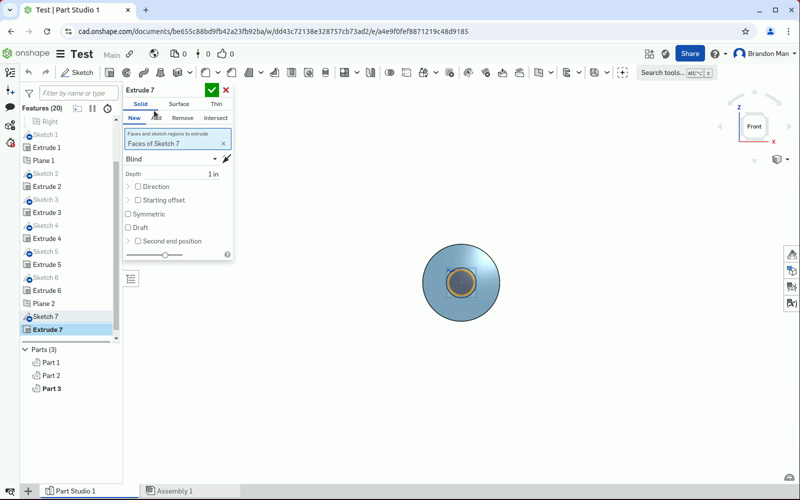
mouse_move(186, 120)
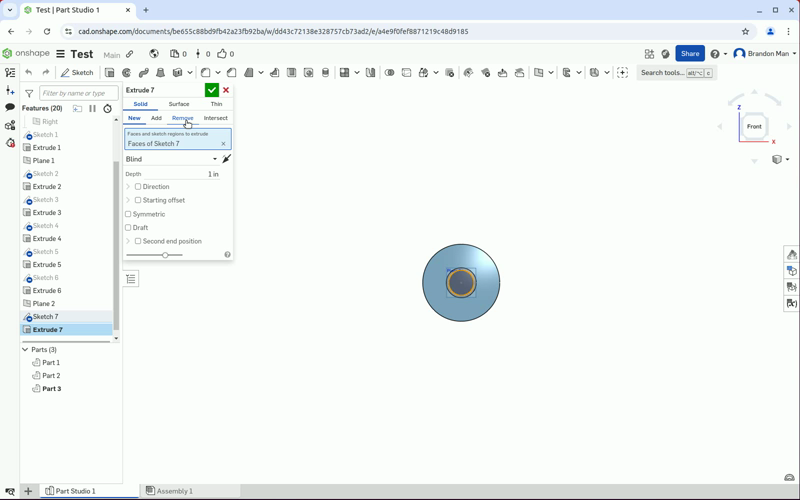
click(186, 120)
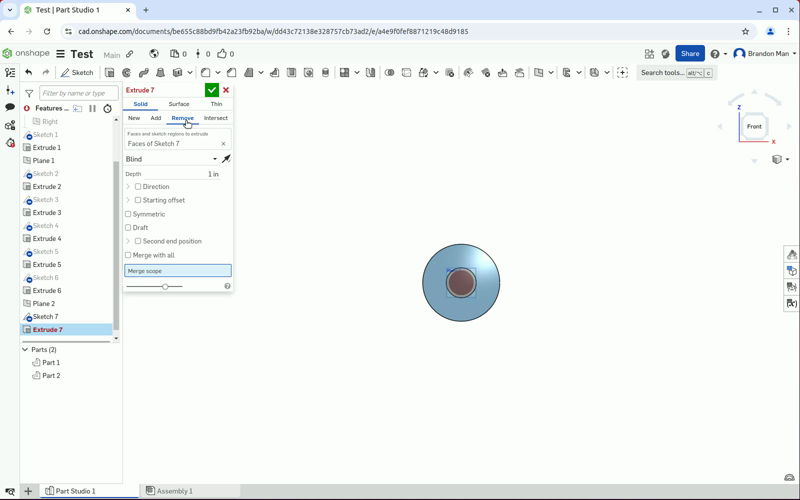
key(tab, 4)
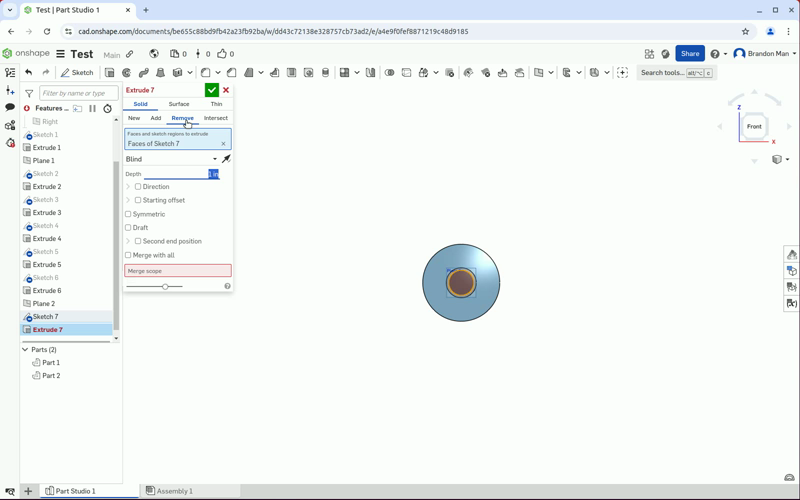
text(2.407)
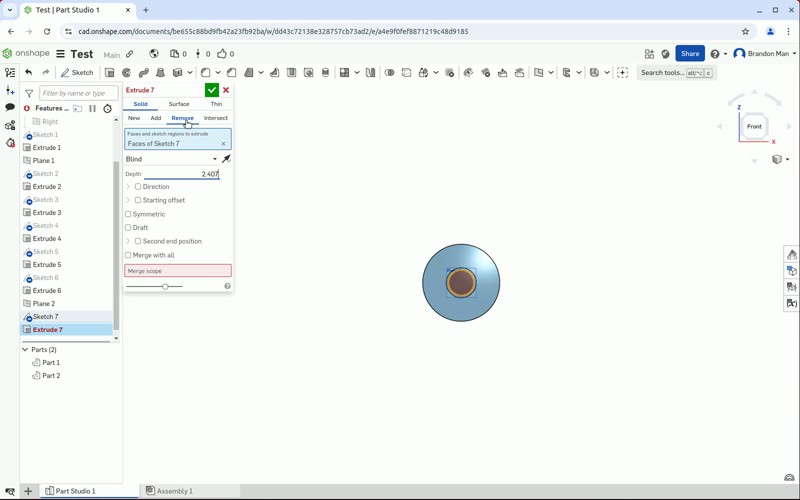
key(tab, 6)
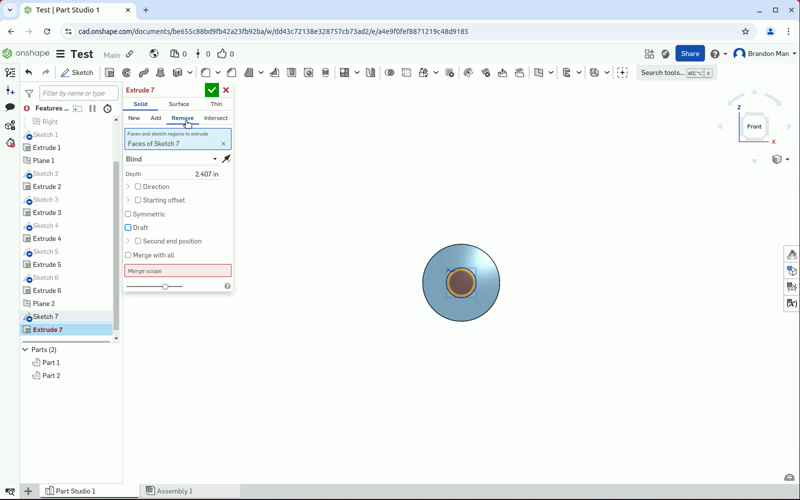
key(space)
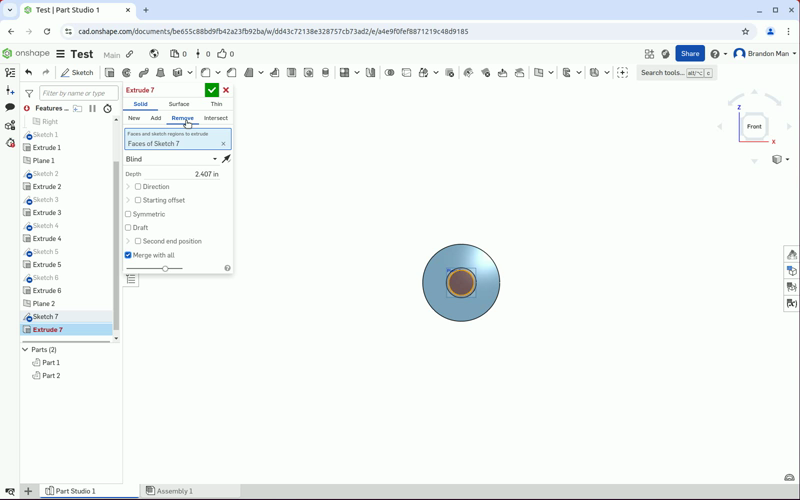
key(enter)
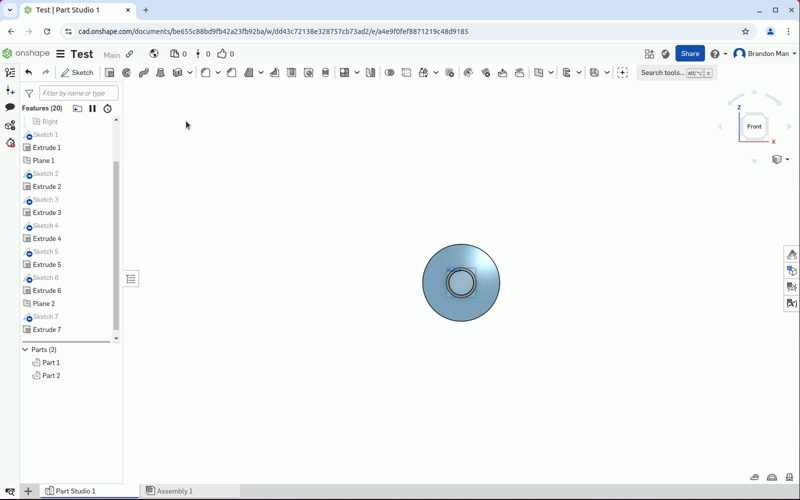
key(shift+h)
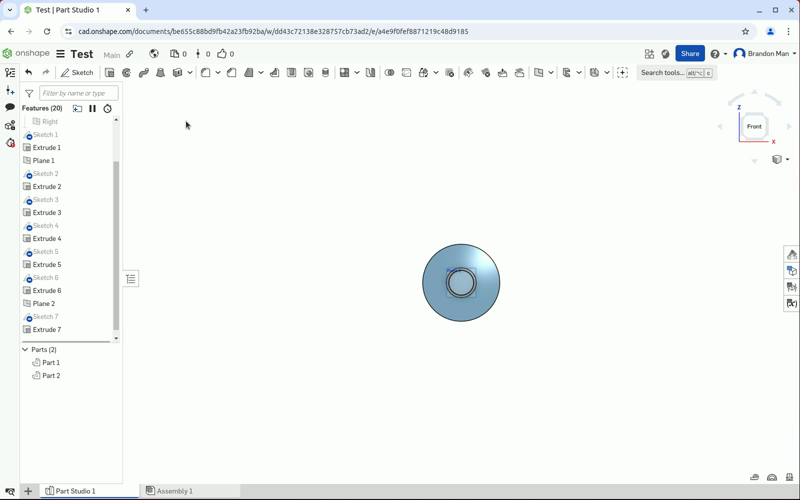
key(shift+h)
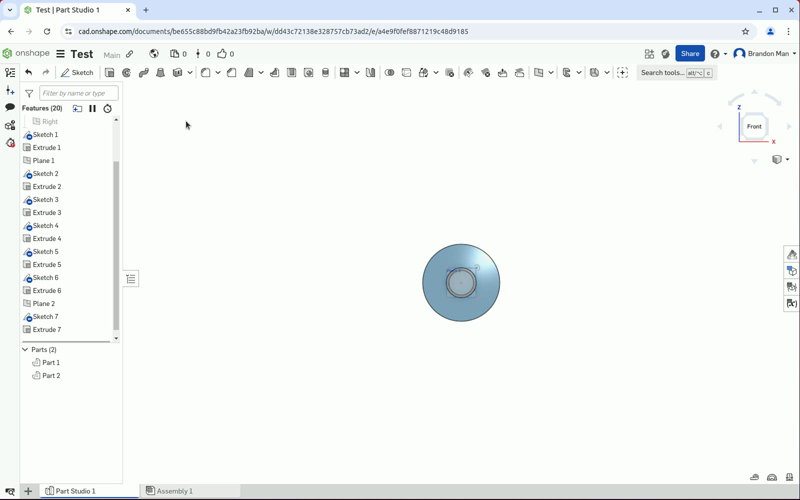
key(shift+7)
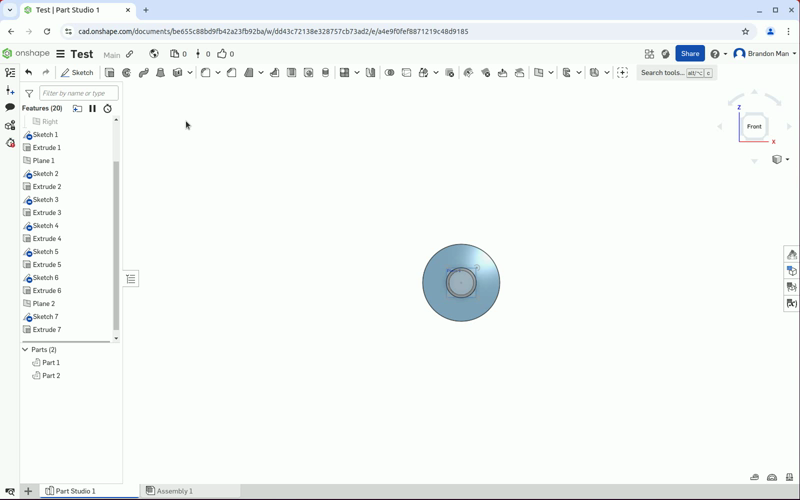
key(left, 2)
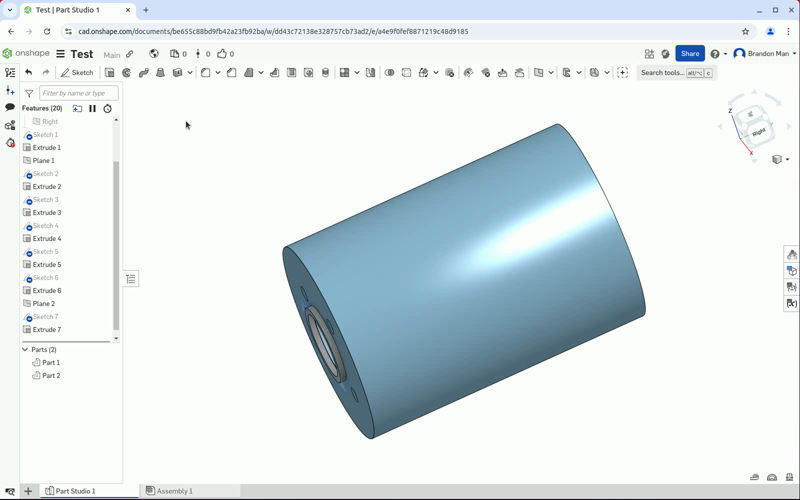
key(down, 2)
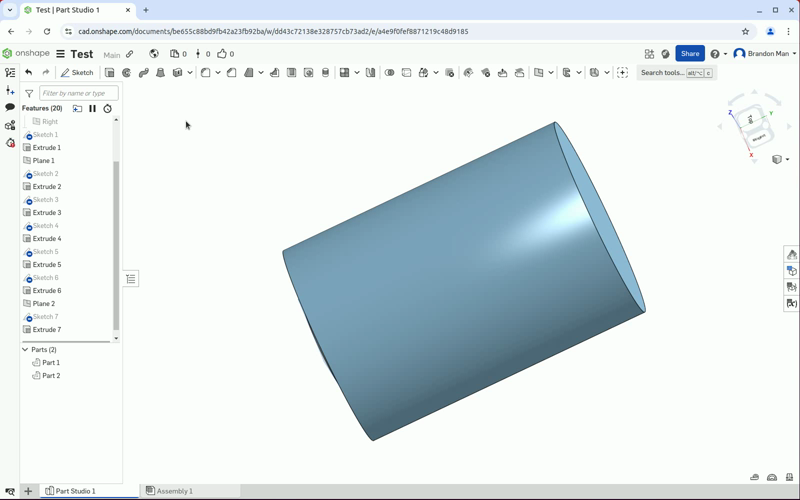
key(up, 2)
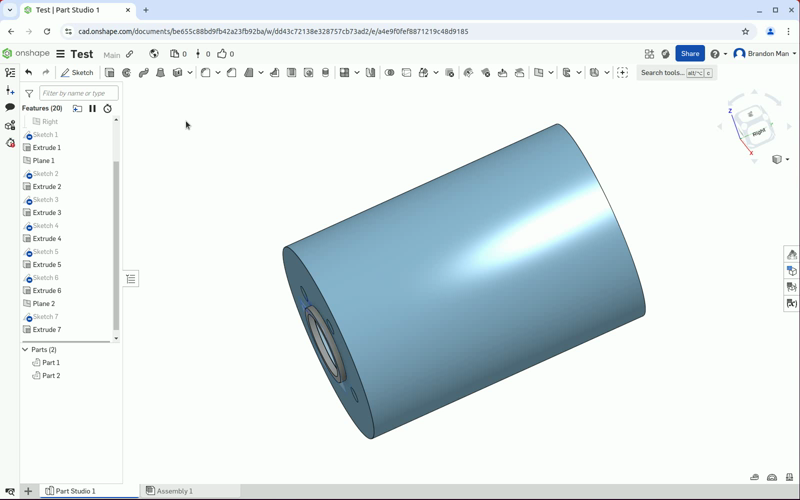
key(right, 2)
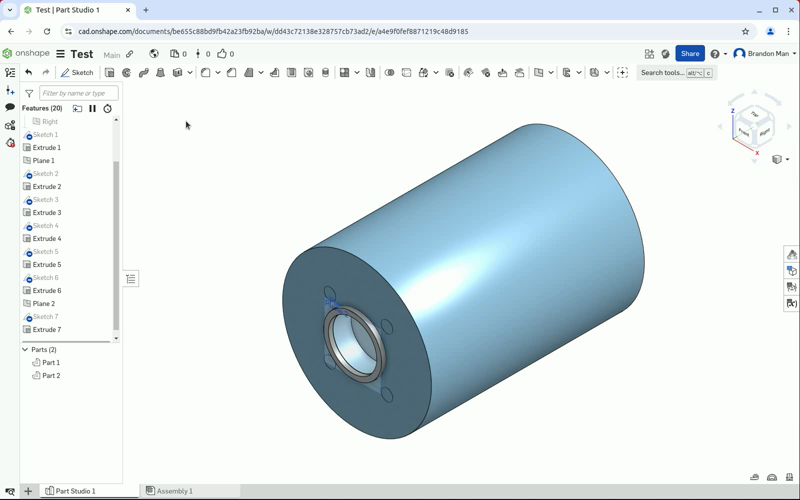
mouse_move(69, 137)
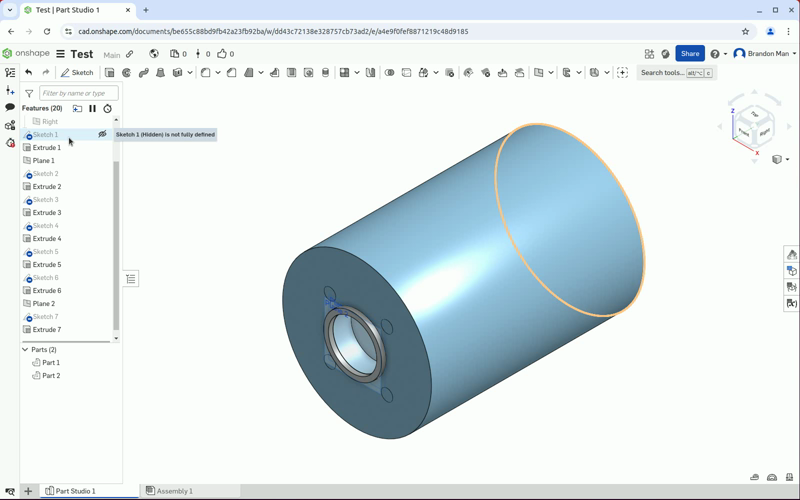
click(69, 137)